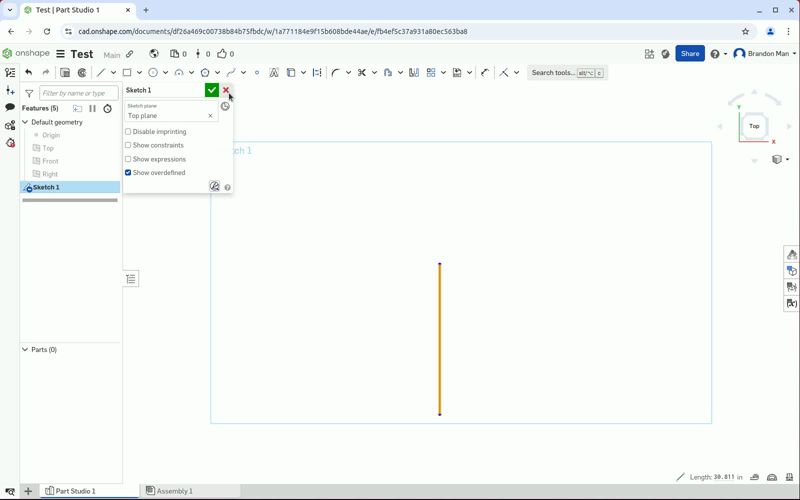
key(shift+h)
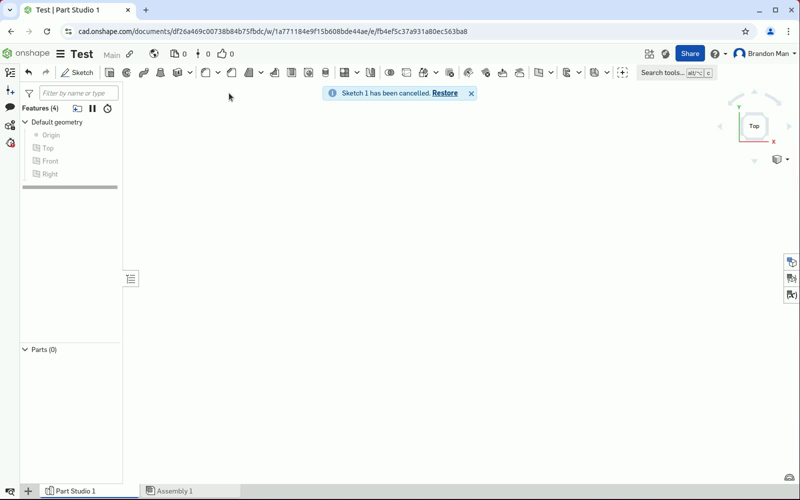
mouse_move(73, 352)
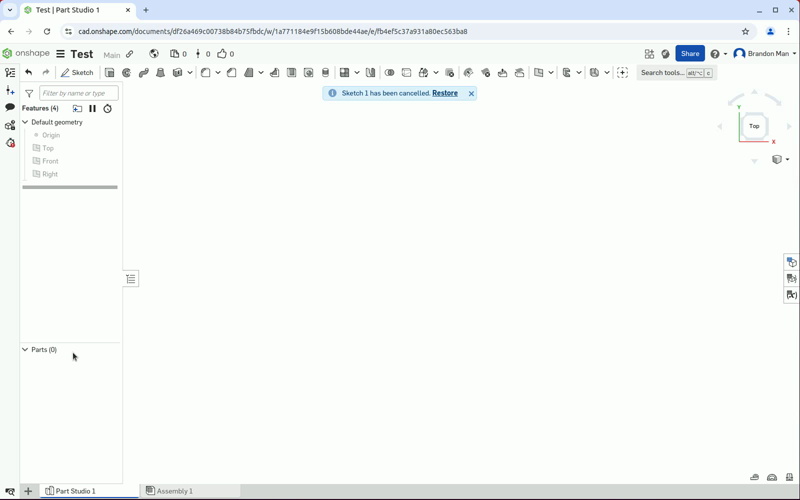
key(y)
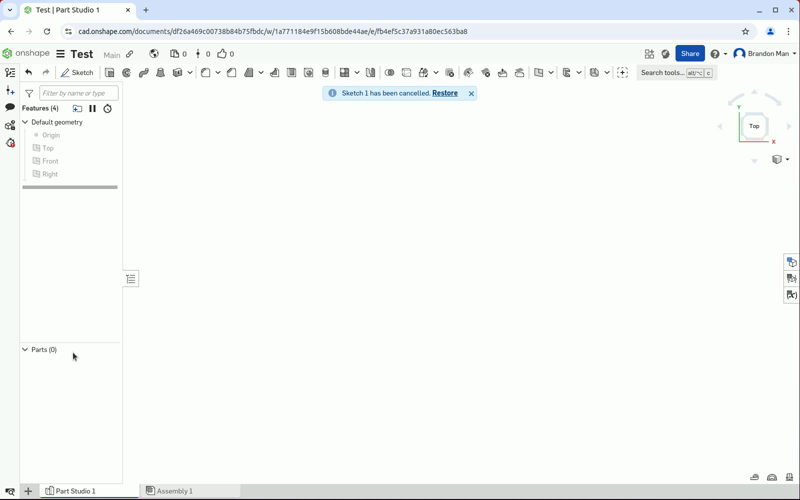
key(shift+p)
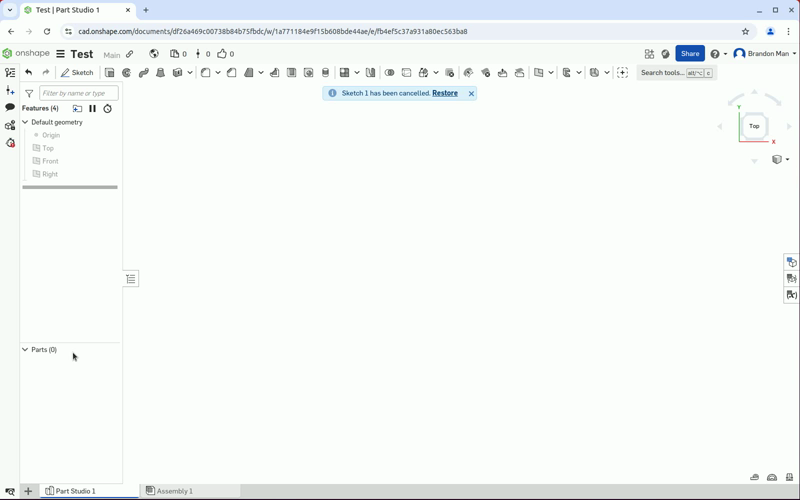
key(space)
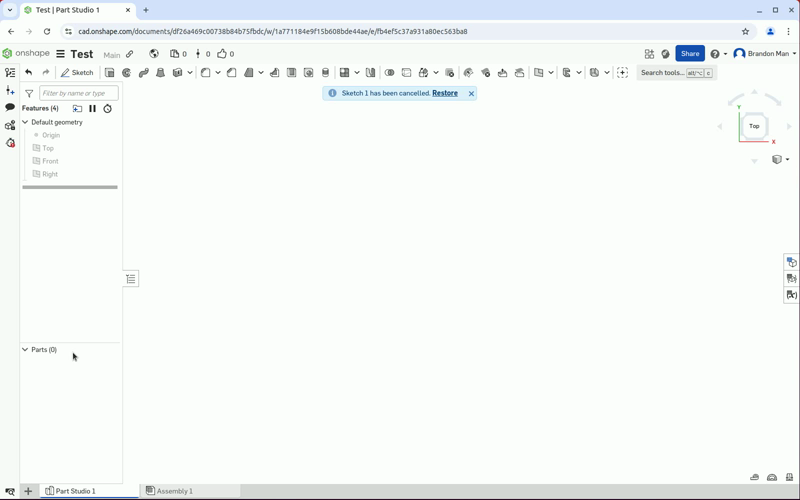
key_down(shift)
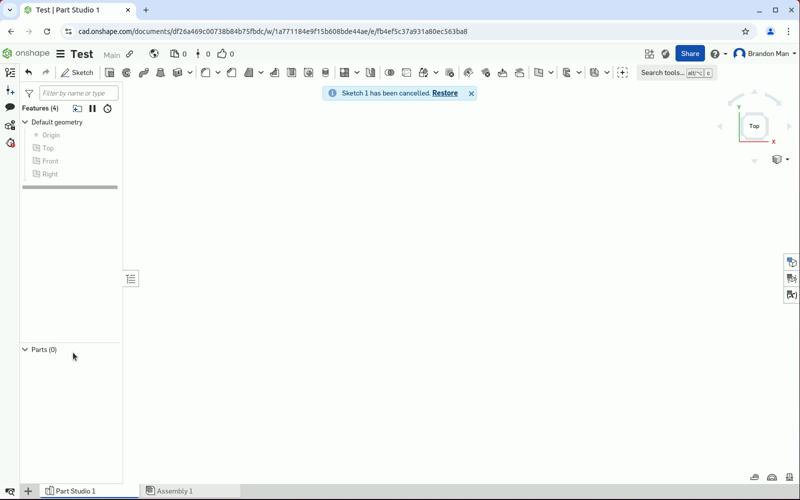
key(up)
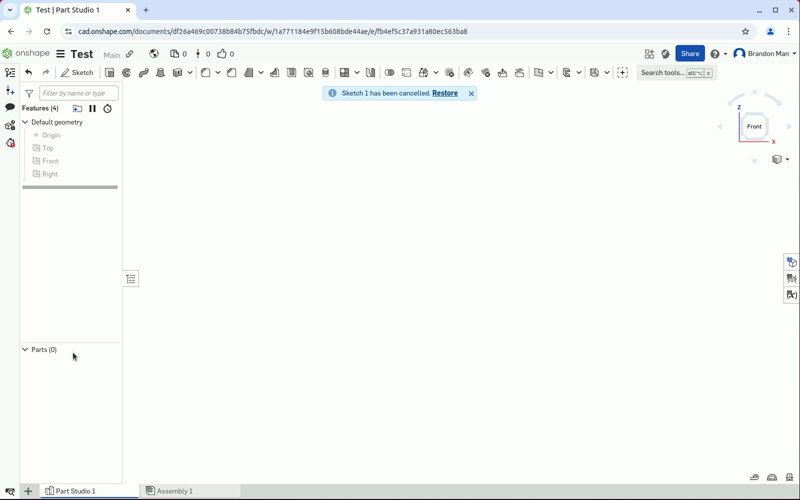
key_up(shift)
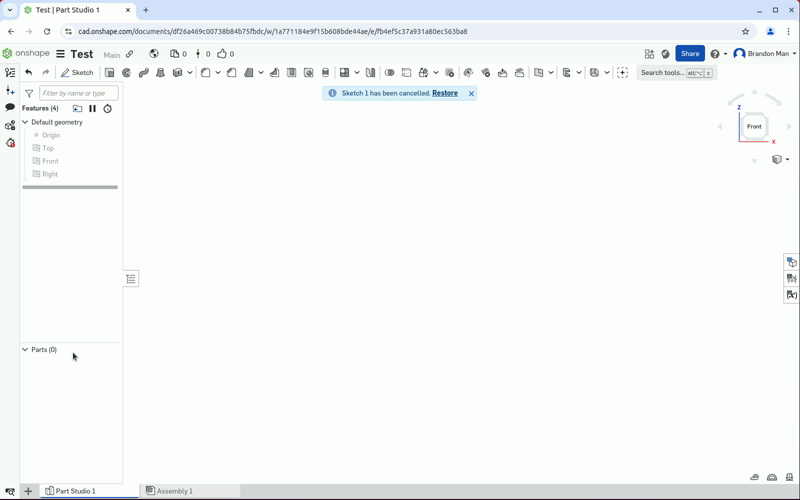
mouse_move(73, 352)
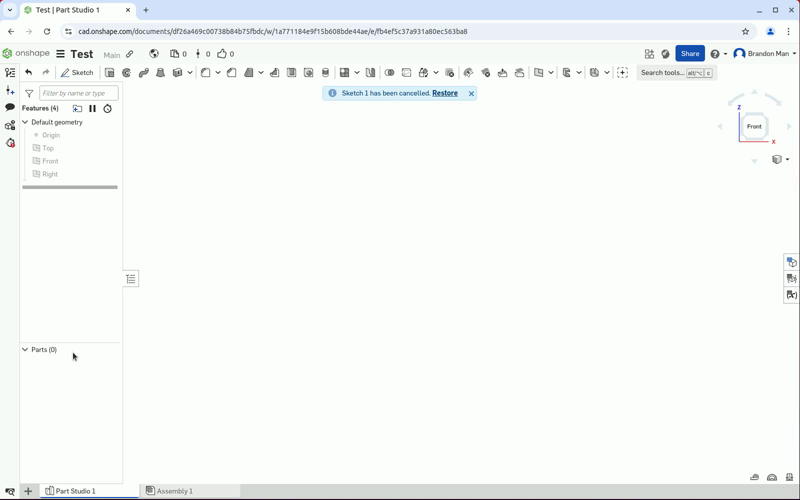
key(shift+y)
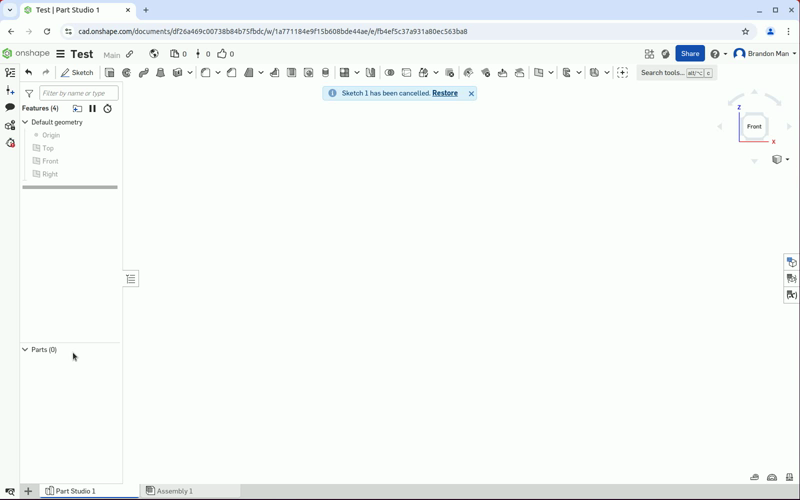
key(shift+s)
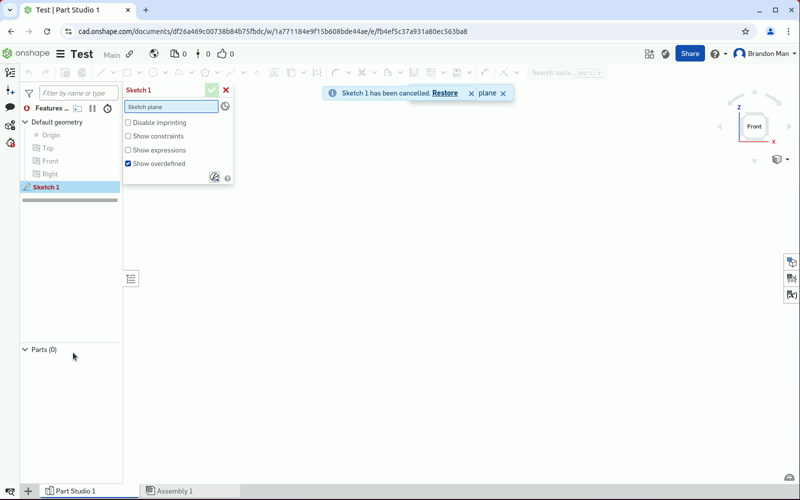
mouse_move(73, 163)
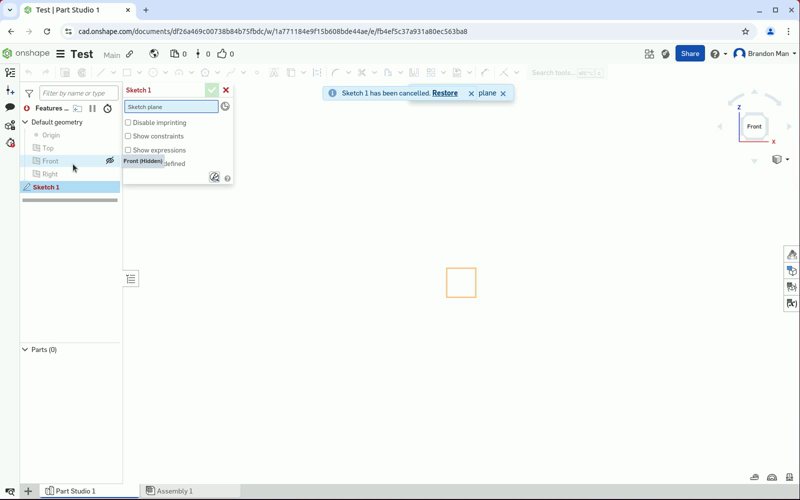
click(73, 163)
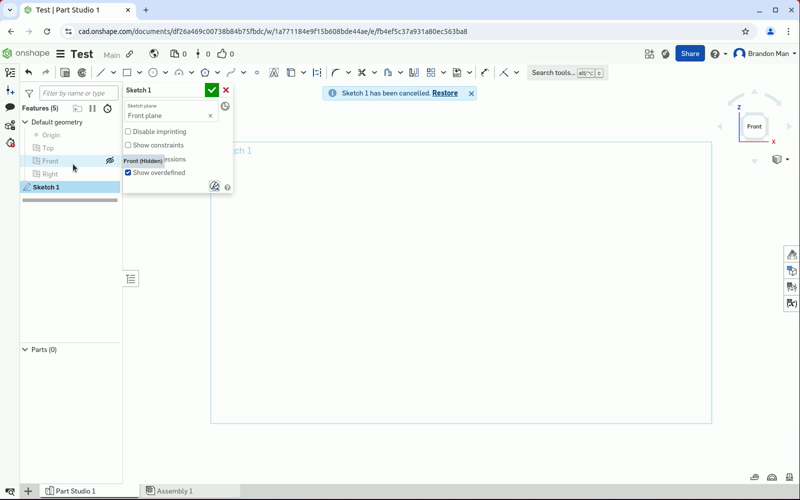
mouse_move(73, 352)
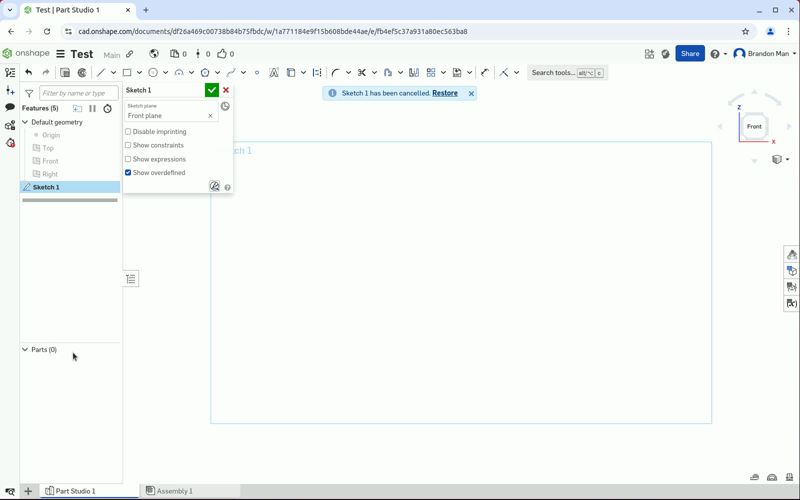
key(y)
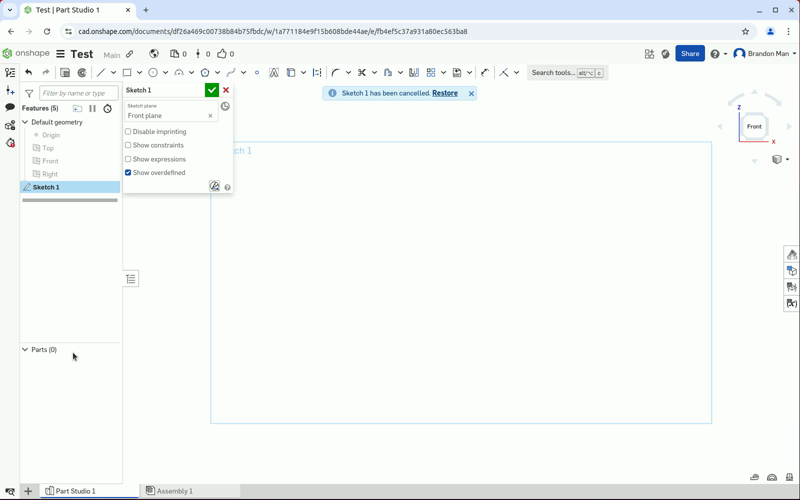
key(l)
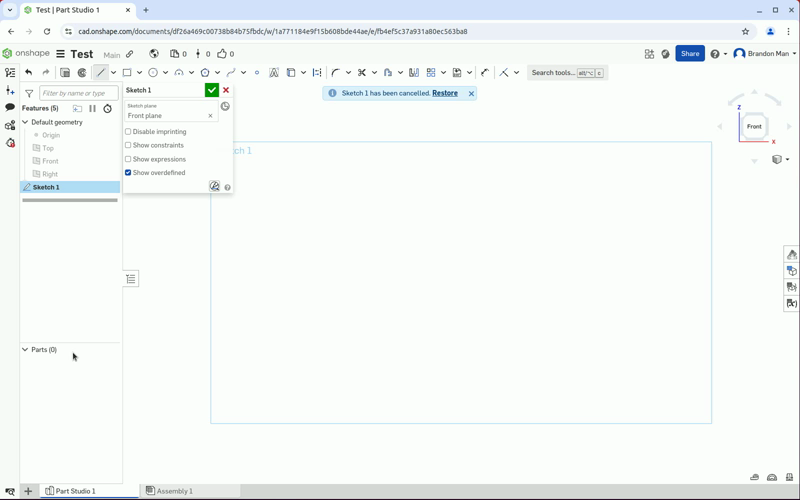
key_down(shift)
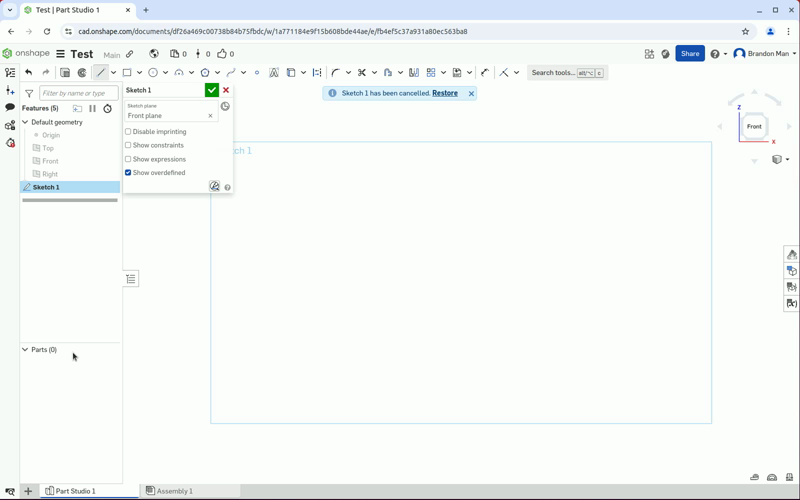
mouse_move(375, 395)
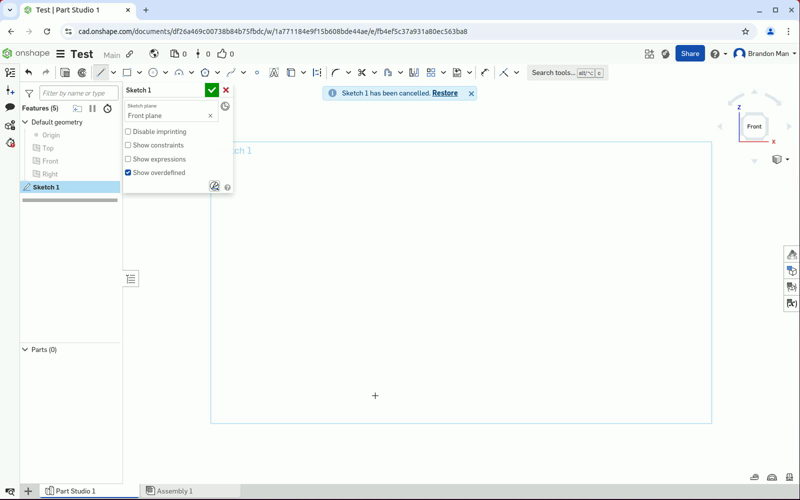
click(375, 395)
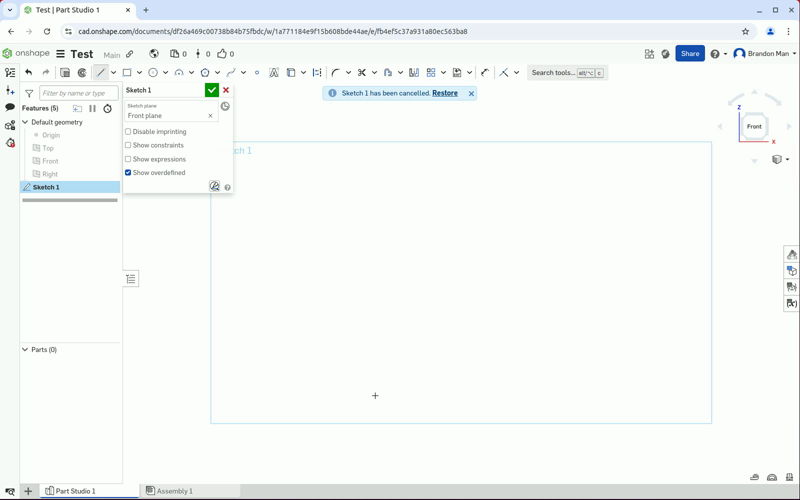
key_up(shift)
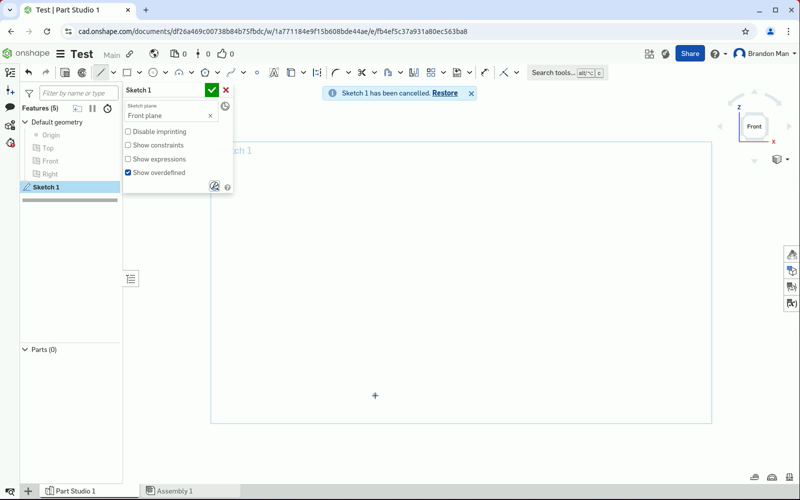
key_down(shift)
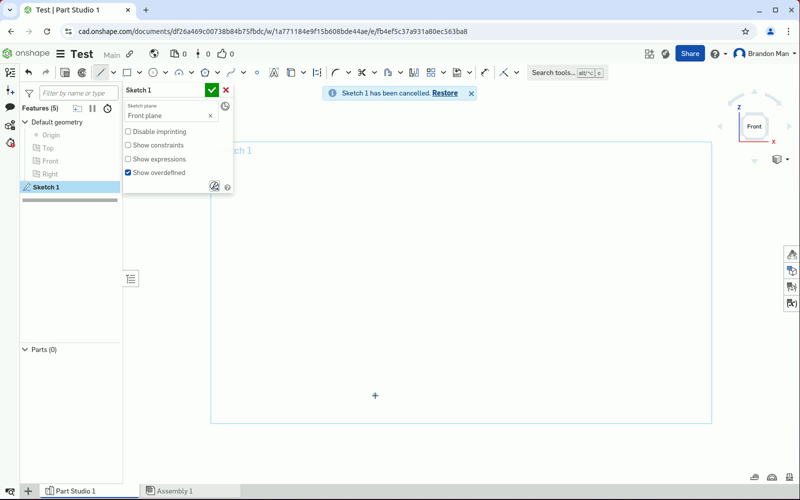
mouse_move(547, 395)
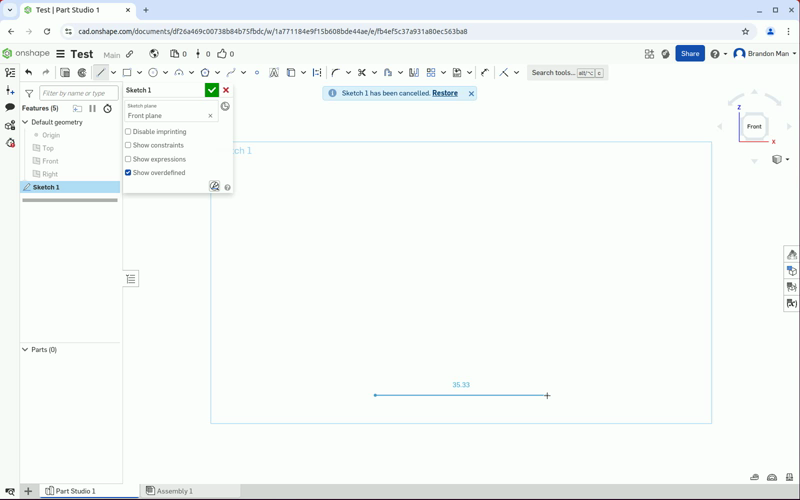
click(547, 395)
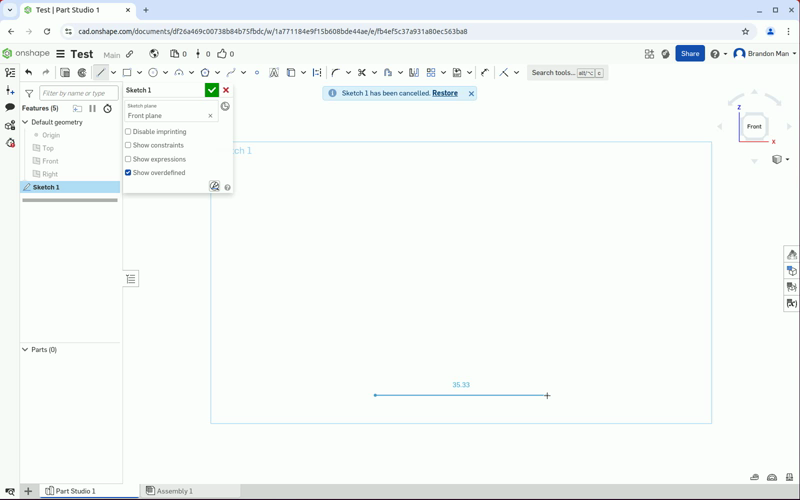
key_up(shift)
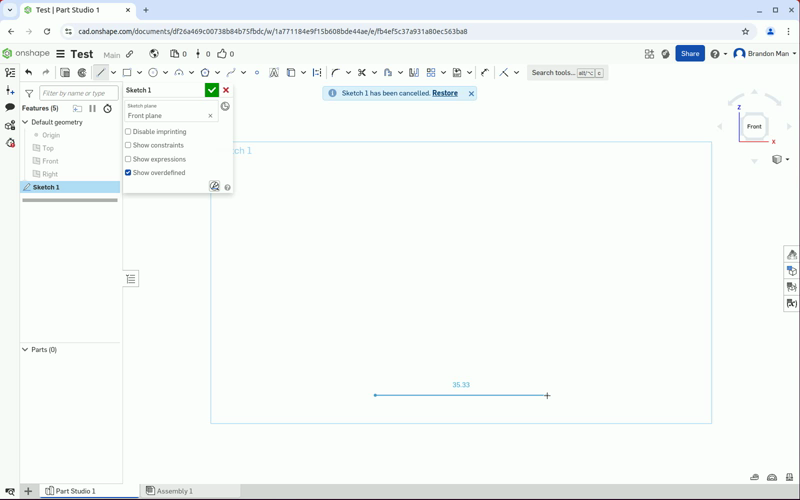
key_down(shift)
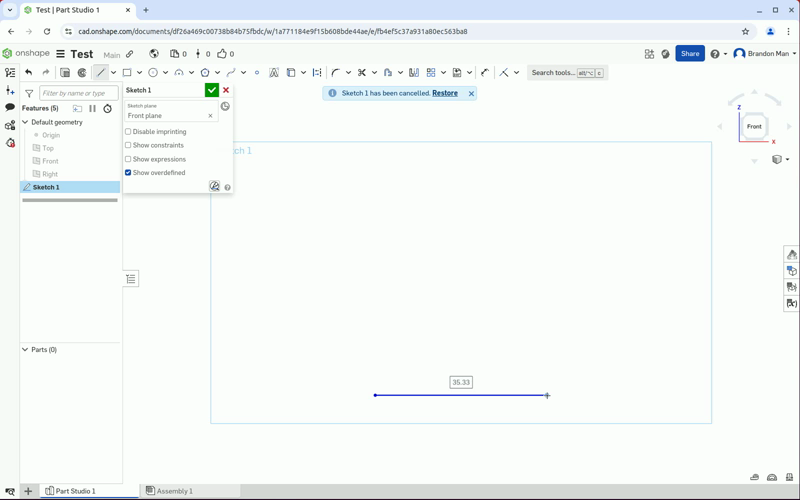
mouse_move(547, 171)
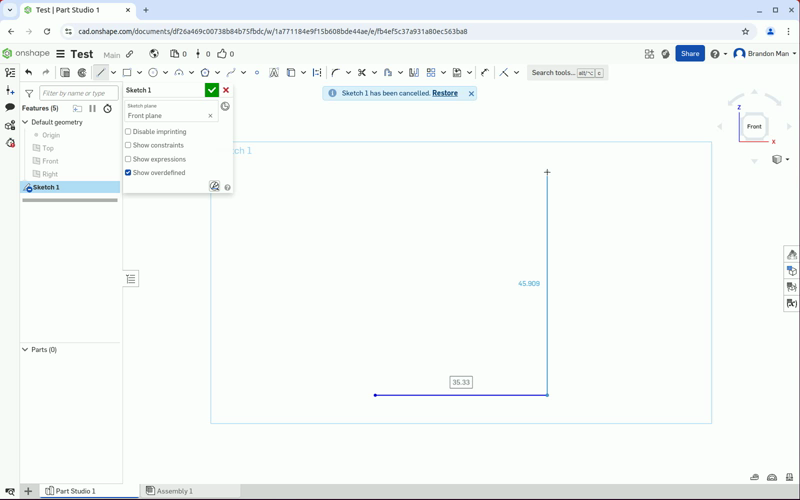
click(547, 171)
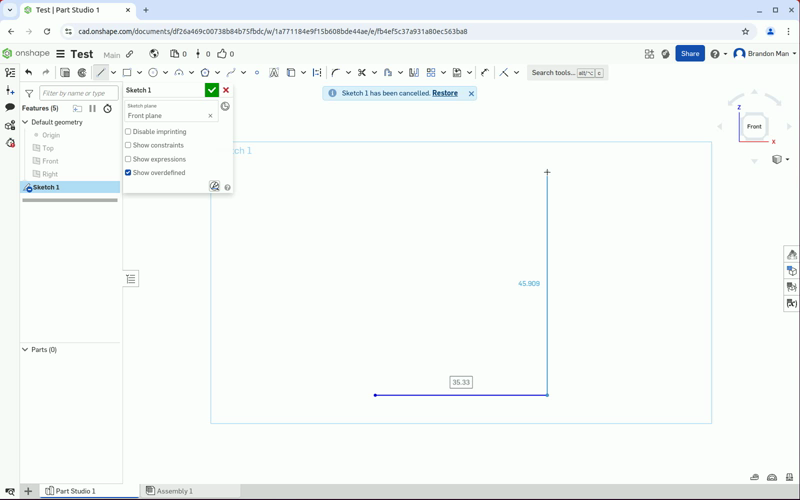
key_up(shift)
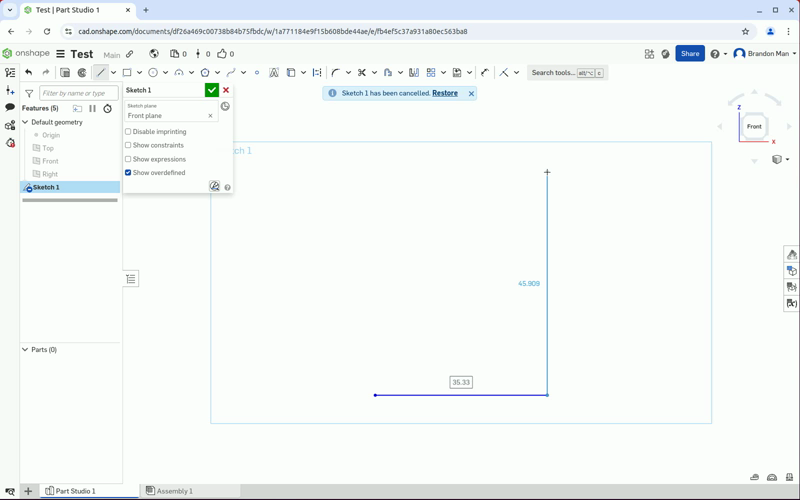
key_down(shift)
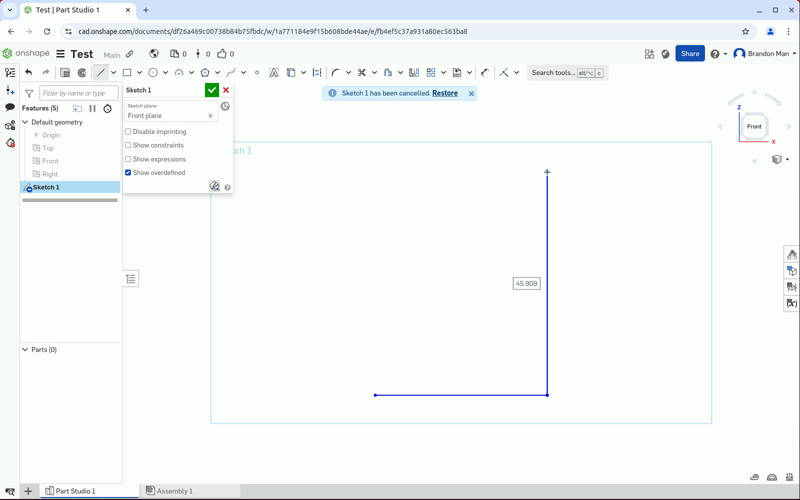
mouse_move(375, 171)
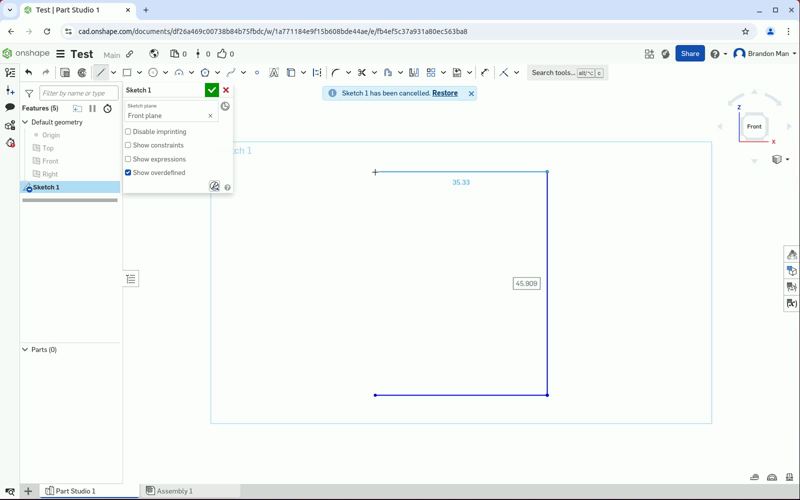
click(375, 171)
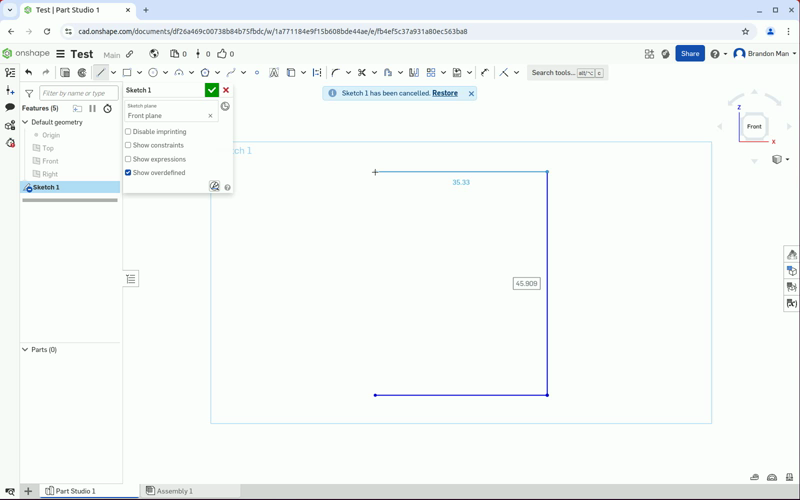
key_up(shift)
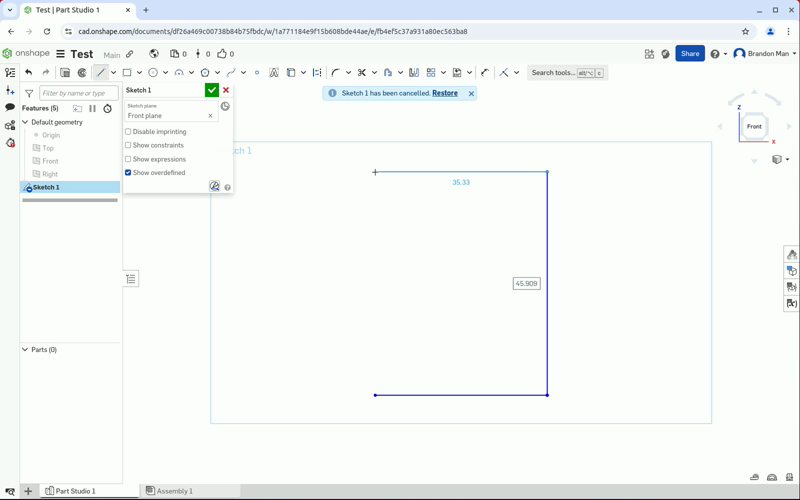
key_down(shift)
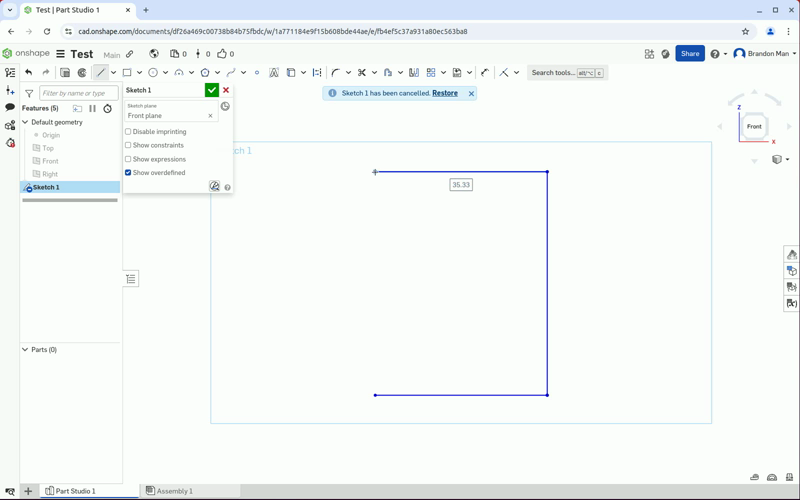
mouse_move(375, 395)
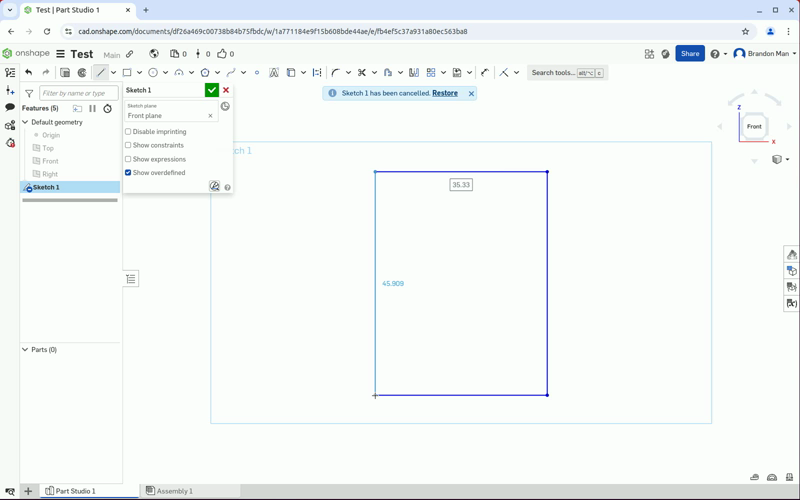
key_up(shift)
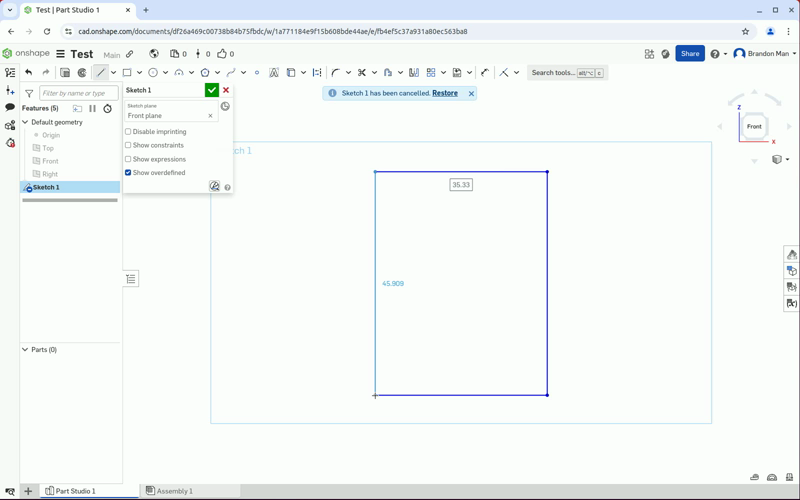
click(375, 395)
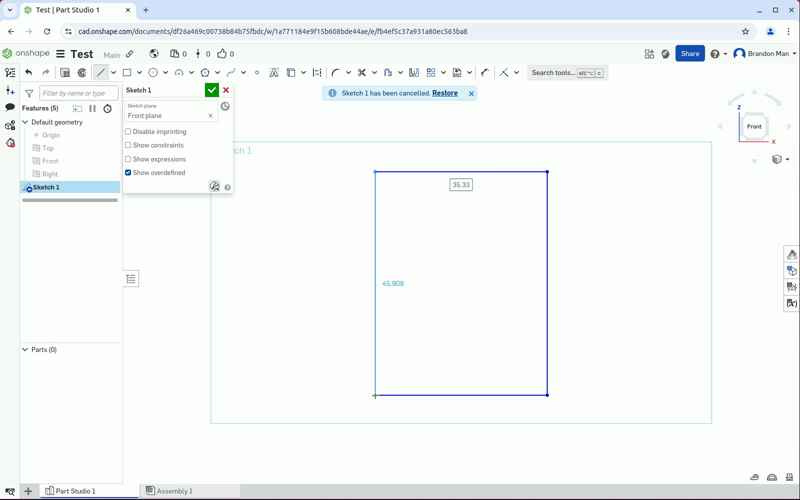
key(esc)
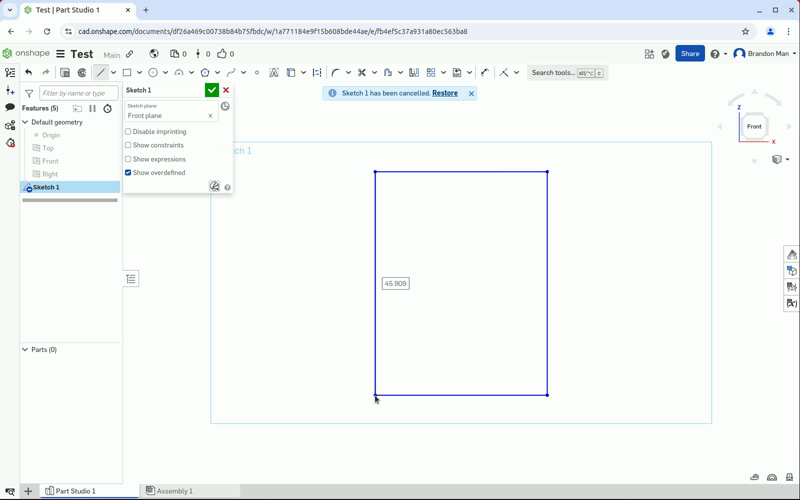
key(l)
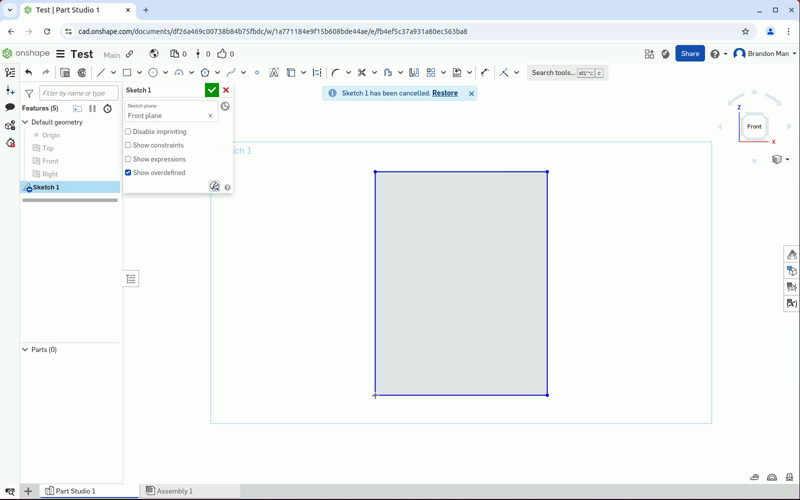
key_down(shift)
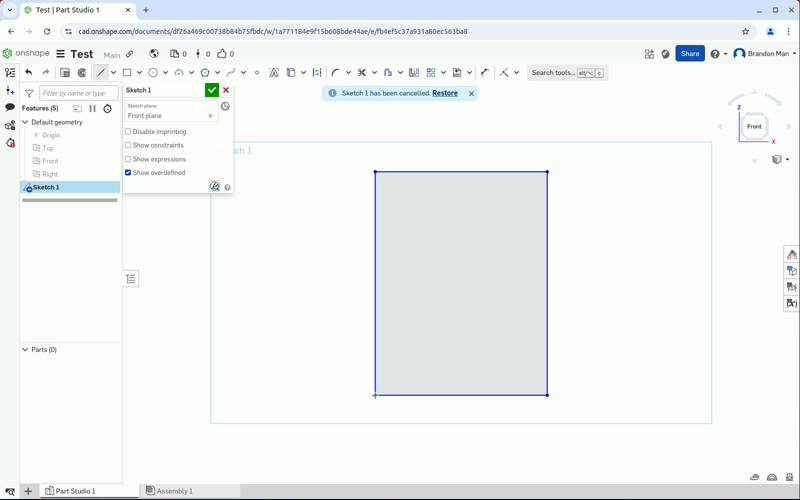
mouse_move(386, 383)
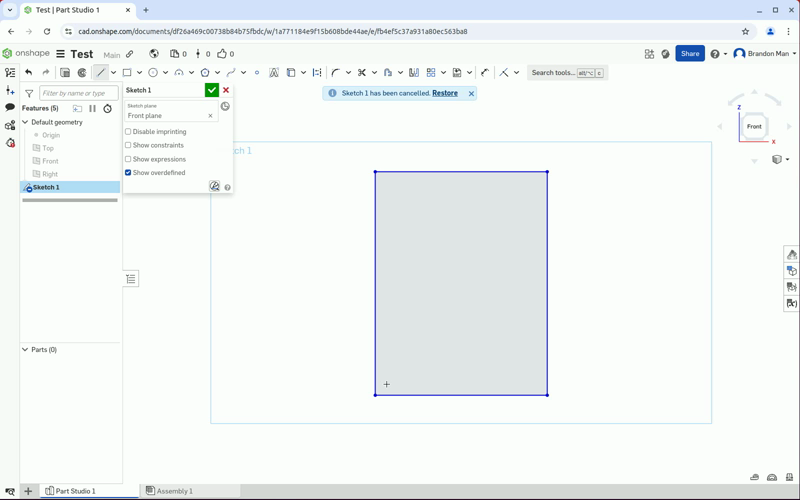
click(386, 383)
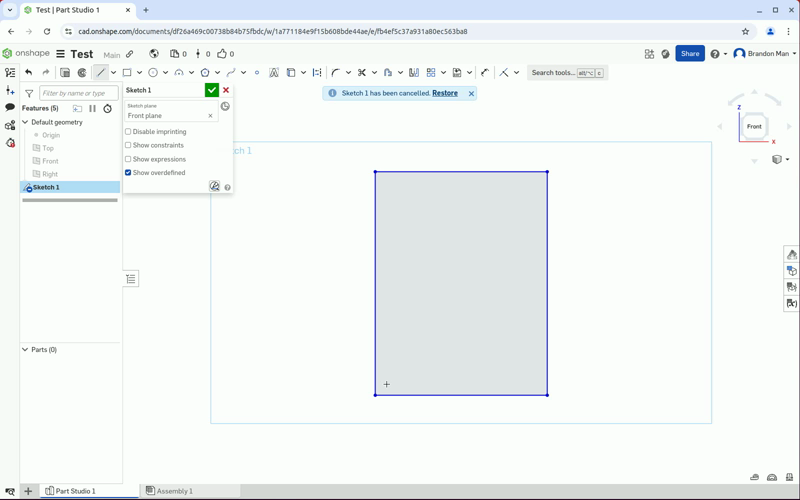
key_up(shift)
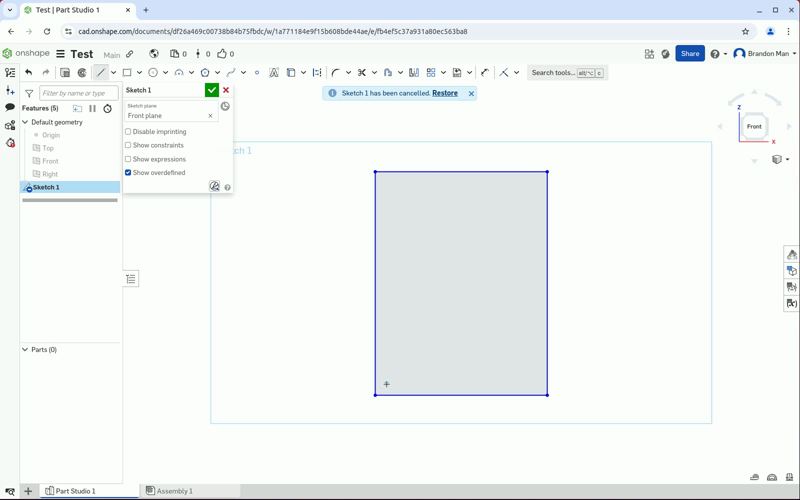
key_down(shift)
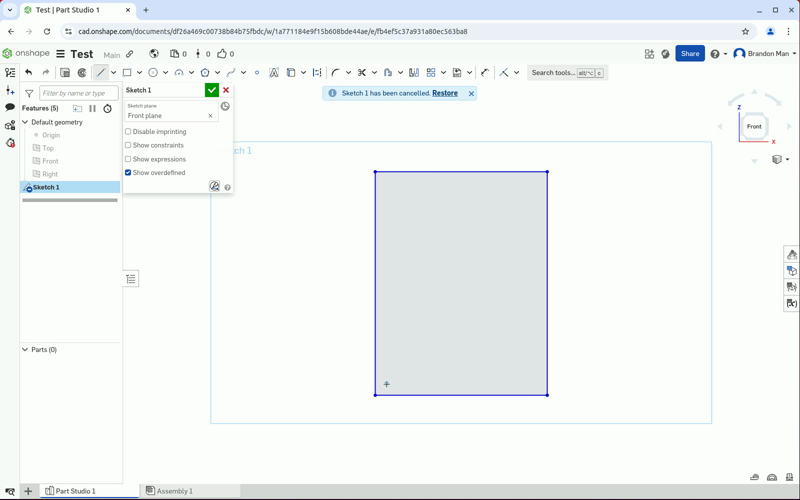
mouse_move(533, 383)
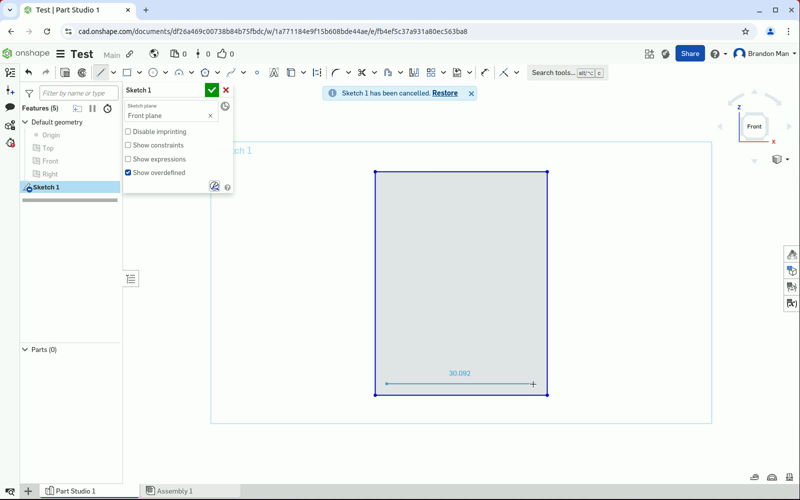
click(533, 383)
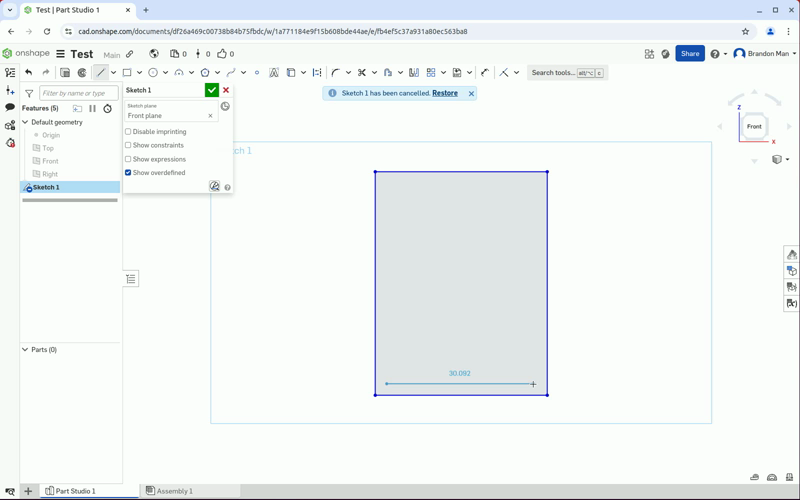
key_up(shift)
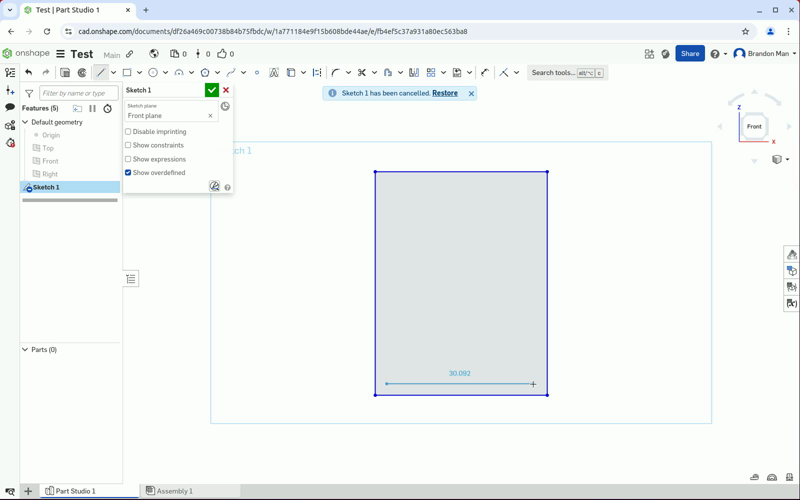
key_down(shift)
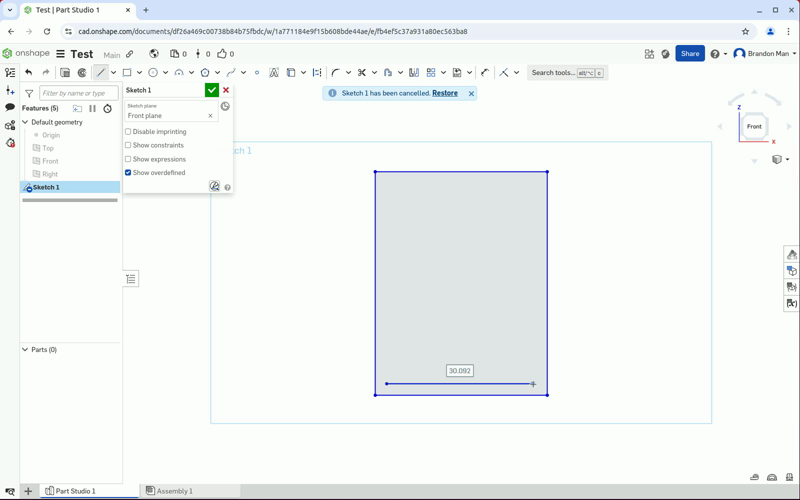
mouse_move(533, 183)
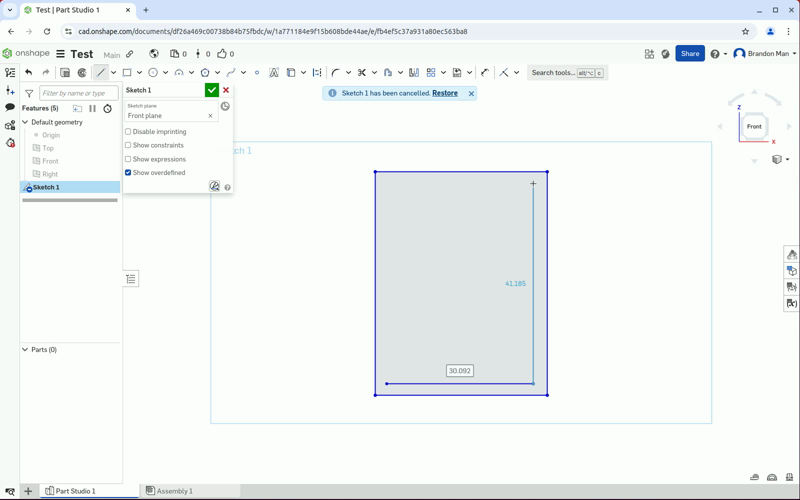
click(533, 183)
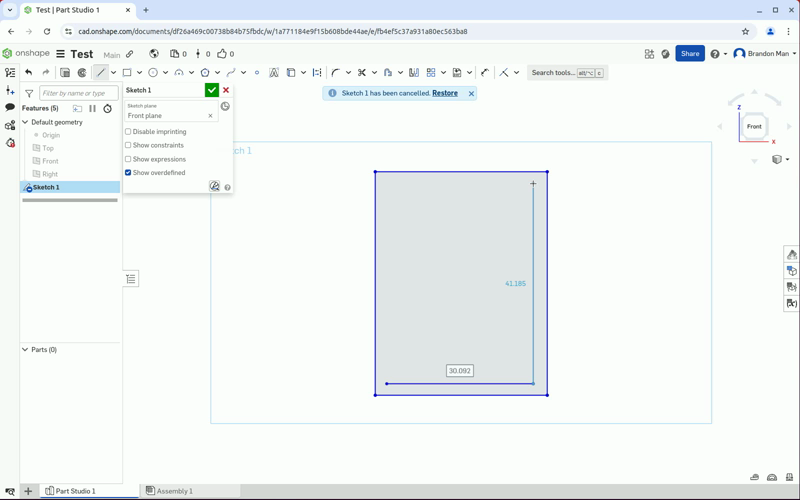
key_up(shift)
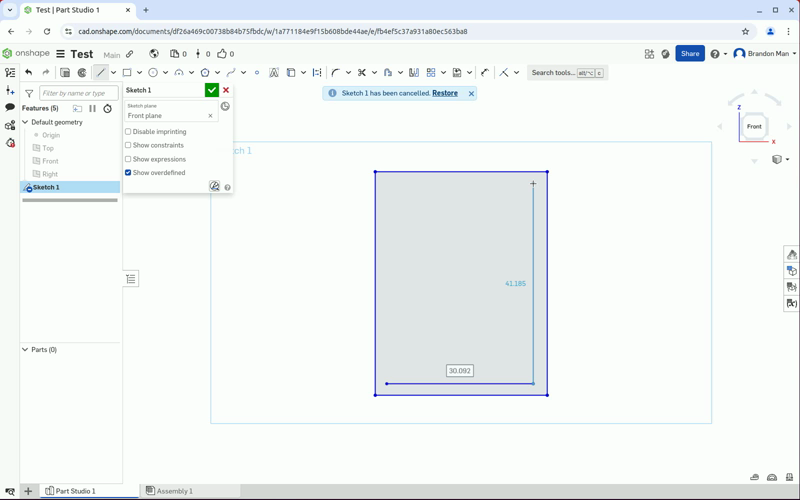
key_down(shift)
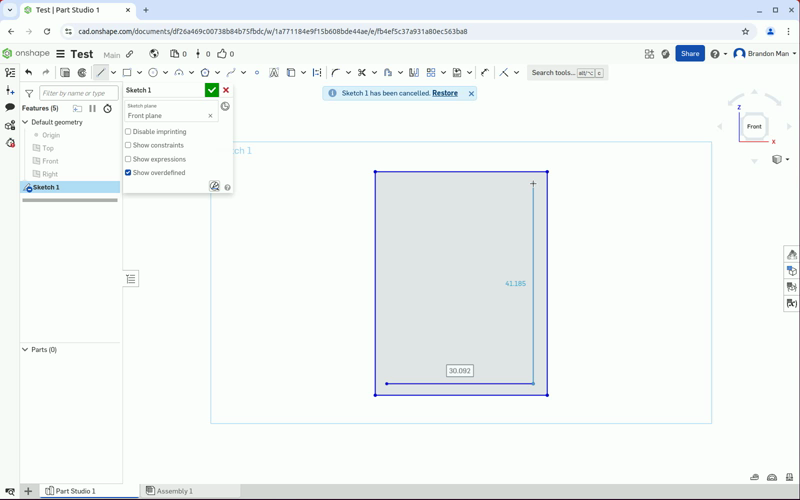
mouse_move(386, 183)
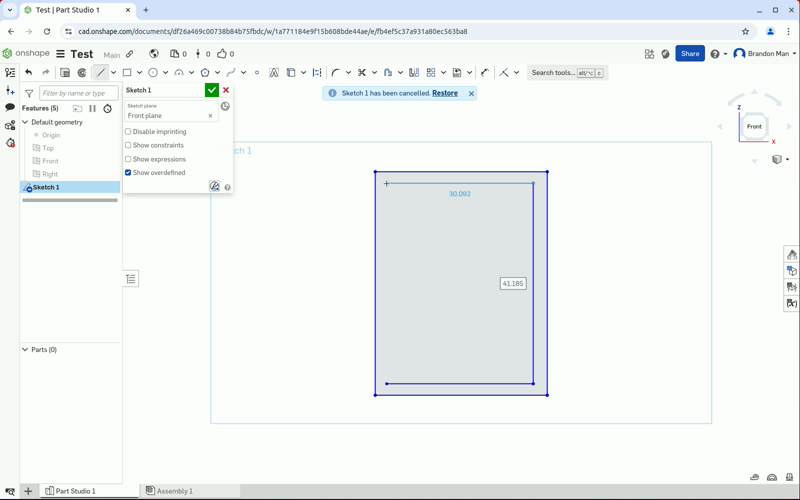
click(386, 183)
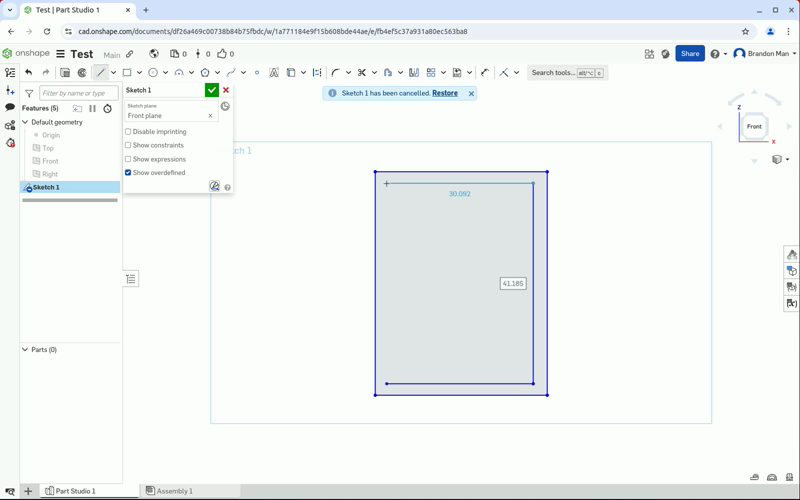
key_up(shift)
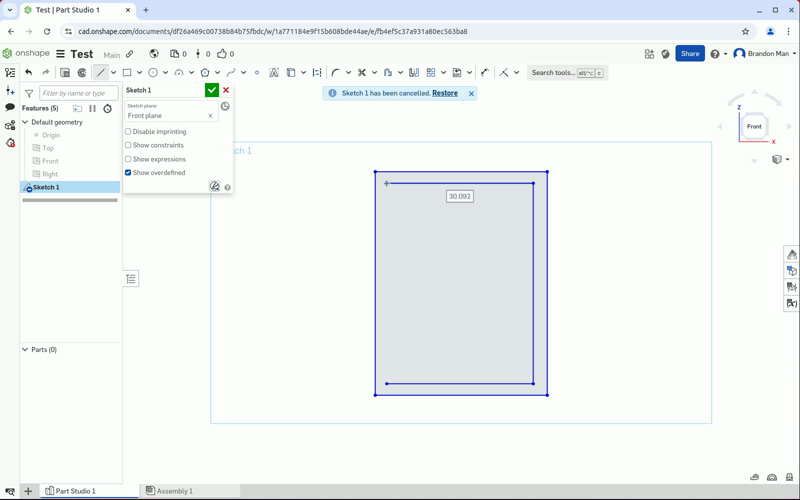
key_down(shift)
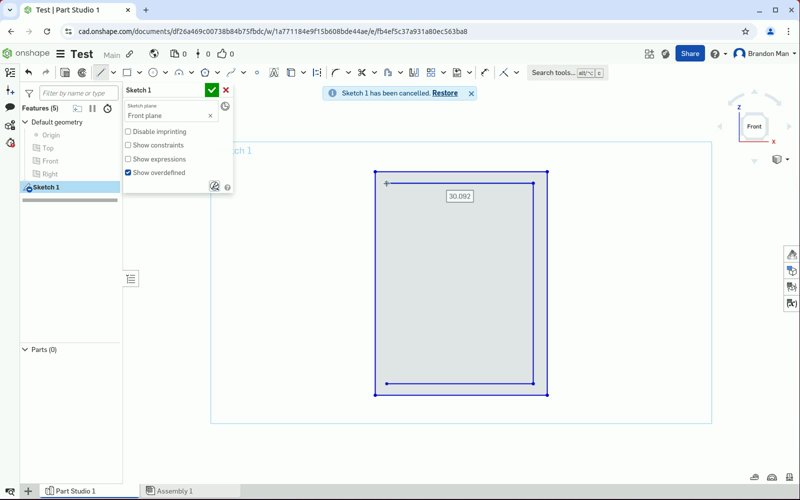
mouse_move(386, 383)
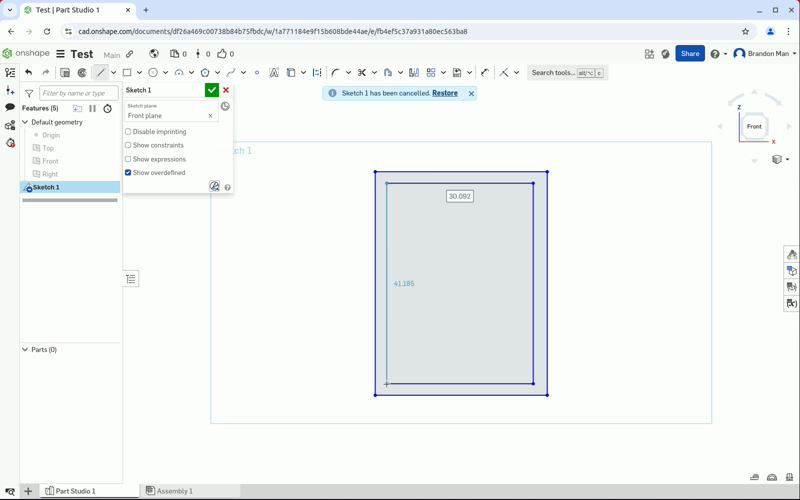
key_up(shift)
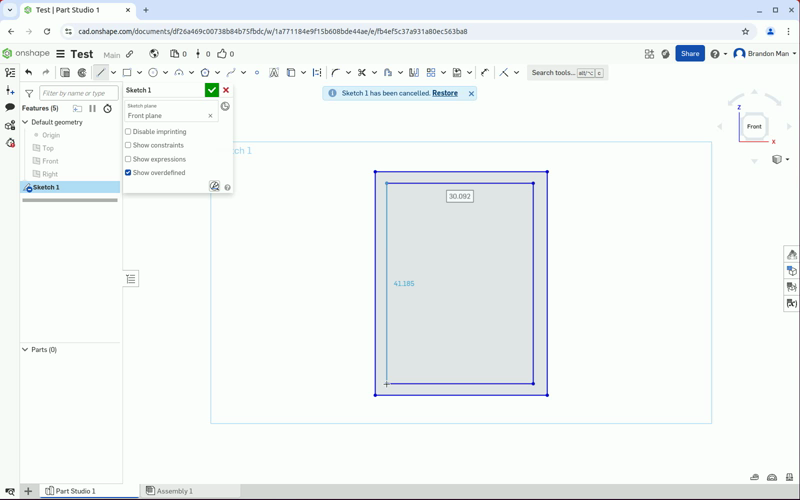
click(386, 383)
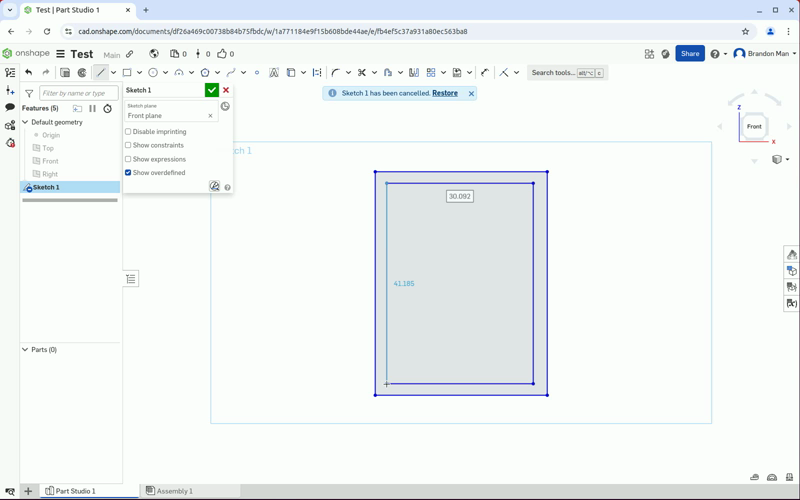
key(esc)
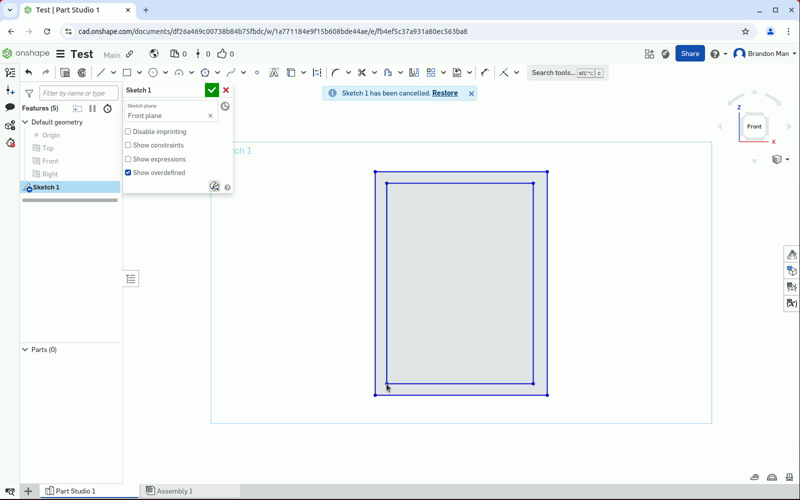
mouse_move(539, 300)
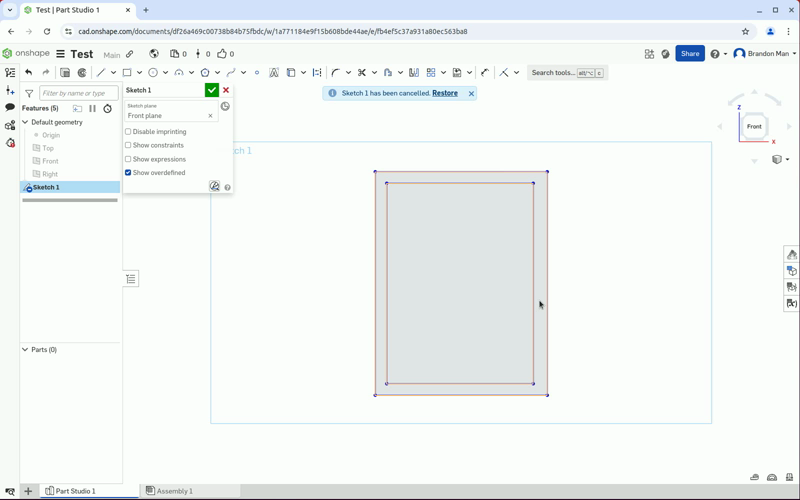
click(539, 300)
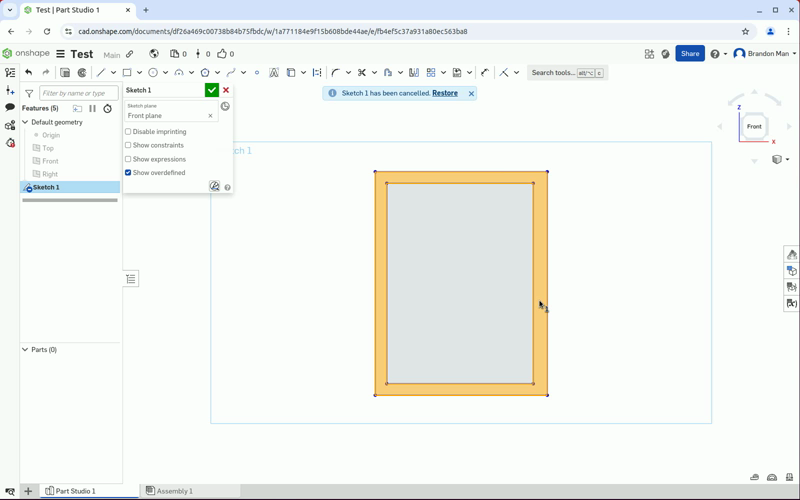
mouse_move(73, 352)
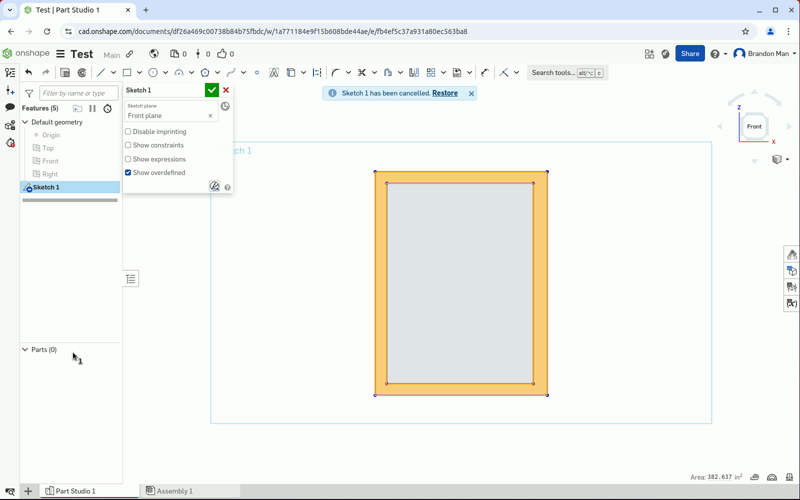
key(shift+y)
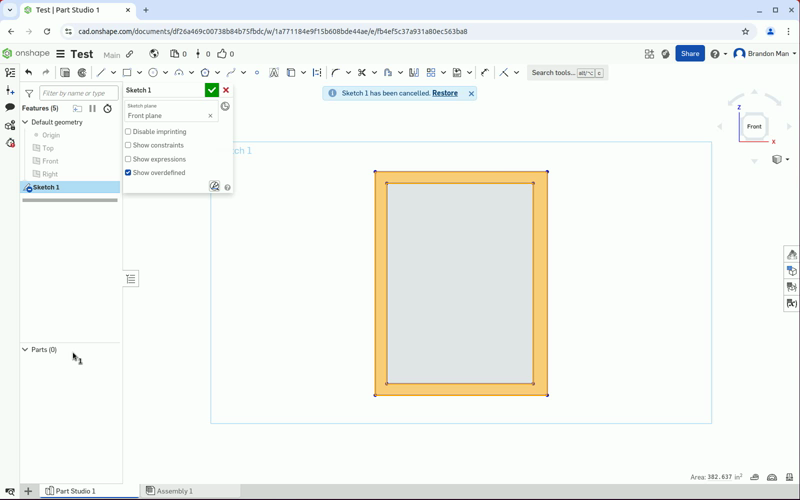
key(shift+e)
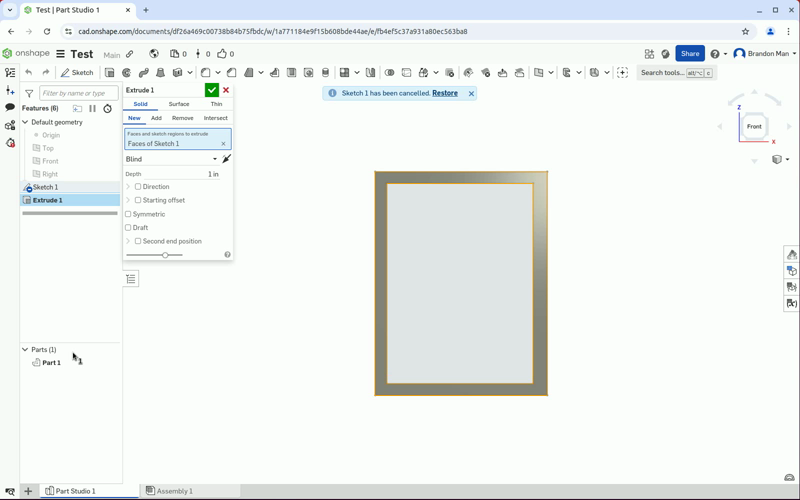
mouse_move(143, 106)
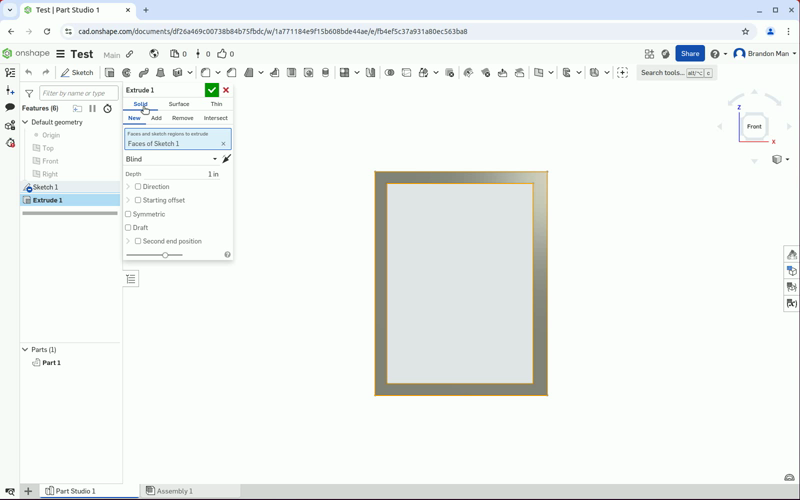
click(143, 106)
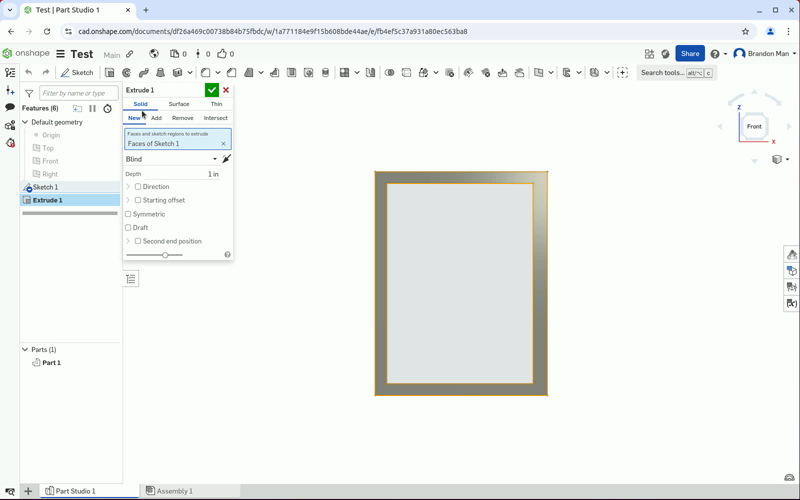
mouse_move(137, 120)
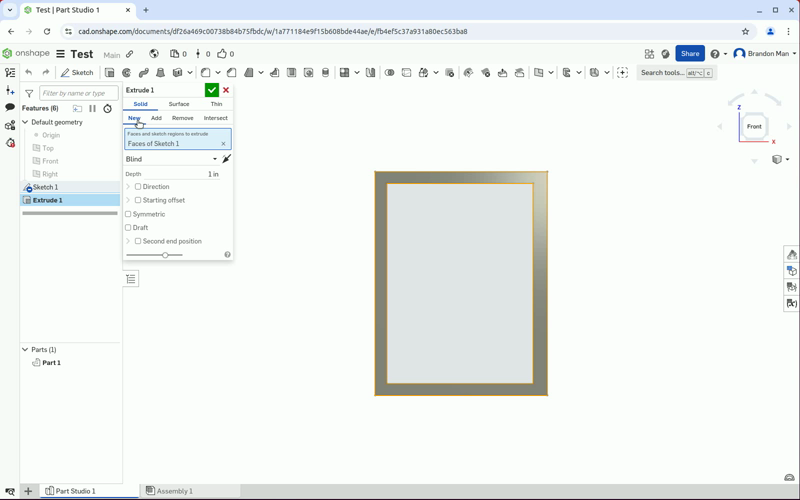
click(137, 120)
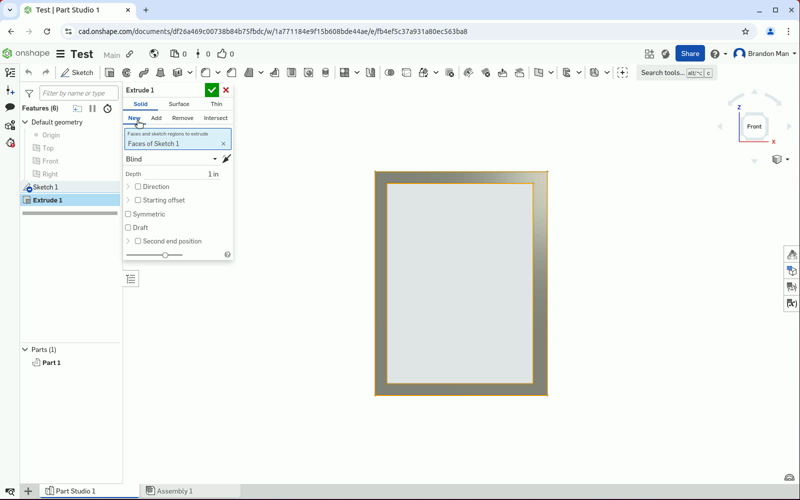
key(tab, 4)
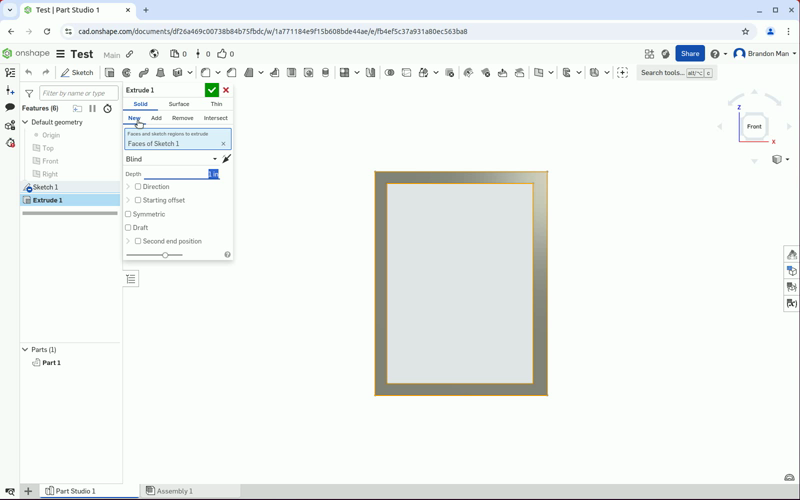
text(-4.092)
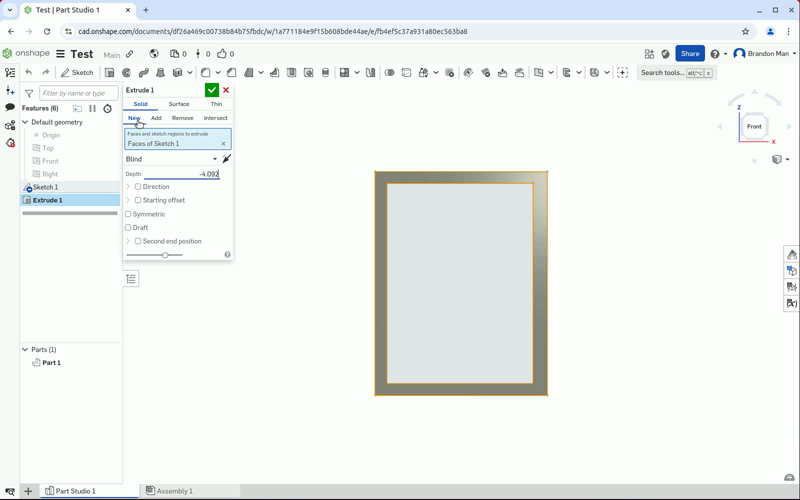
key(enter)
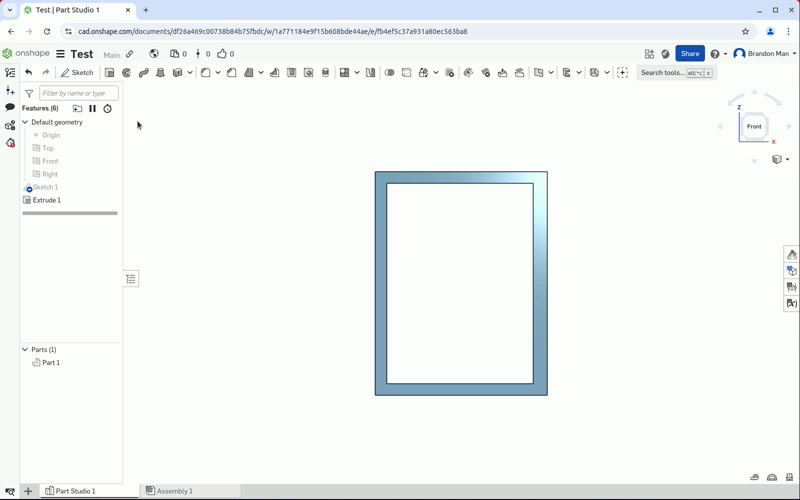
key(shift+h)
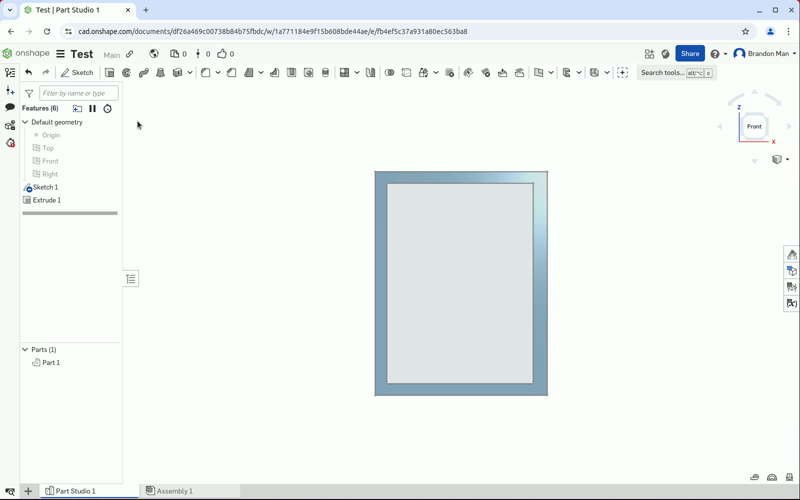
key(shift+h)
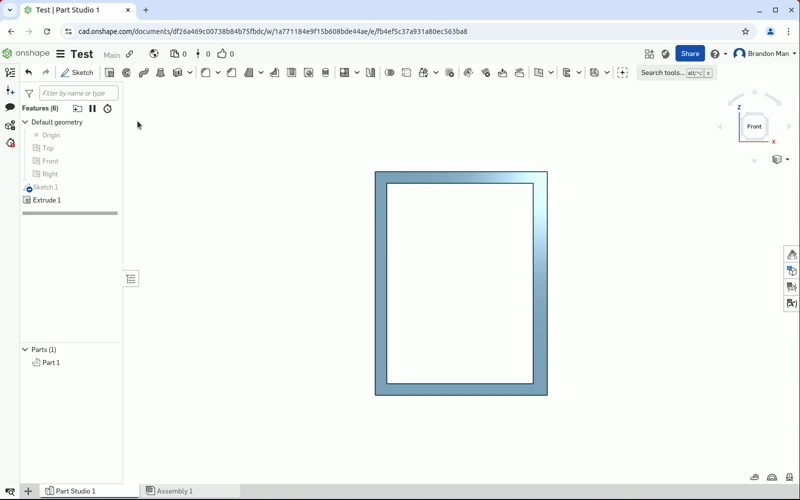
mouse_move(73, 189)
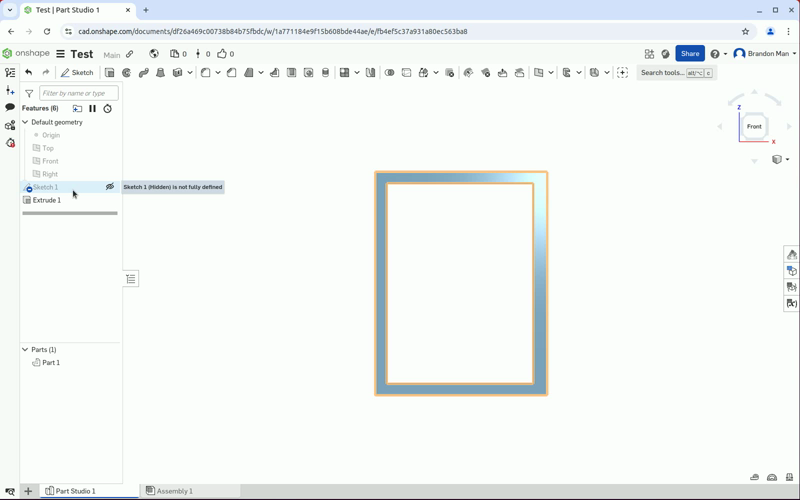
click(73, 189)
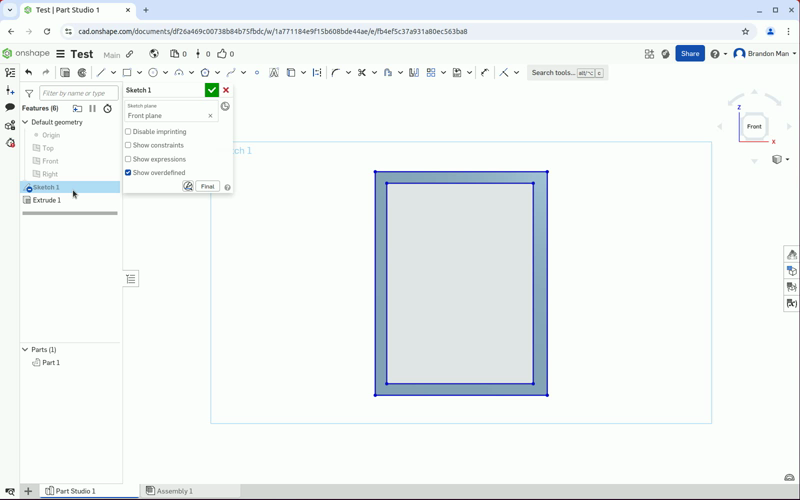
mouse_move(229, 92)
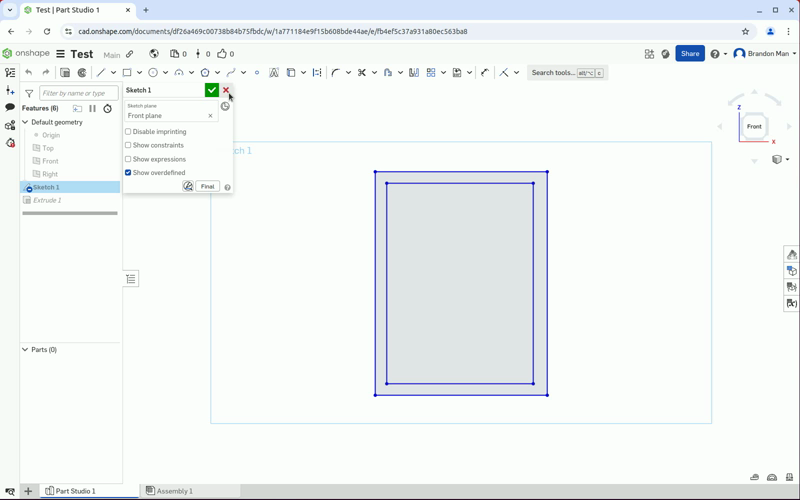
click(229, 92)
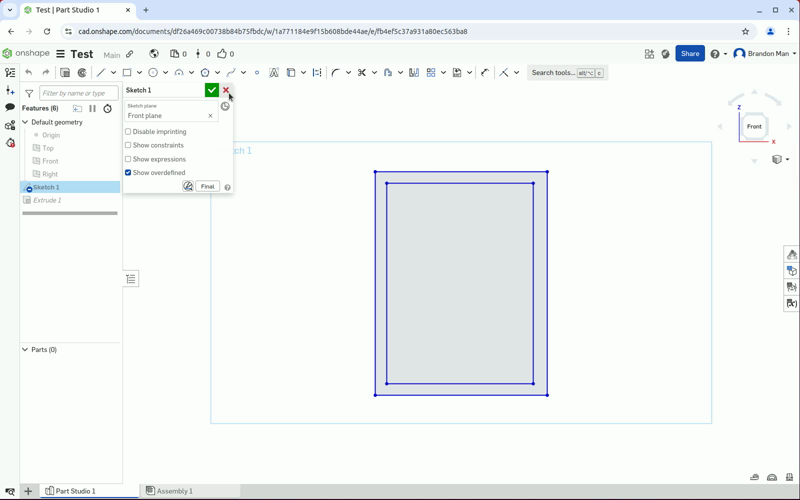
key(shift+s)
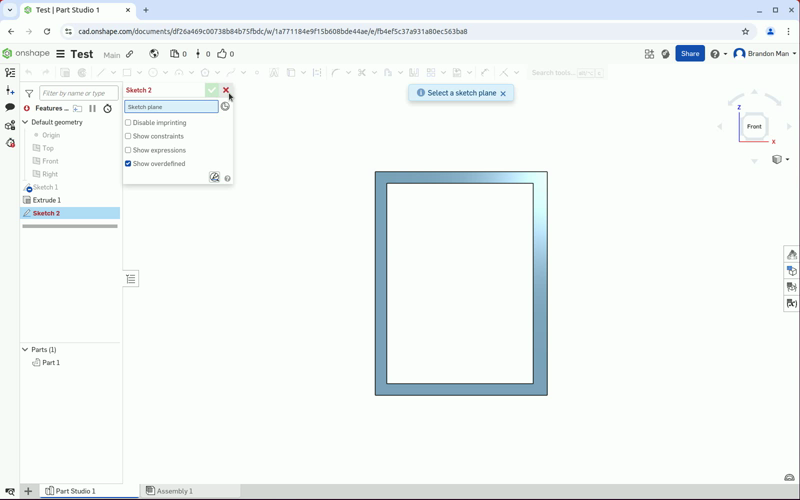
mouse_move(73, 163)
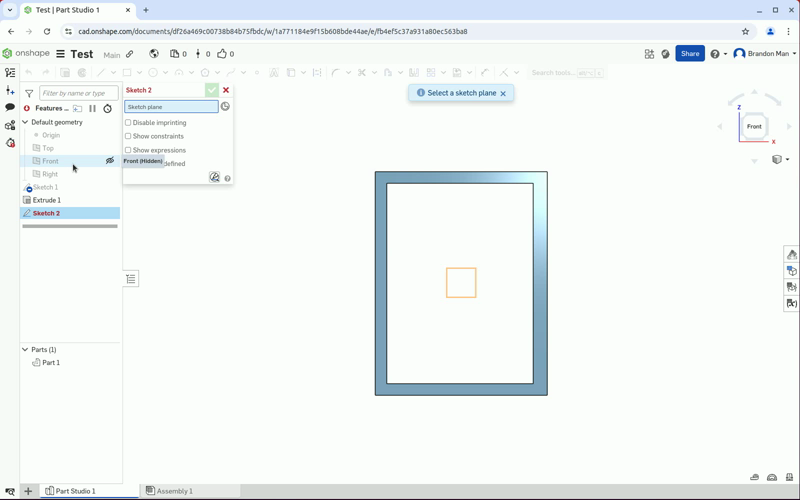
click(73, 163)
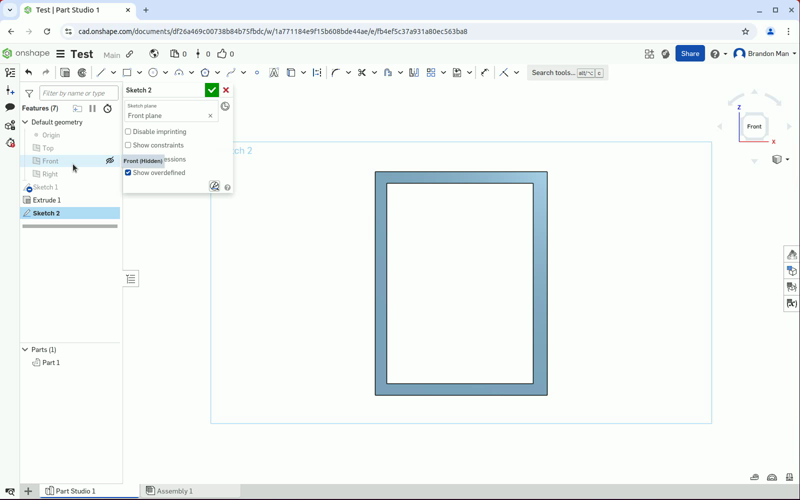
mouse_move(73, 352)
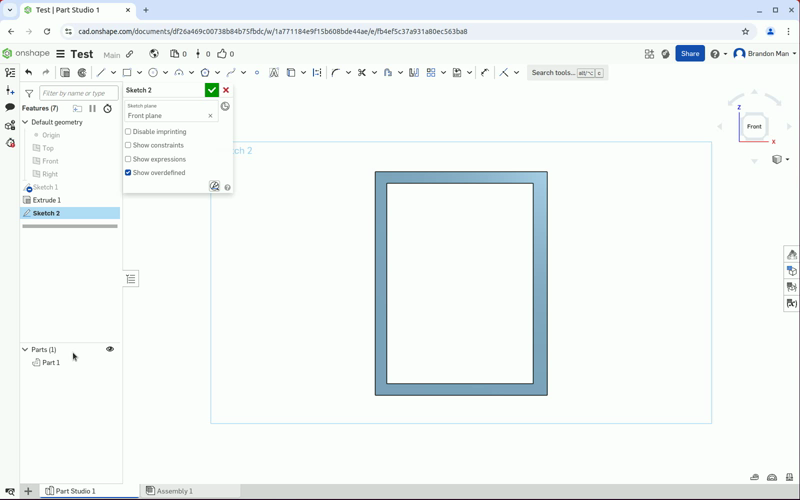
key(y)
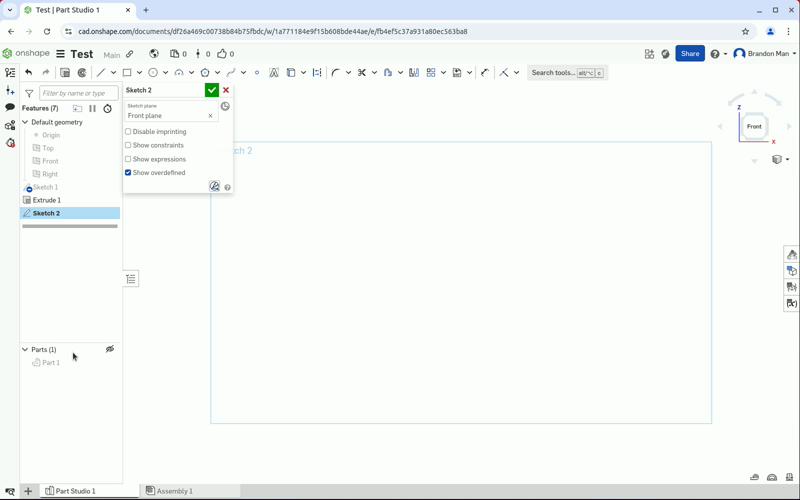
key(l)
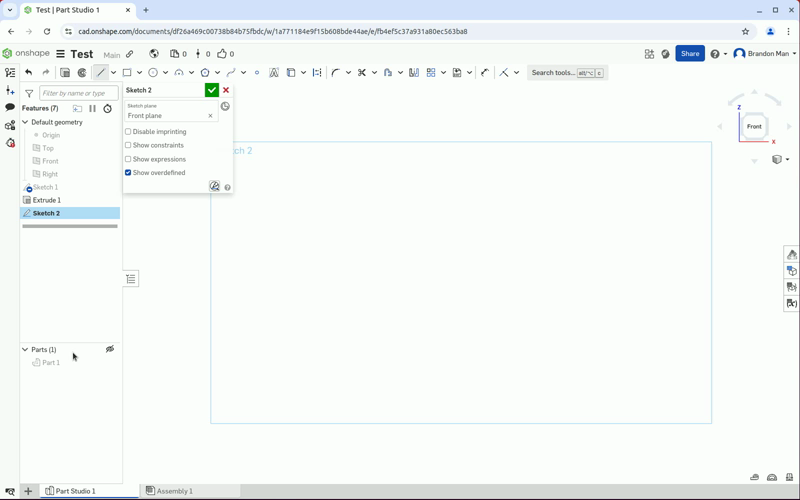
key_down(shift)
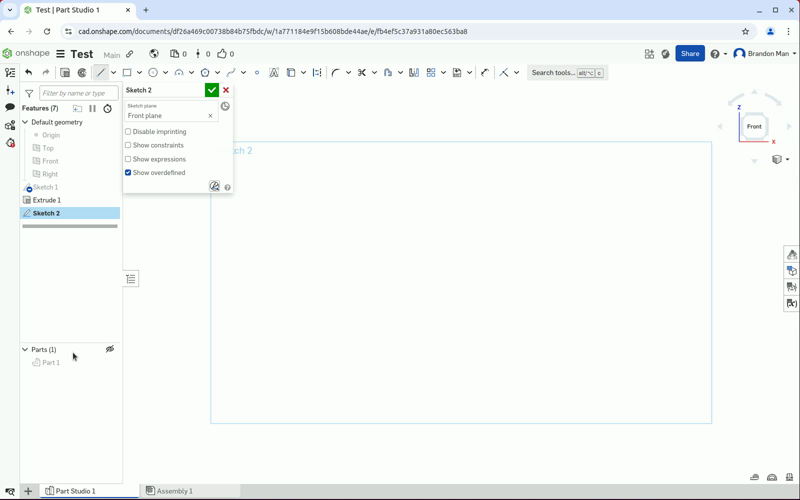
mouse_move(386, 383)
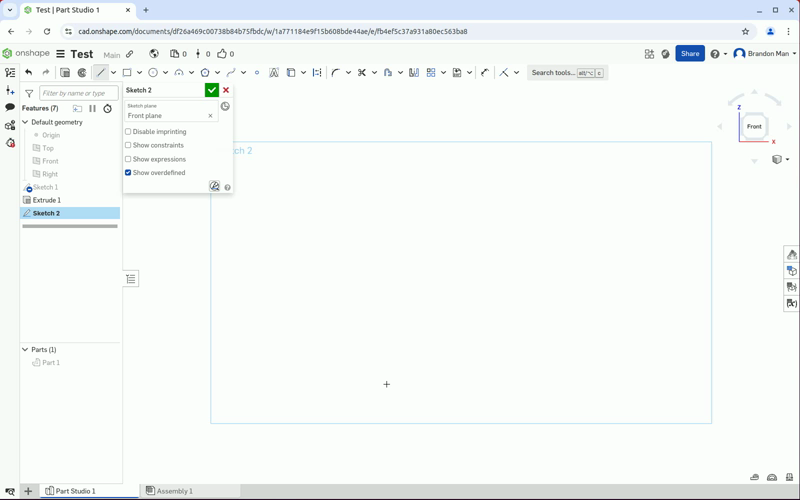
click(386, 383)
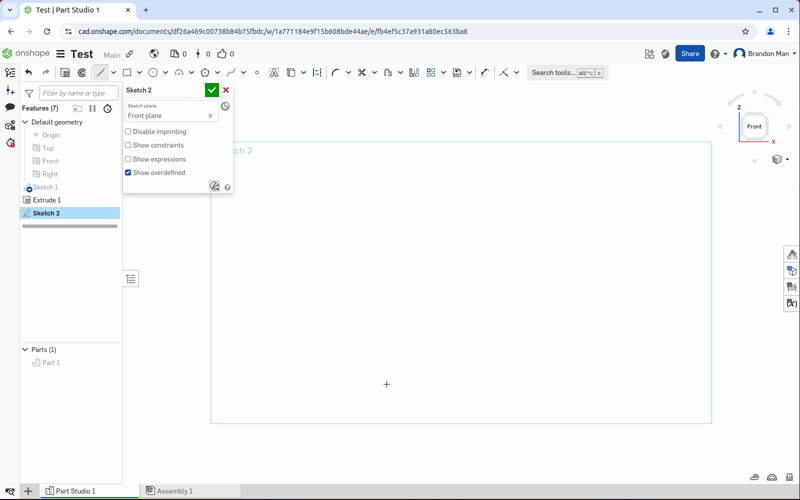
key_up(shift)
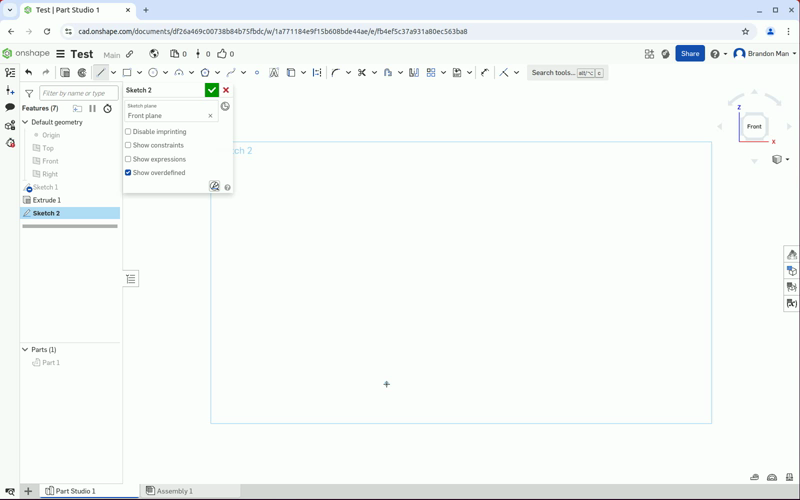
key_down(shift)
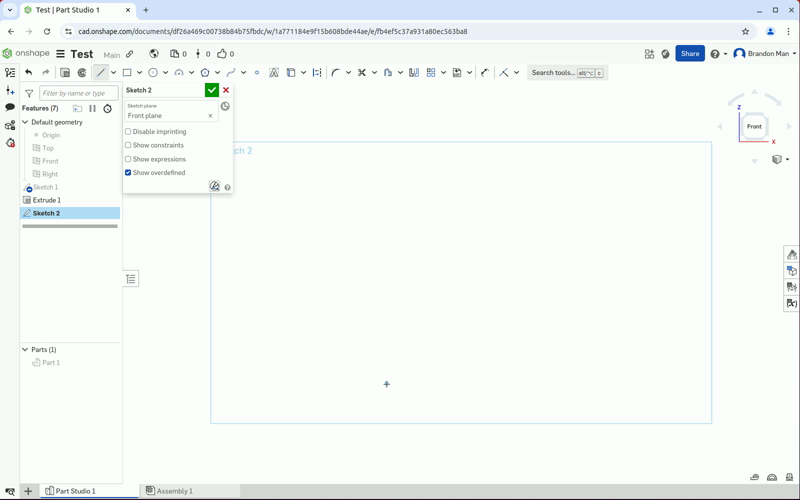
mouse_move(534, 383)
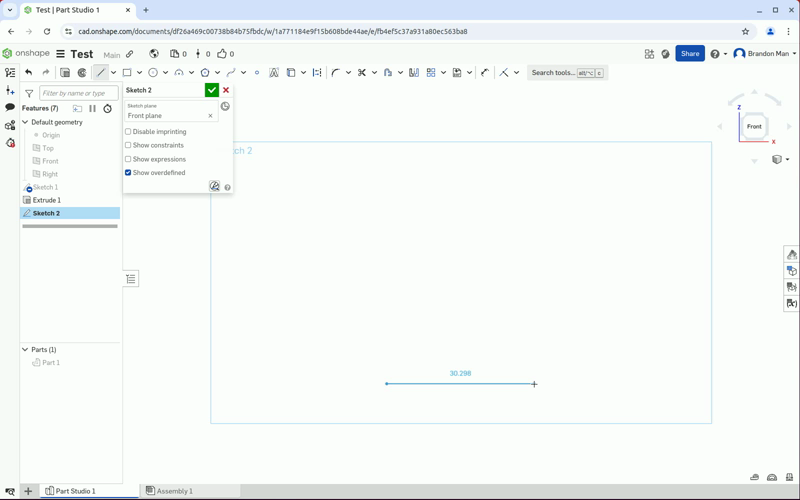
click(534, 383)
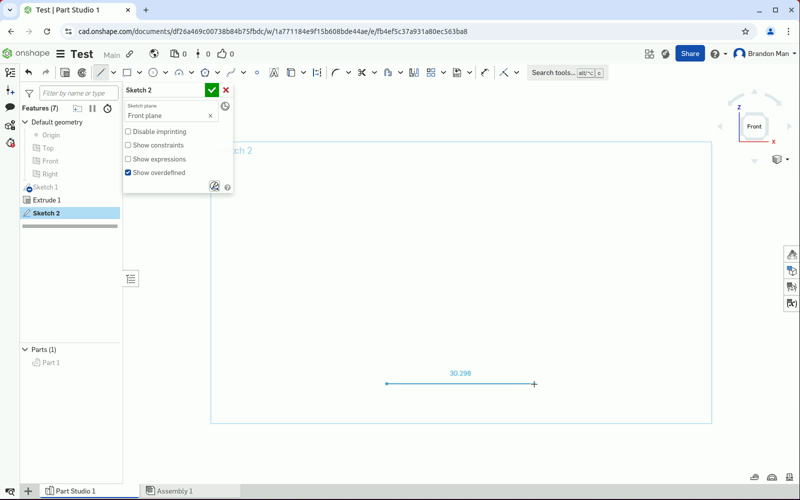
key_up(shift)
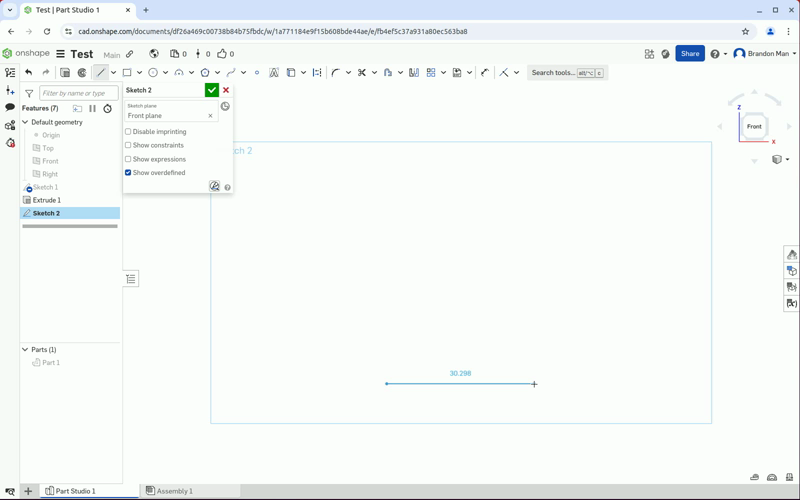
key_down(shift)
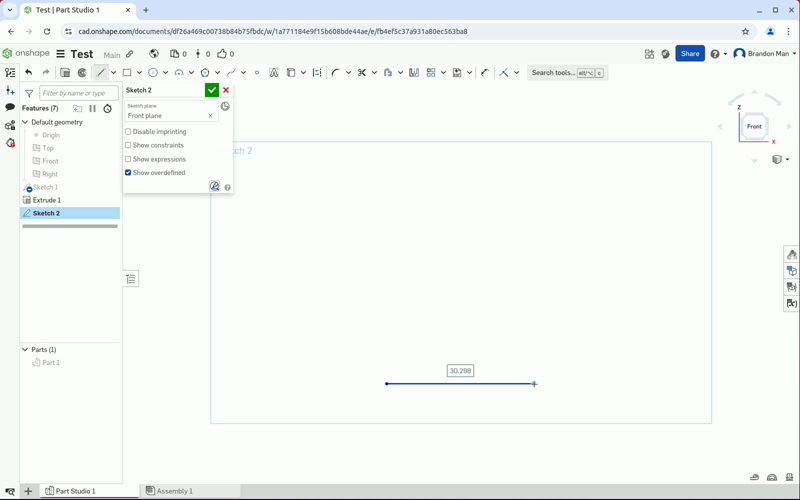
mouse_move(534, 184)
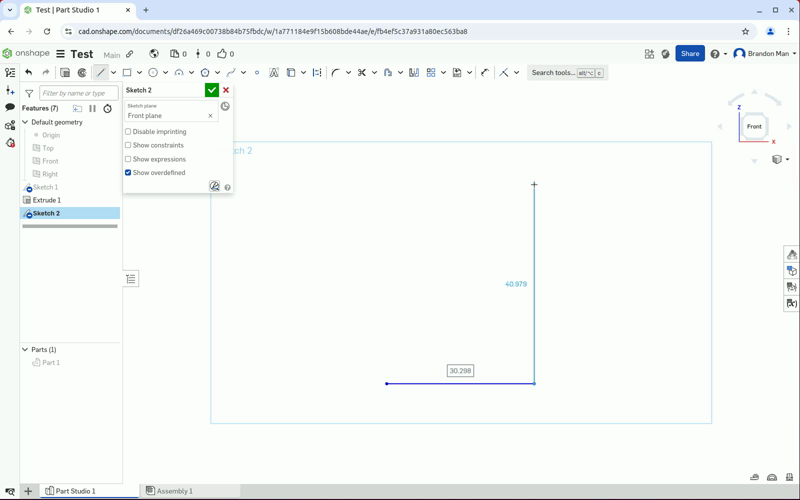
click(534, 184)
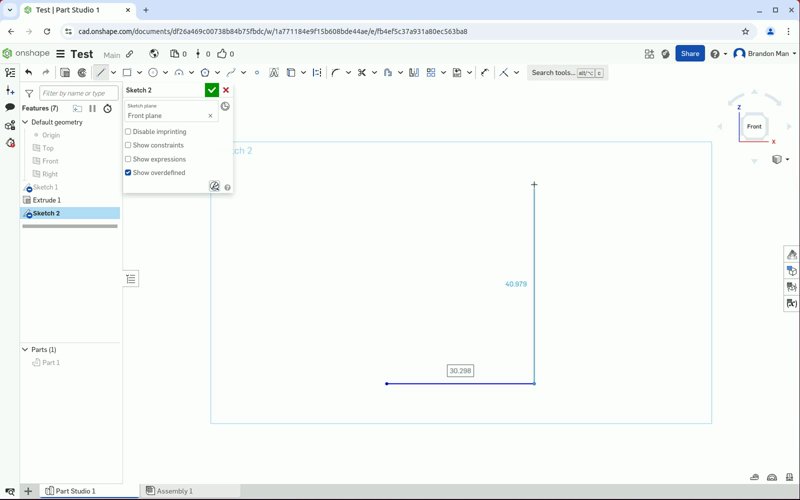
key_up(shift)
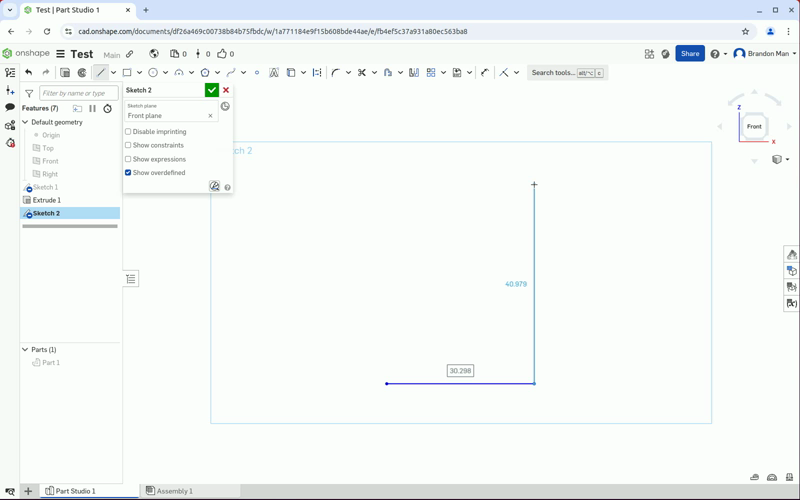
key_down(shift)
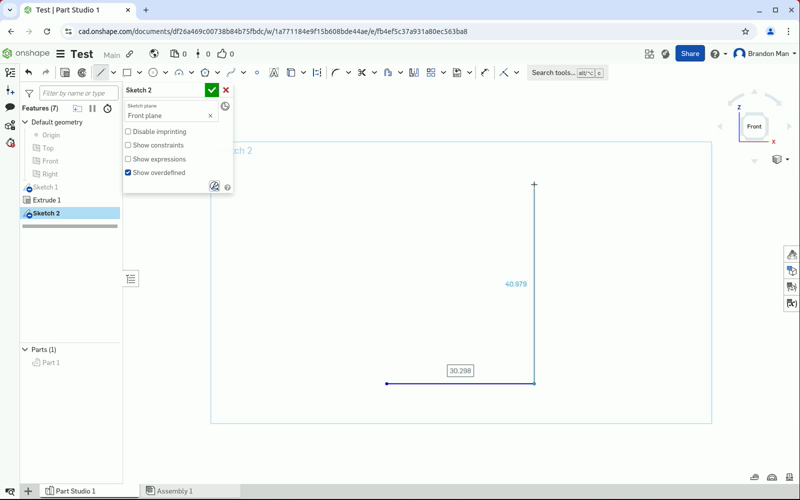
mouse_move(386, 184)
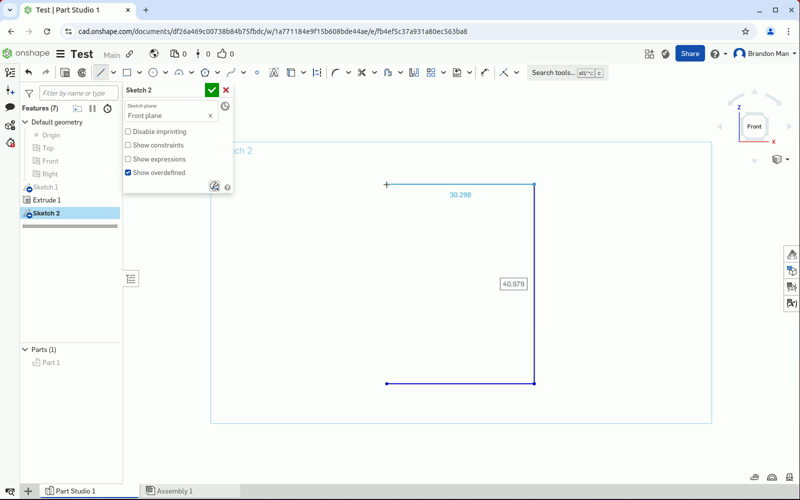
click(386, 184)
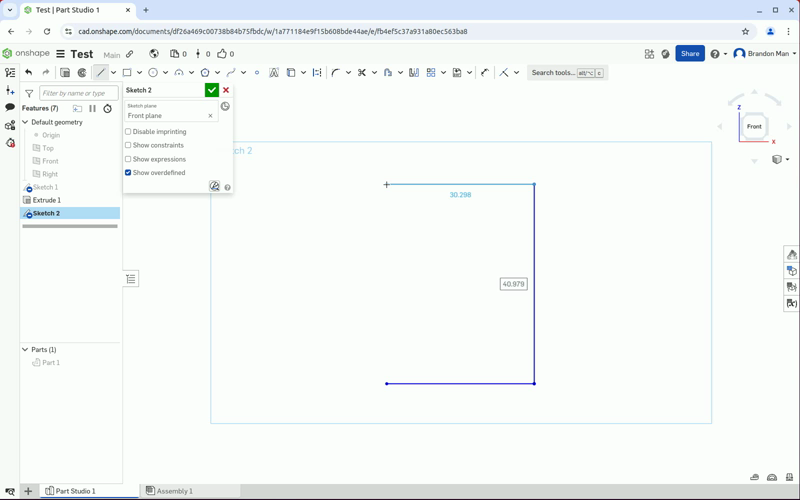
key_up(shift)
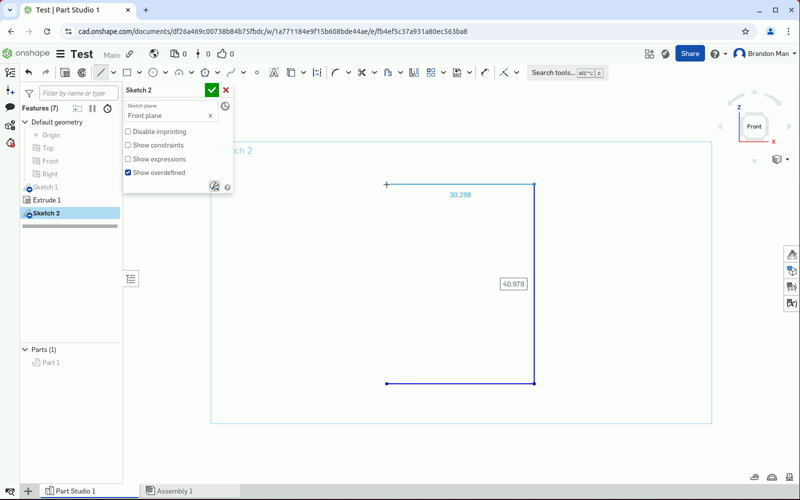
key_down(shift)
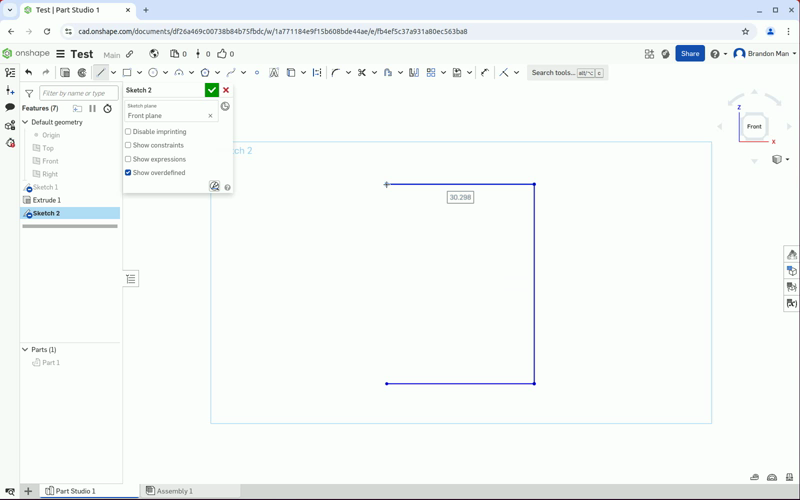
mouse_move(386, 383)
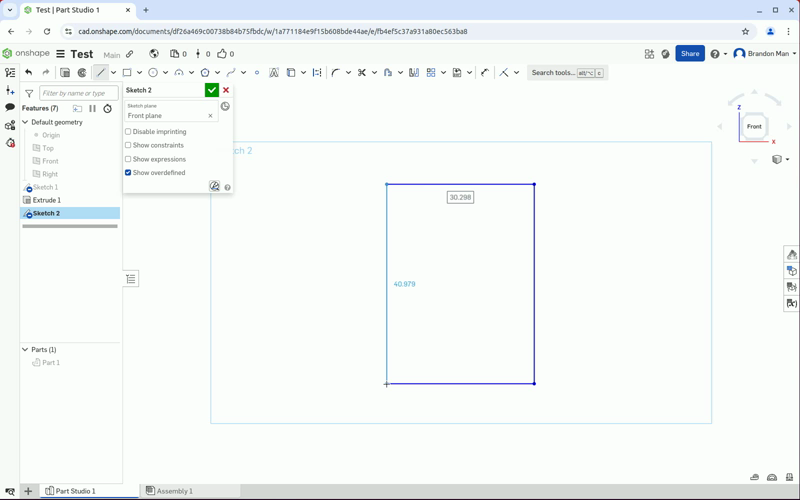
key_up(shift)
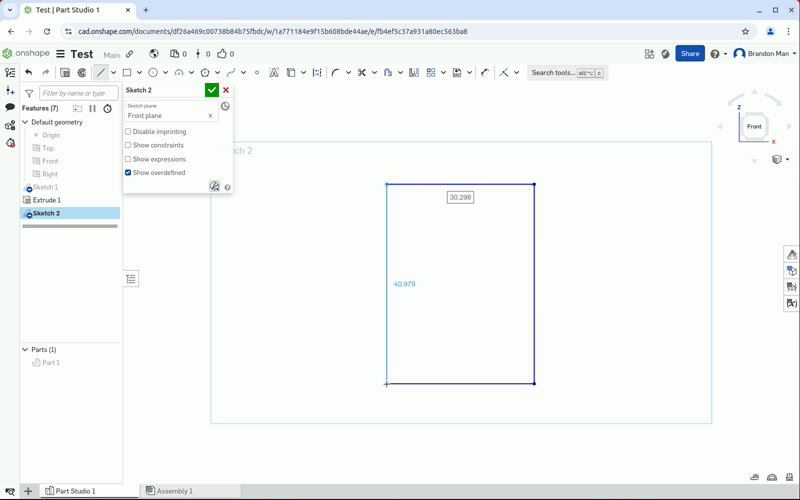
click(386, 383)
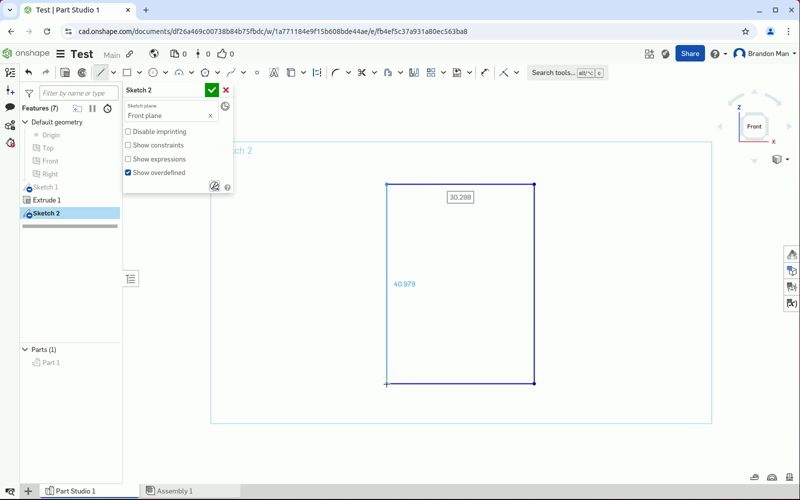
key(esc)
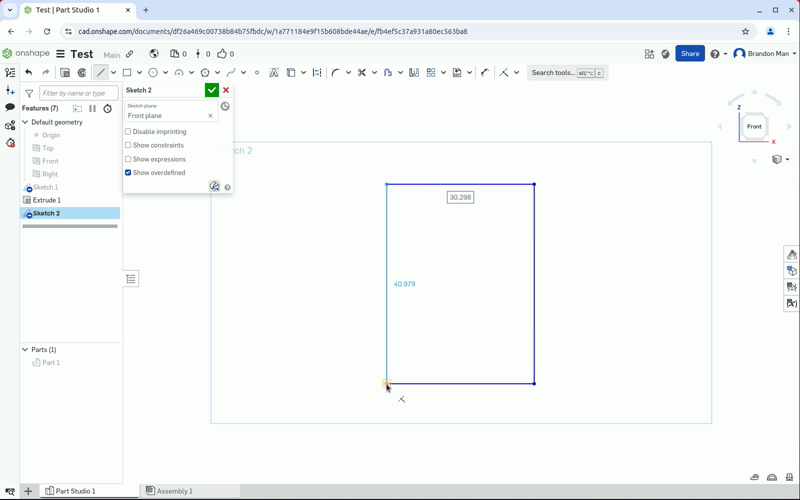
mouse_move(427, 215)
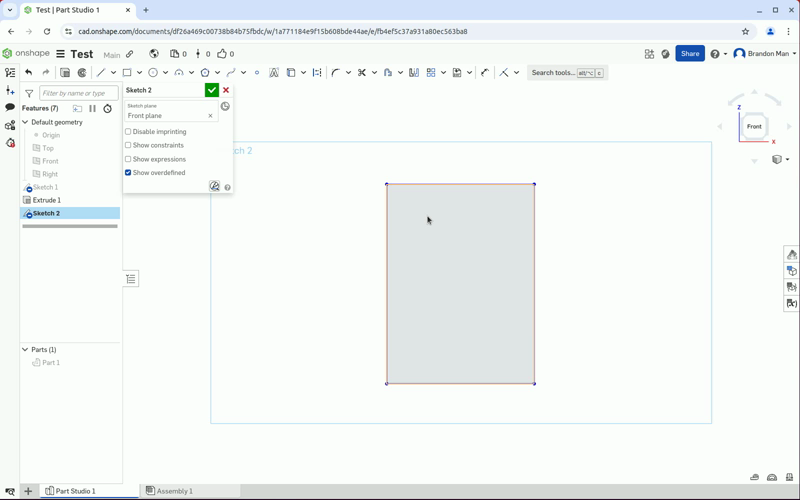
click(427, 215)
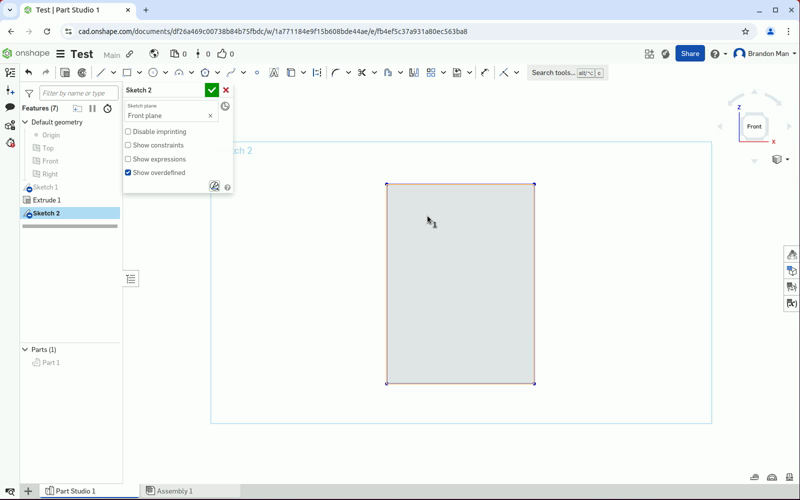
mouse_move(73, 352)
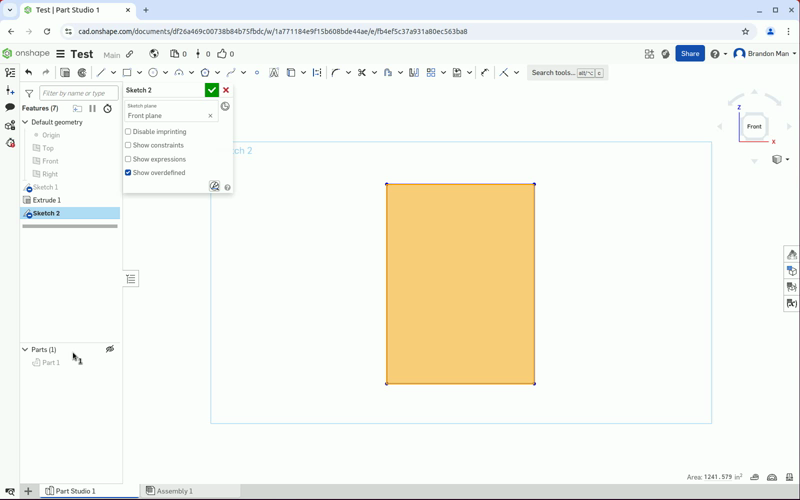
key(shift+y)
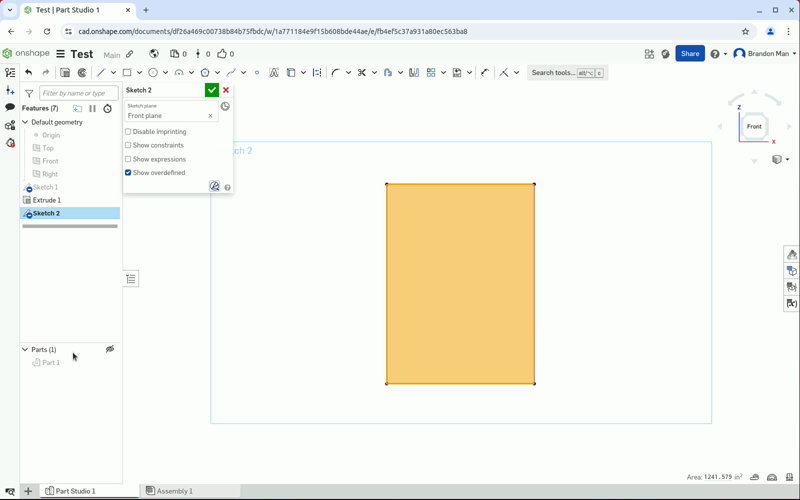
key(shift+e)
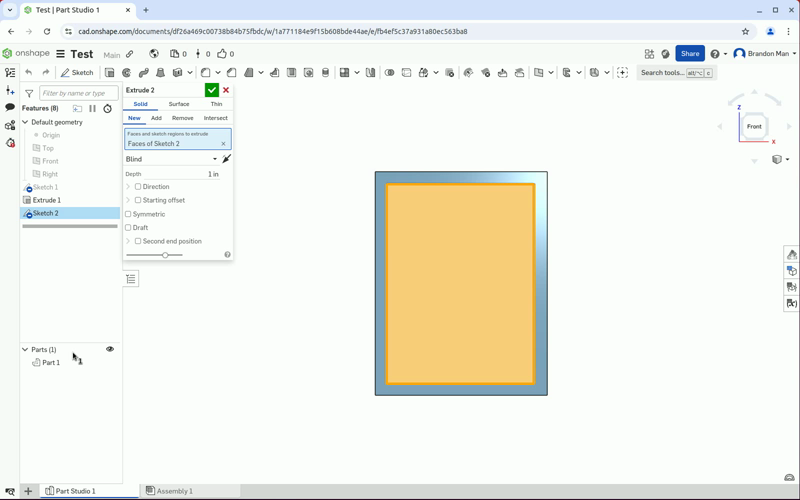
mouse_move(143, 106)
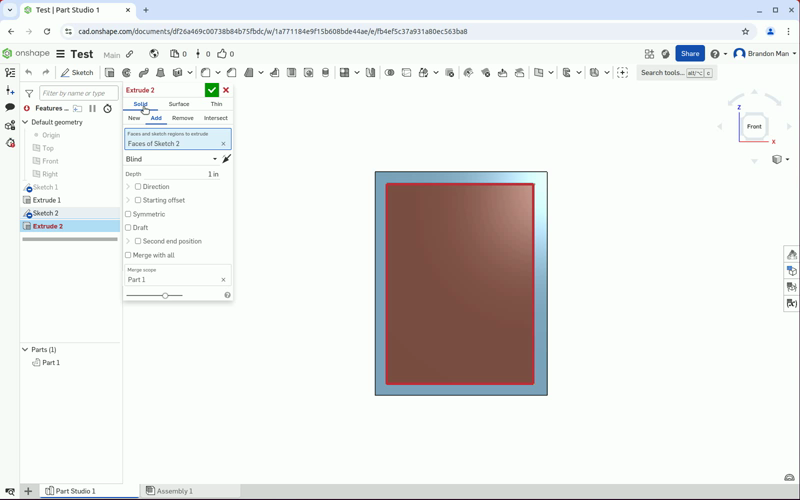
click(143, 106)
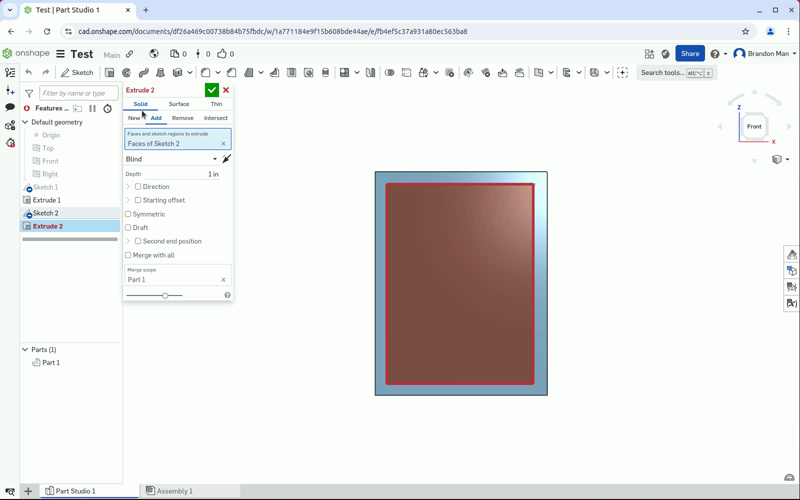
mouse_move(137, 120)
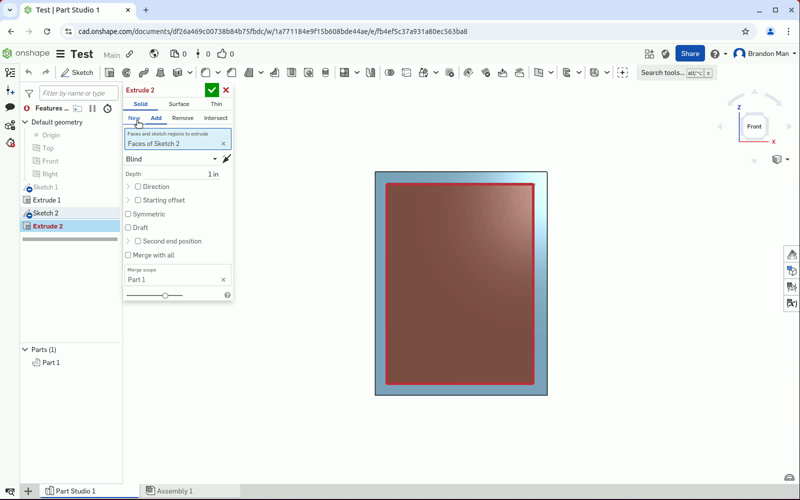
click(137, 120)
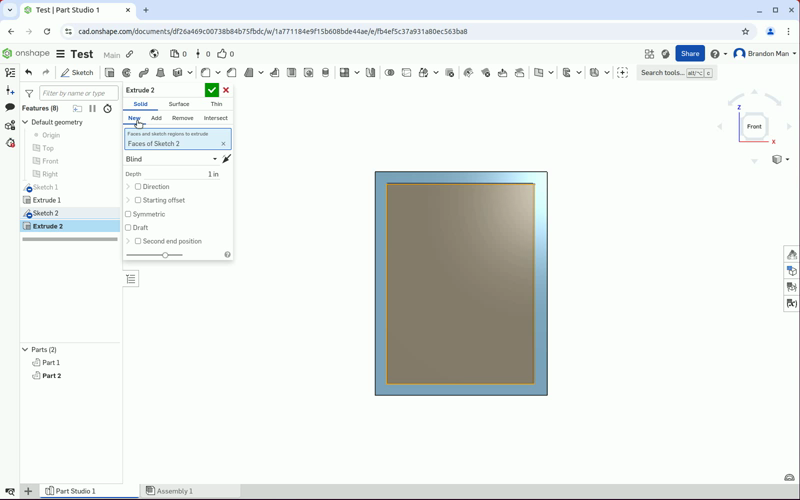
key(tab, 4)
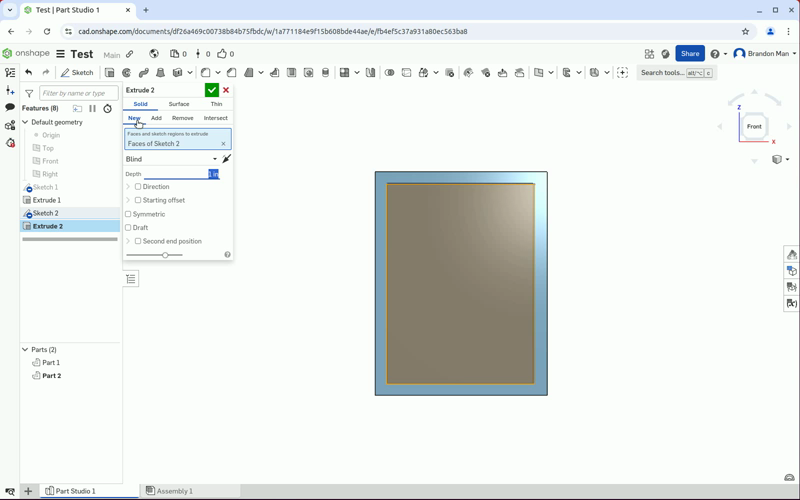
text(-4.092)
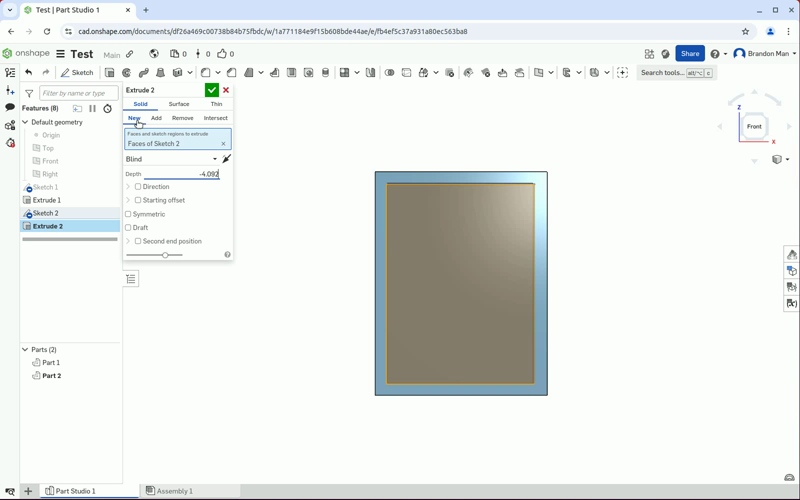
key(enter)
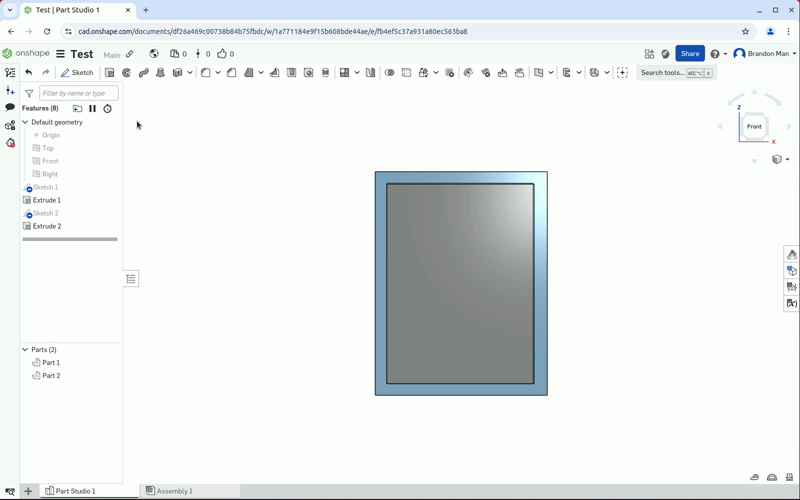
key(shift+h)
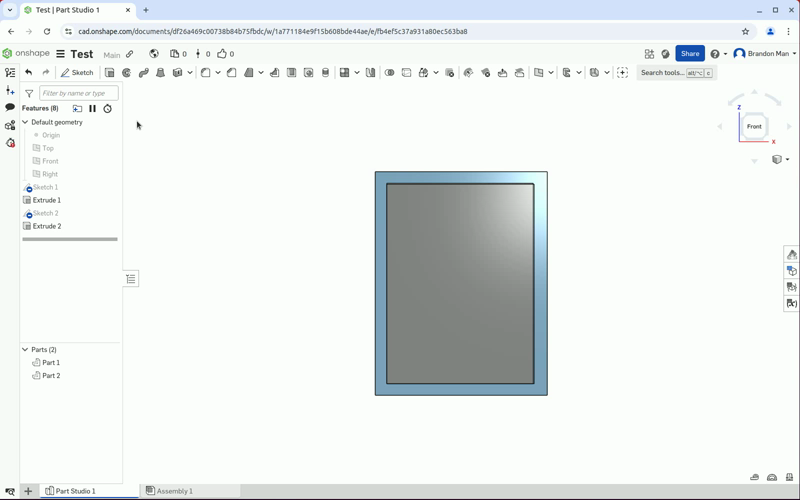
key(shift+h)
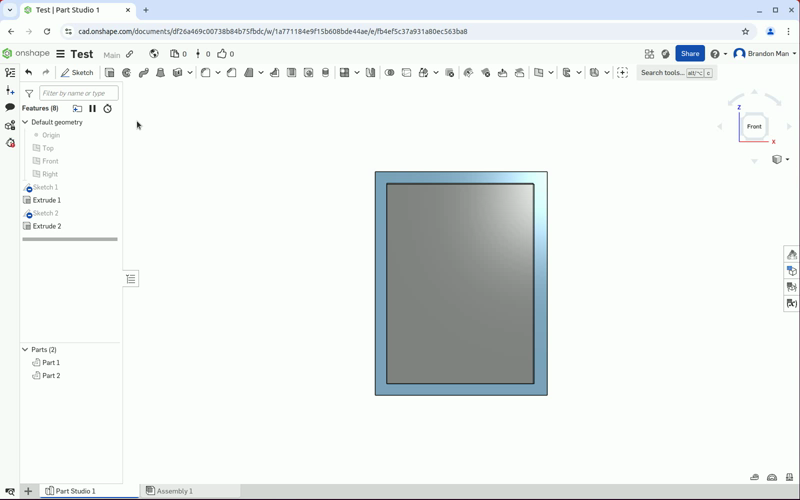
mouse_move(73, 189)
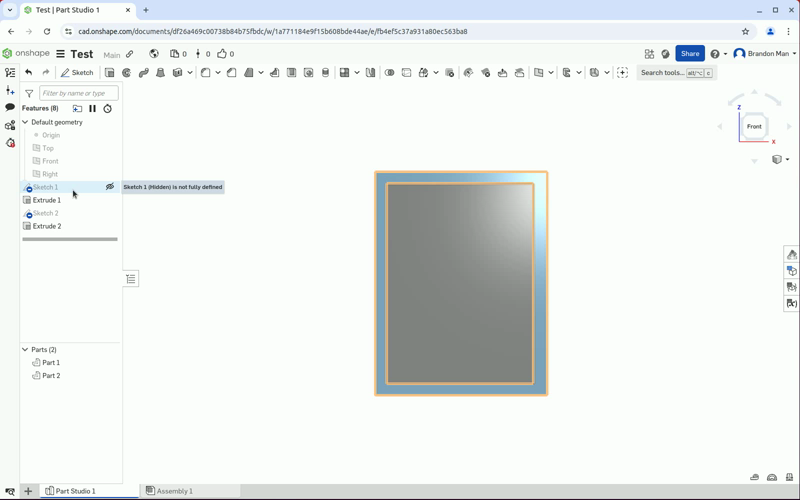
click(73, 189)
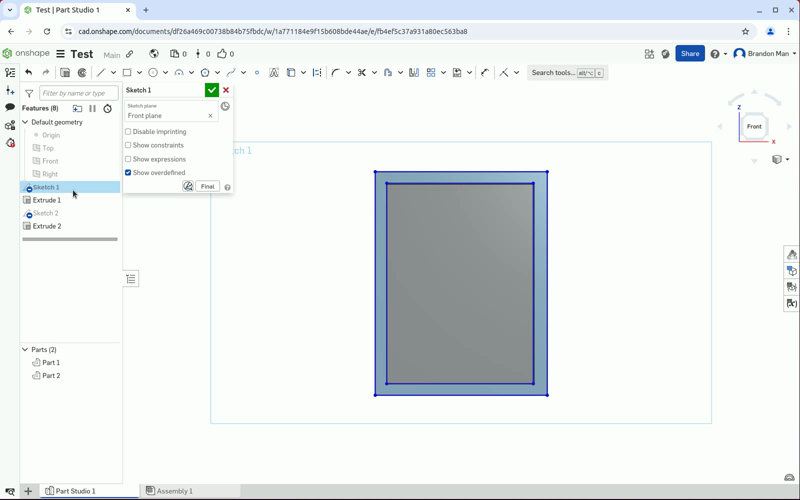
mouse_move(229, 92)
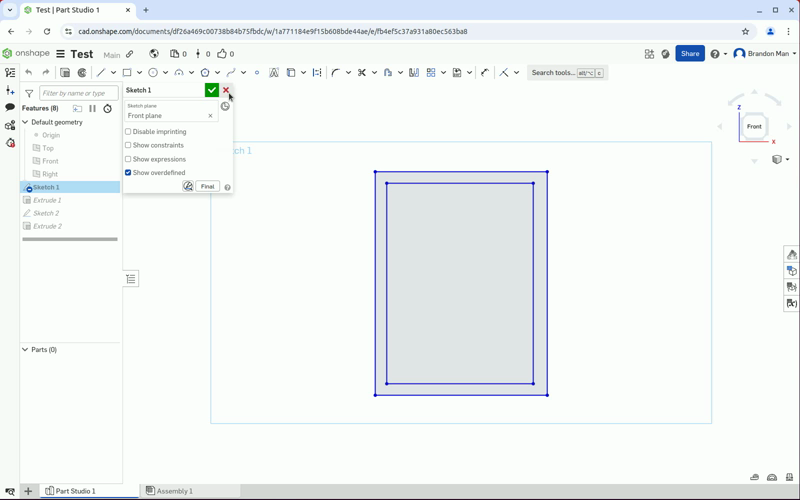
click(229, 92)
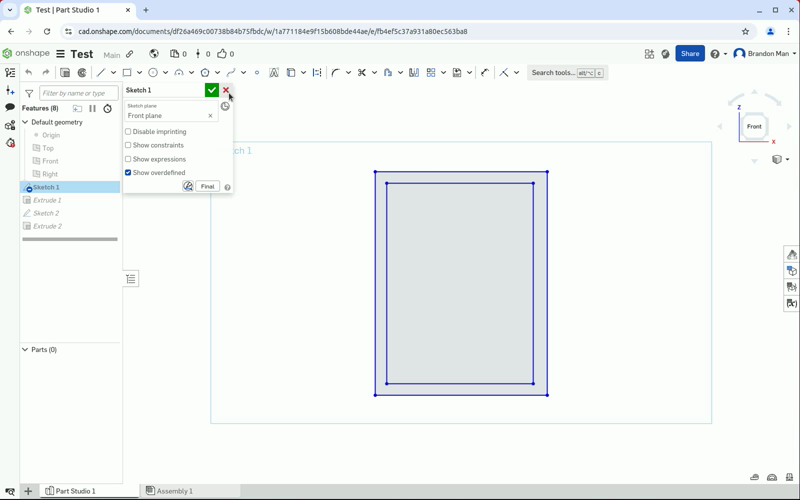
key(shift+s)
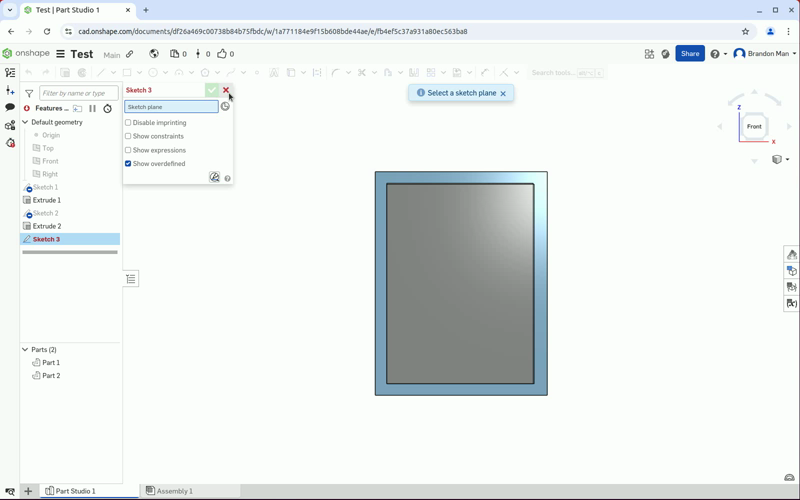
mouse_move(73, 163)
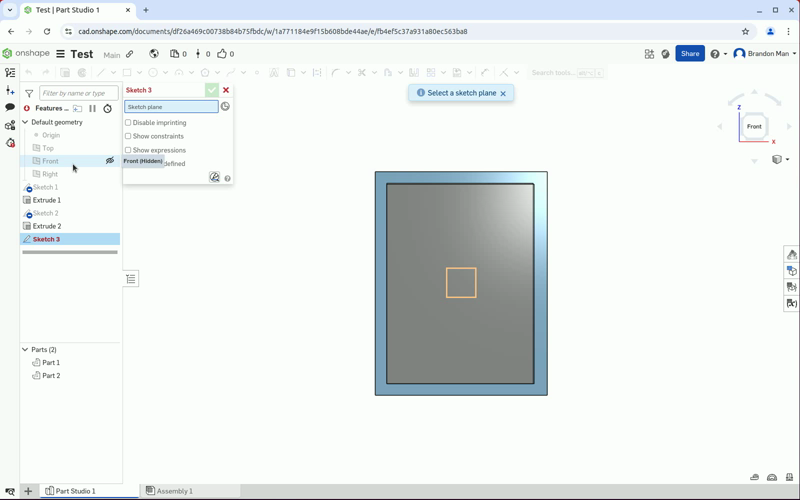
click(73, 163)
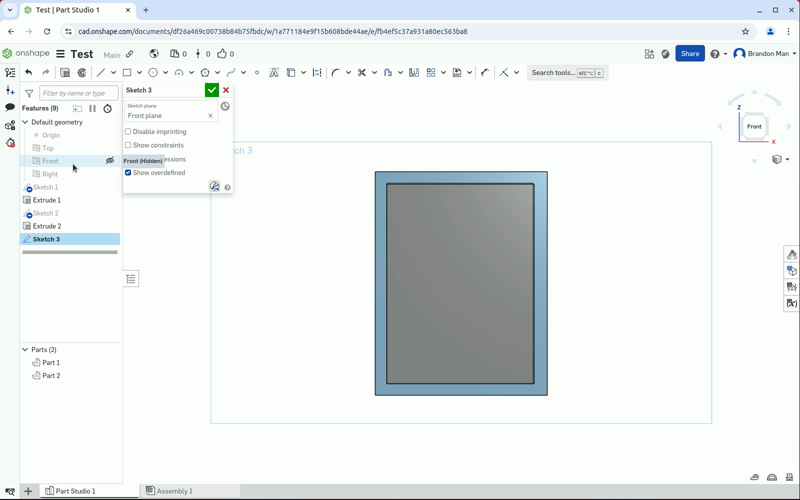
mouse_move(73, 352)
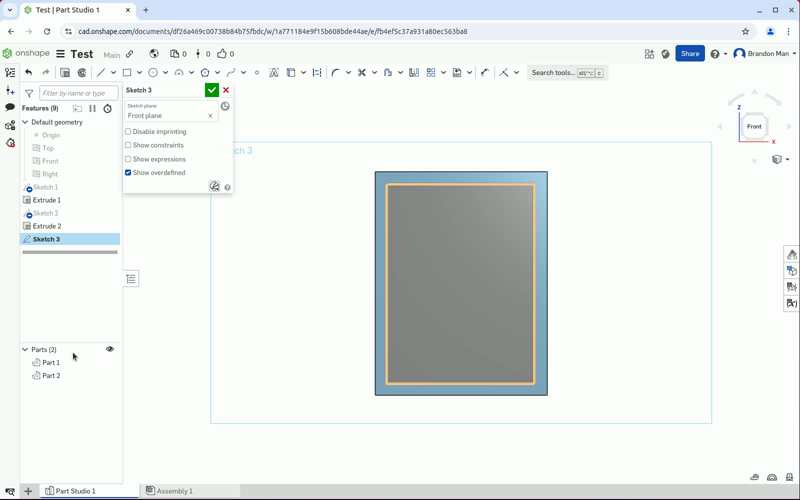
key(y)
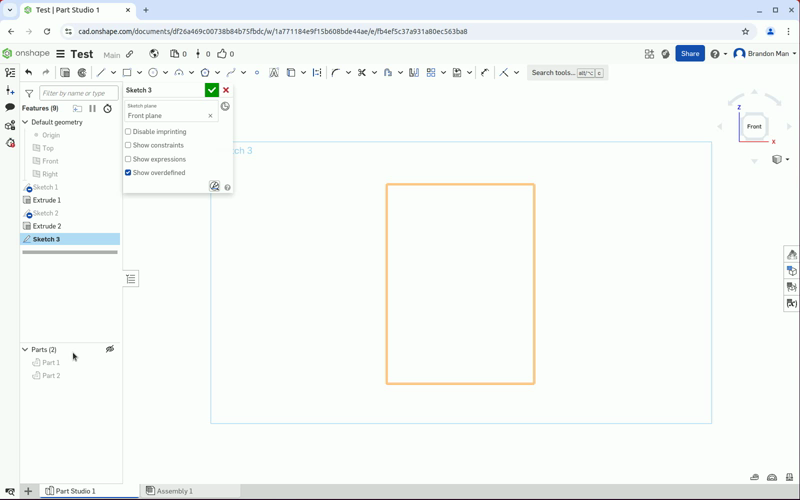
key(l)
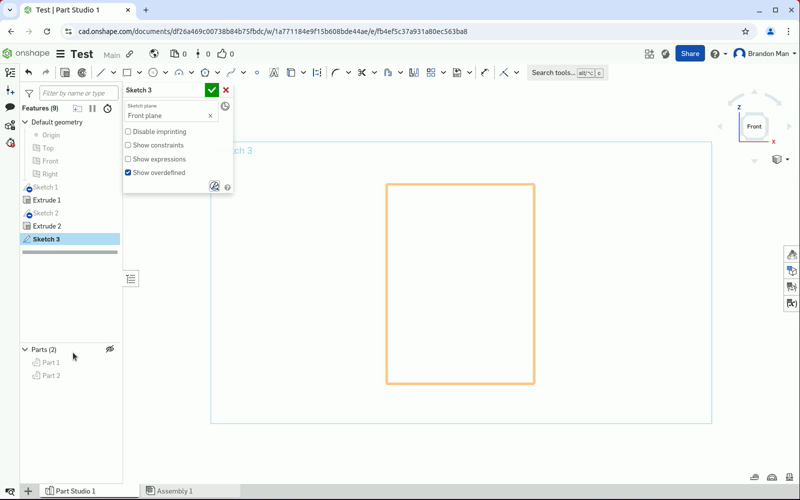
key_down(shift)
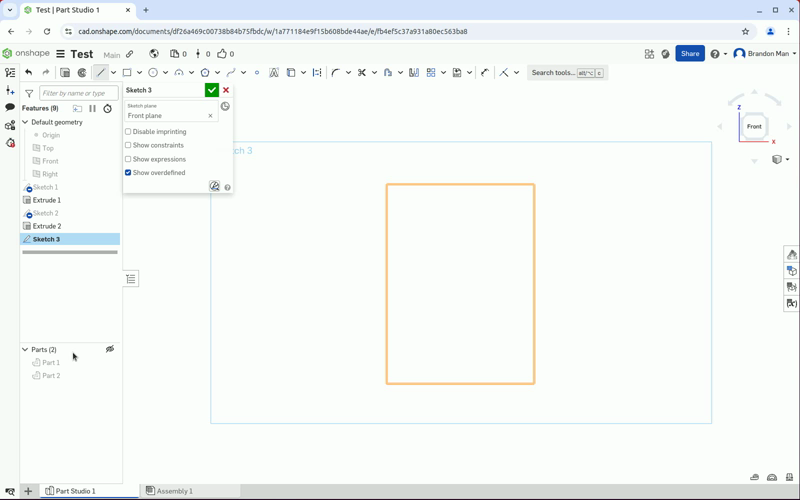
mouse_move(375, 395)
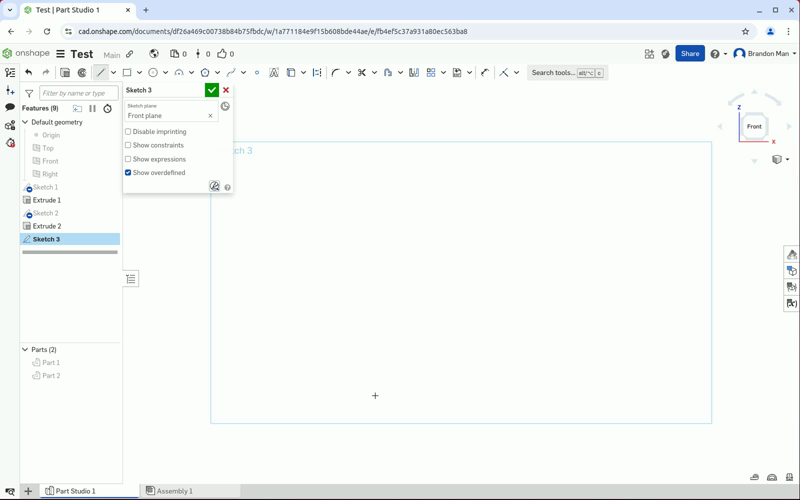
click(375, 395)
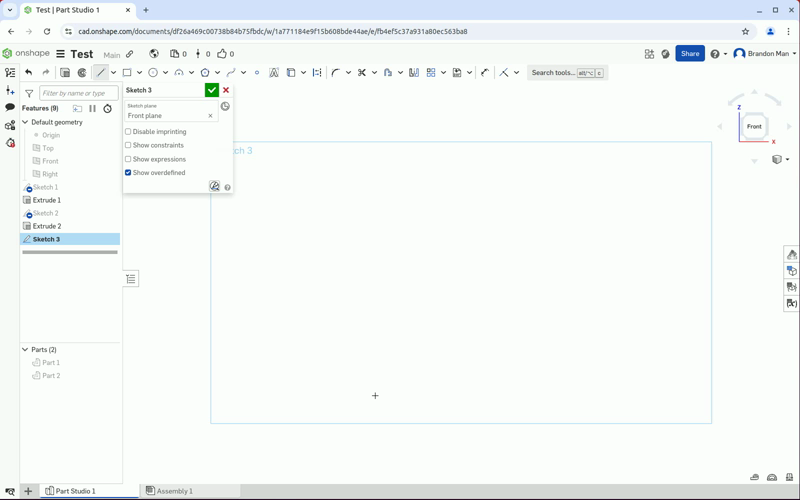
key_up(shift)
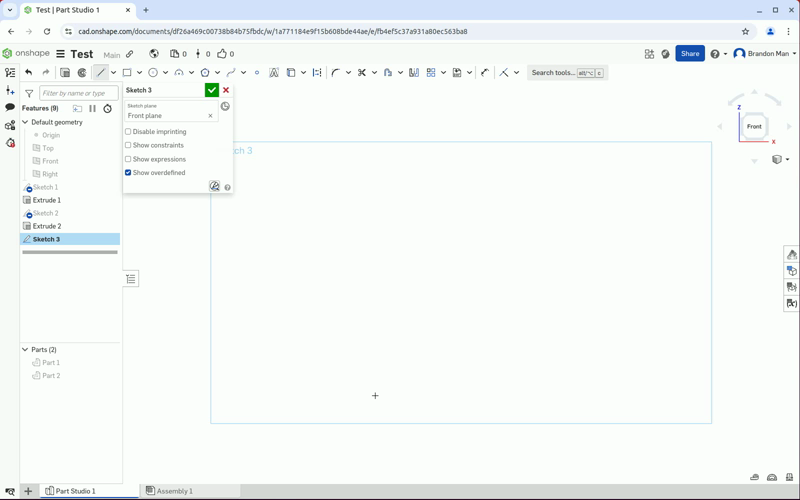
key_down(shift)
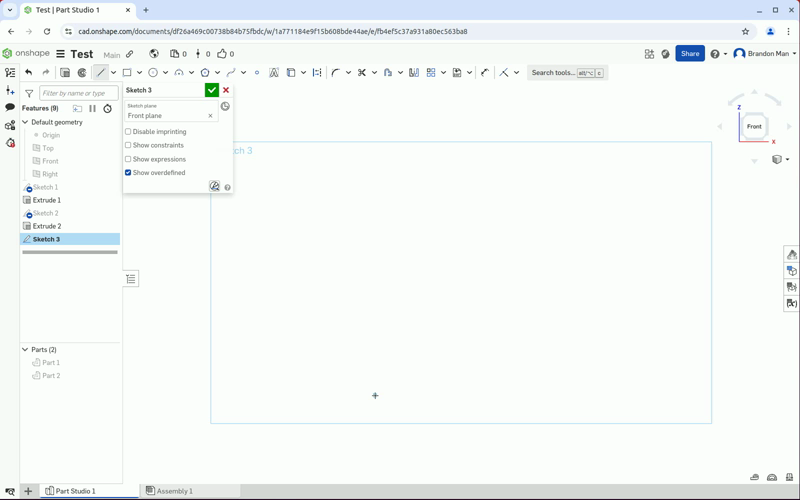
mouse_move(547, 395)
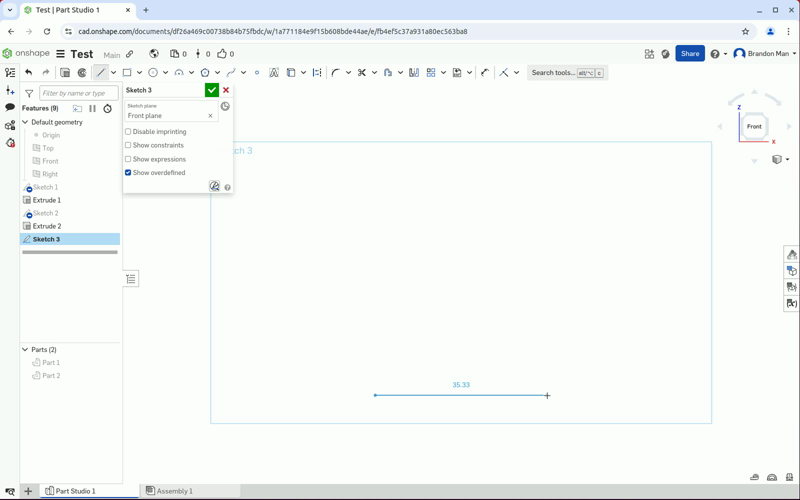
click(547, 395)
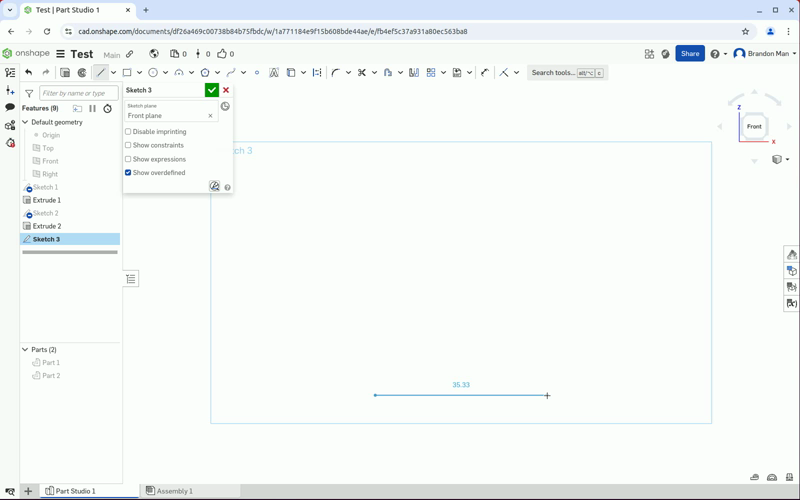
key_up(shift)
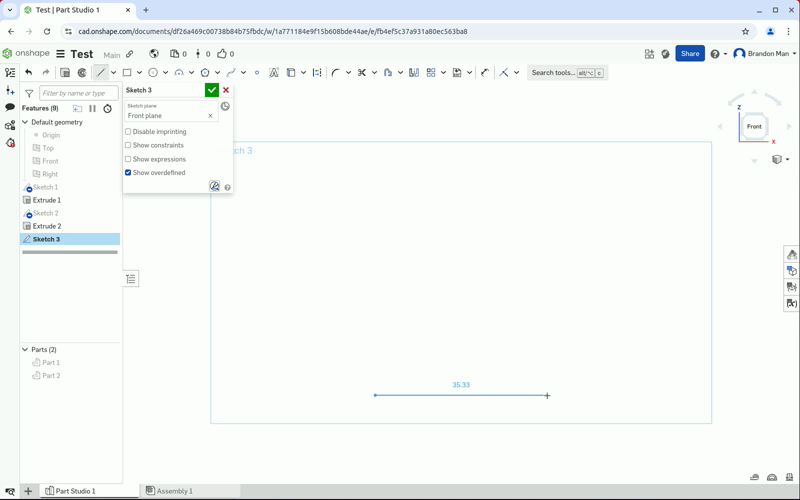
key_down(shift)
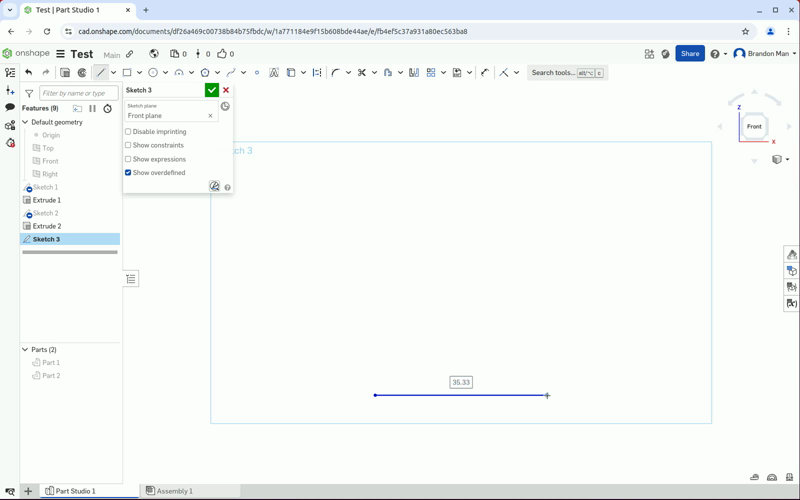
mouse_move(547, 171)
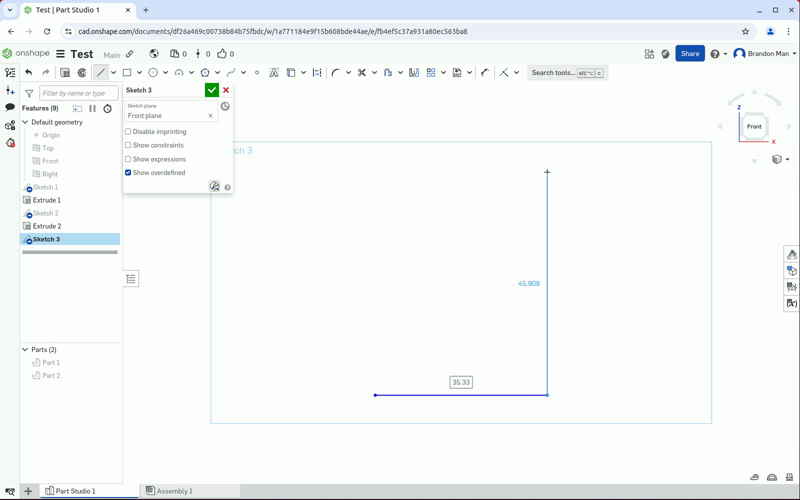
click(547, 171)
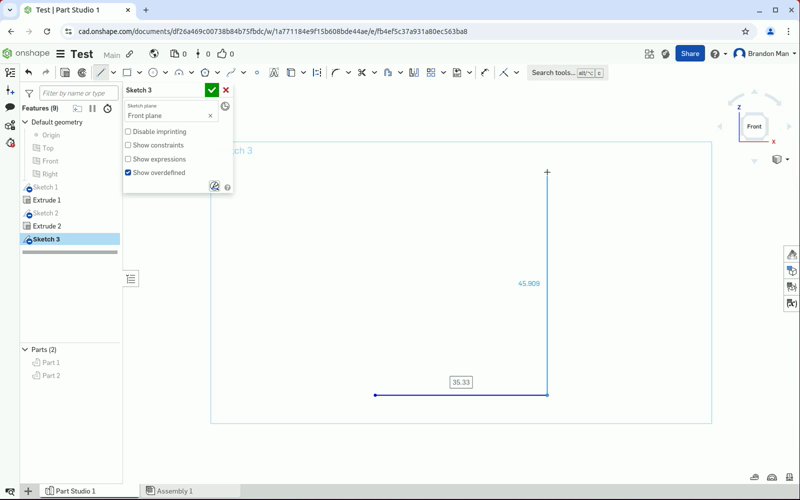
key_up(shift)
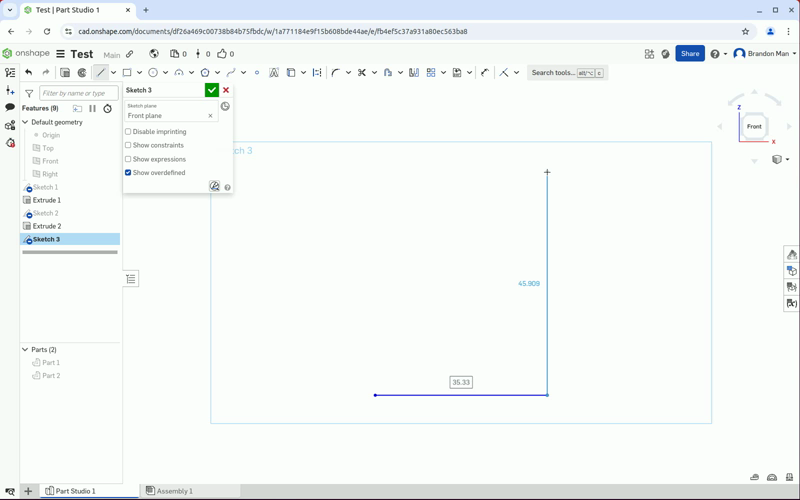
key_down(shift)
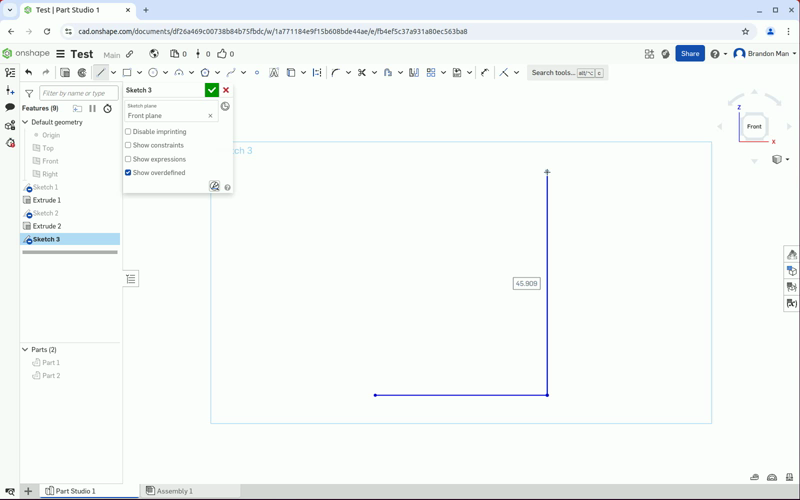
mouse_move(375, 171)
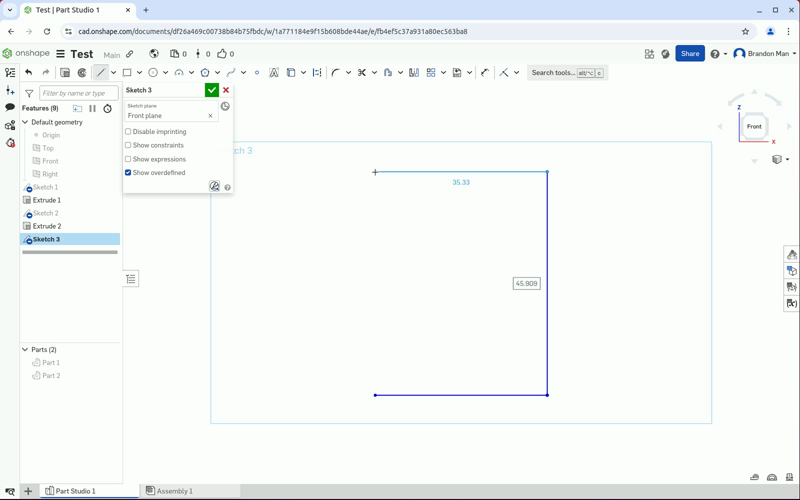
click(375, 171)
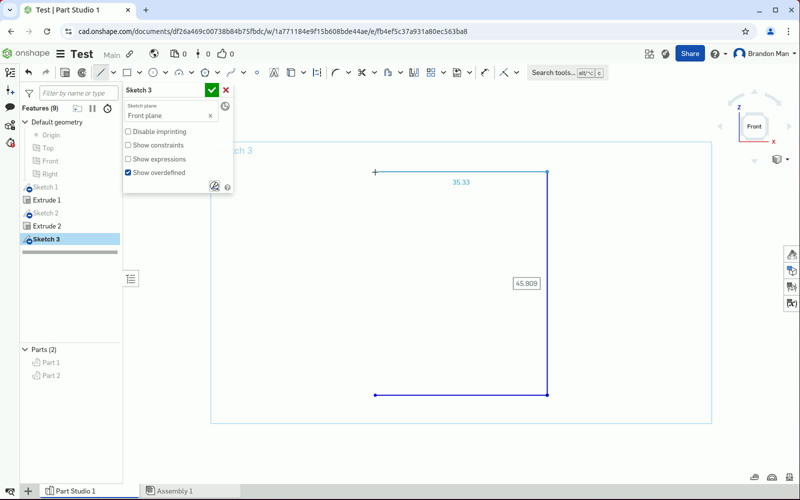
key_up(shift)
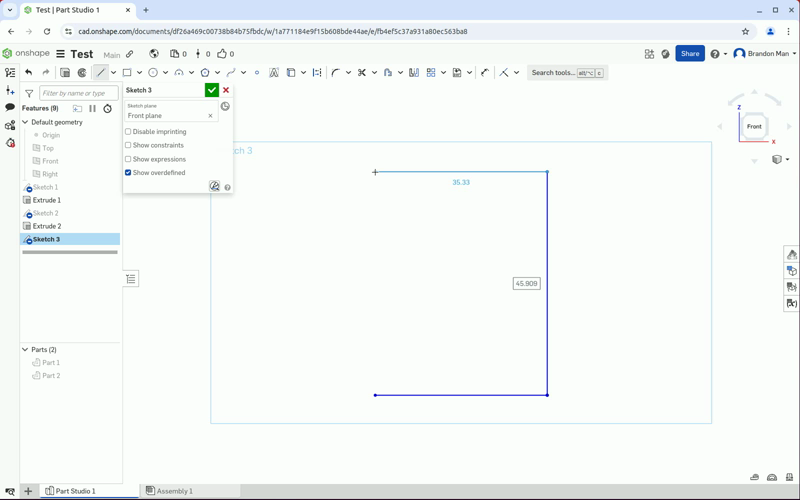
key_down(shift)
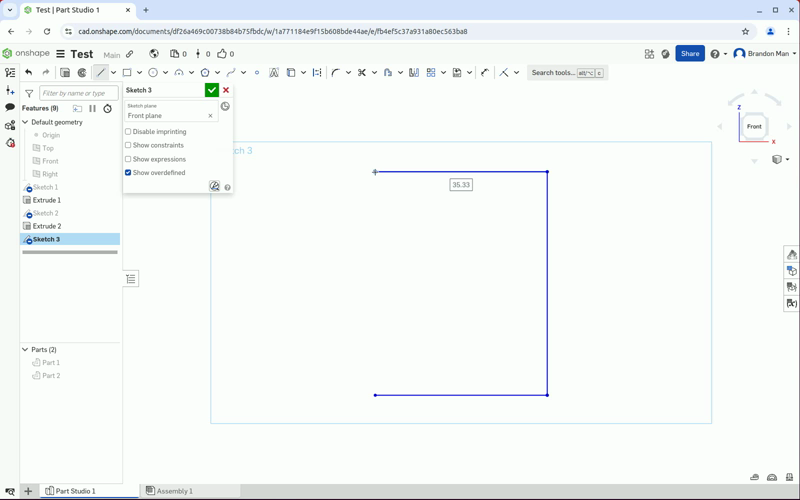
mouse_move(375, 395)
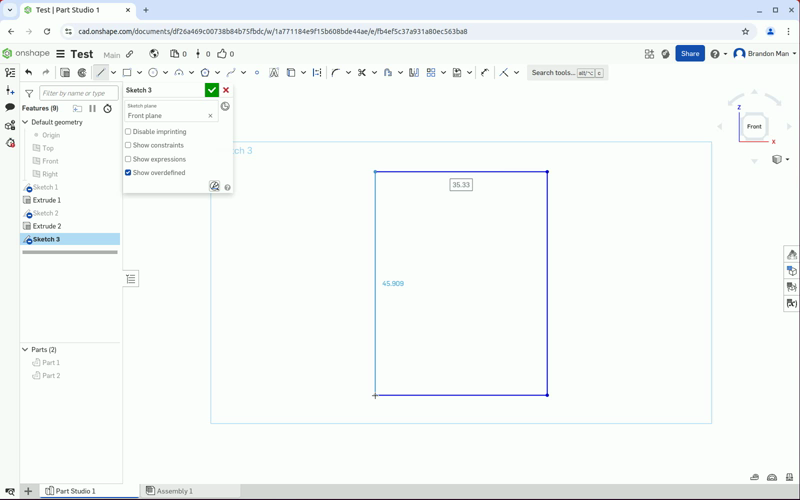
key_up(shift)
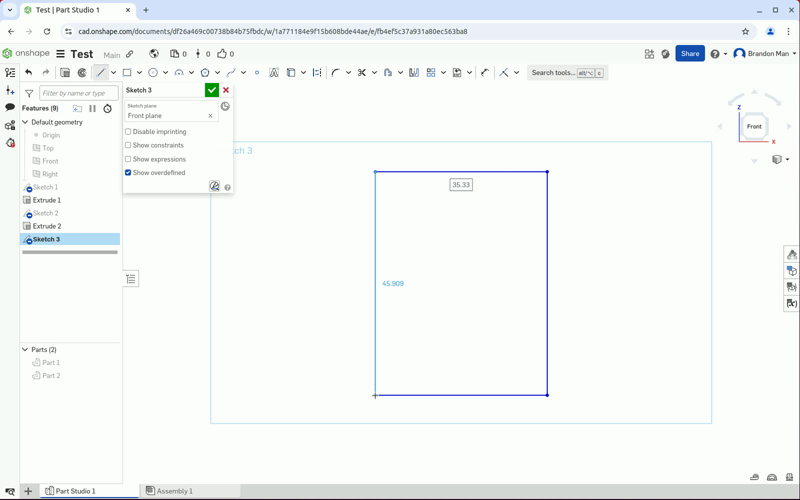
click(375, 395)
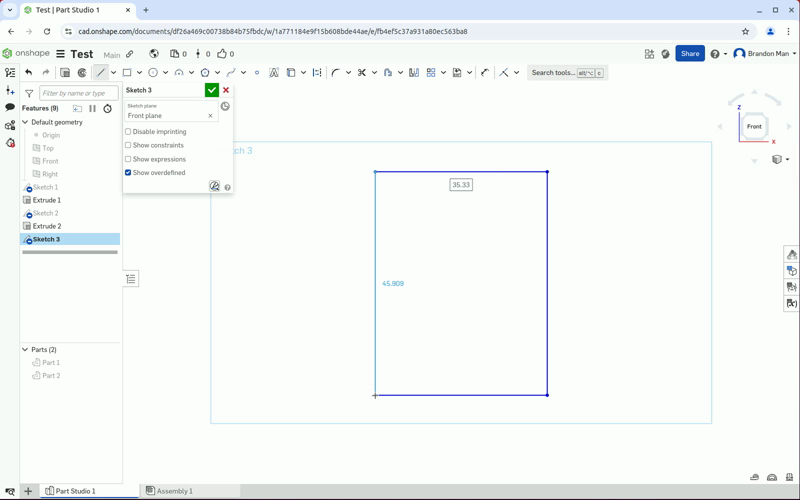
key(esc)
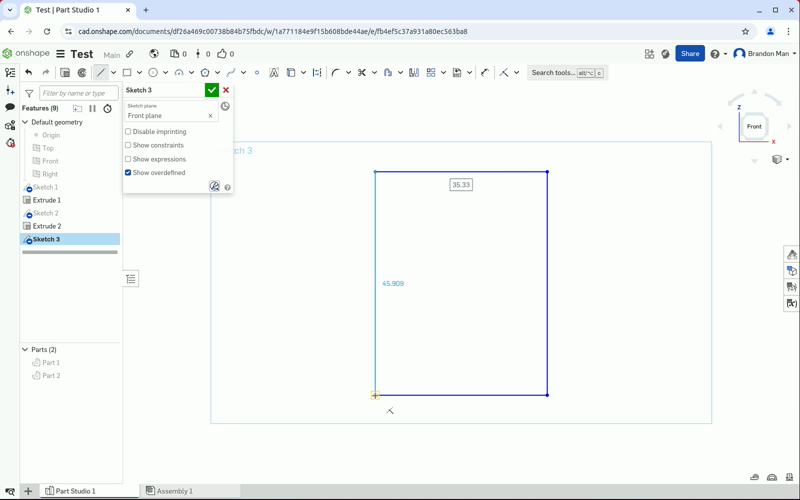
key(l)
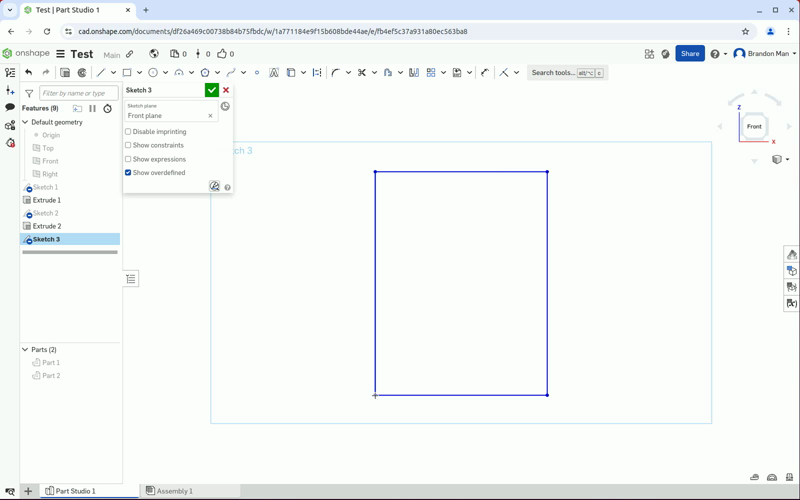
key_down(shift)
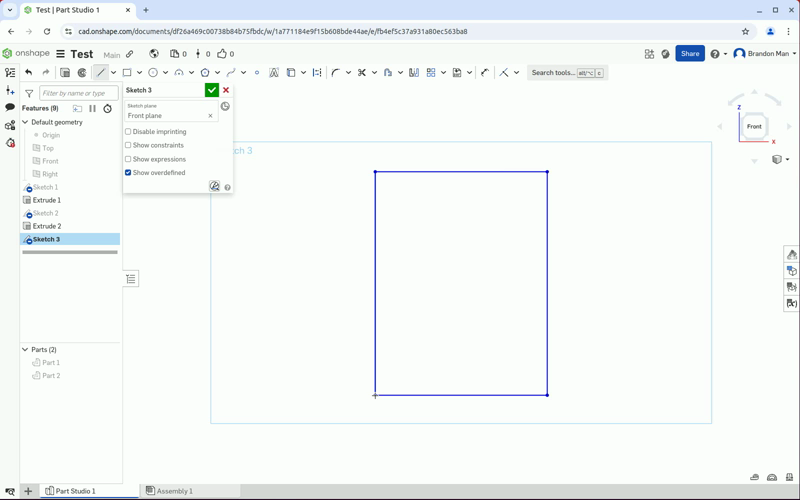
mouse_move(386, 383)
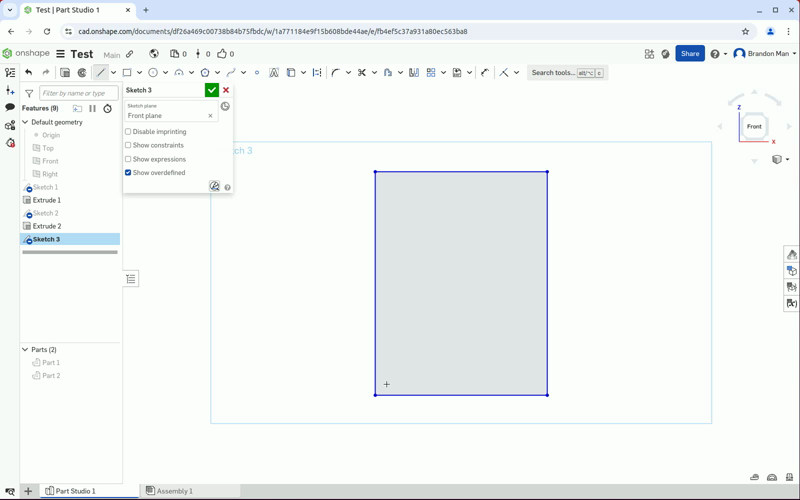
click(386, 383)
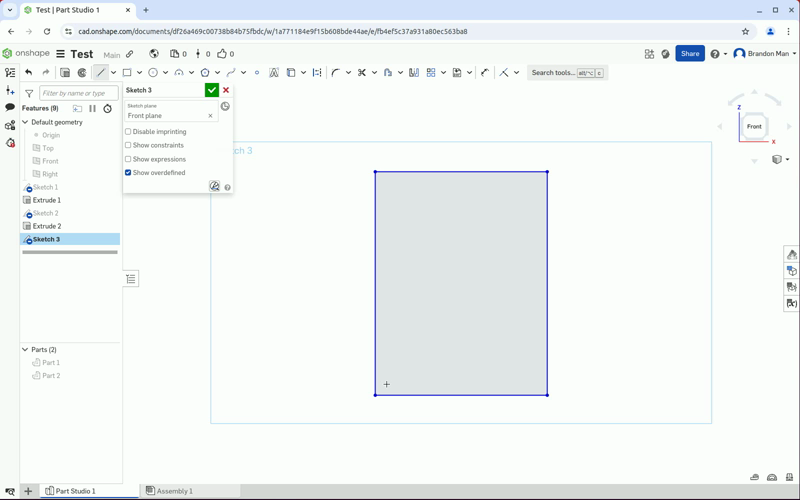
key_up(shift)
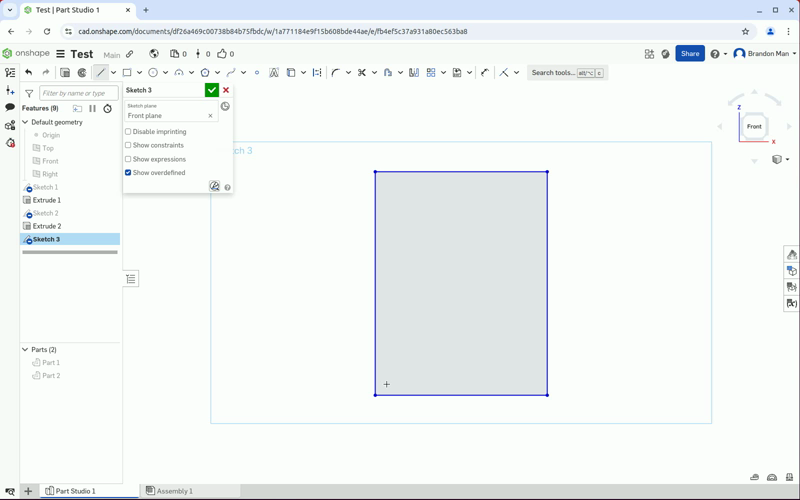
key_down(shift)
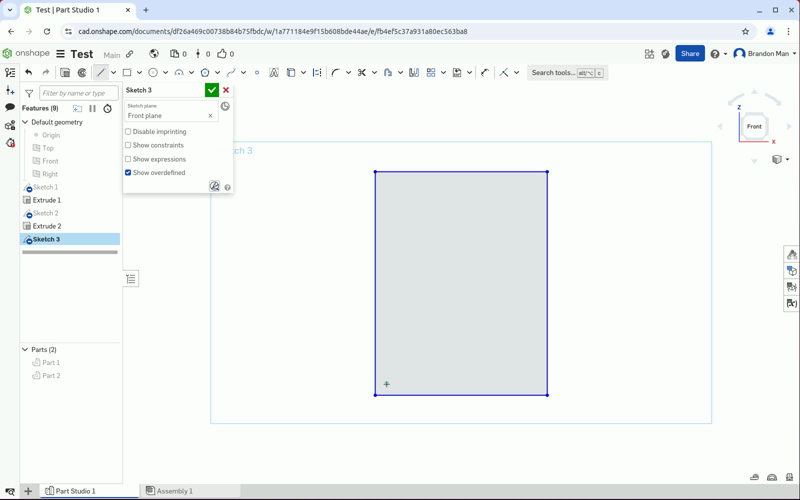
mouse_move(533, 383)
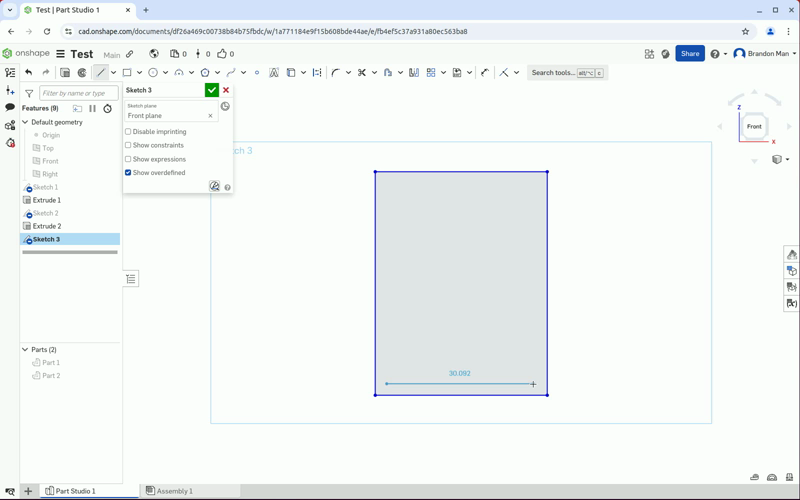
click(533, 383)
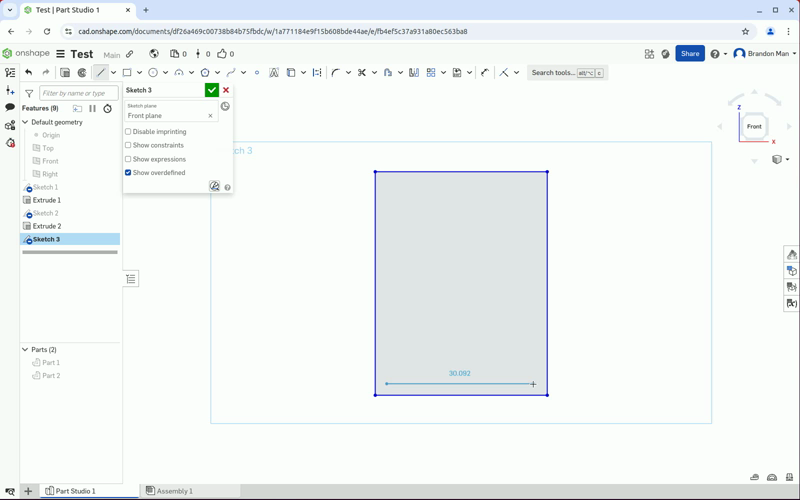
key_up(shift)
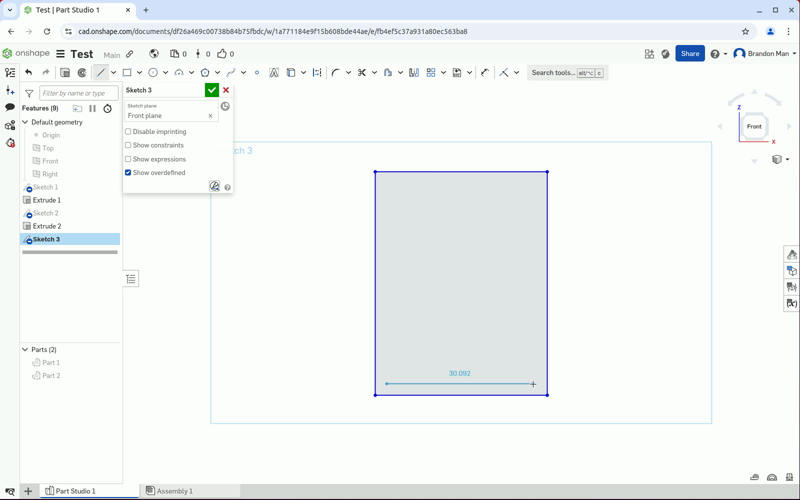
key_down(shift)
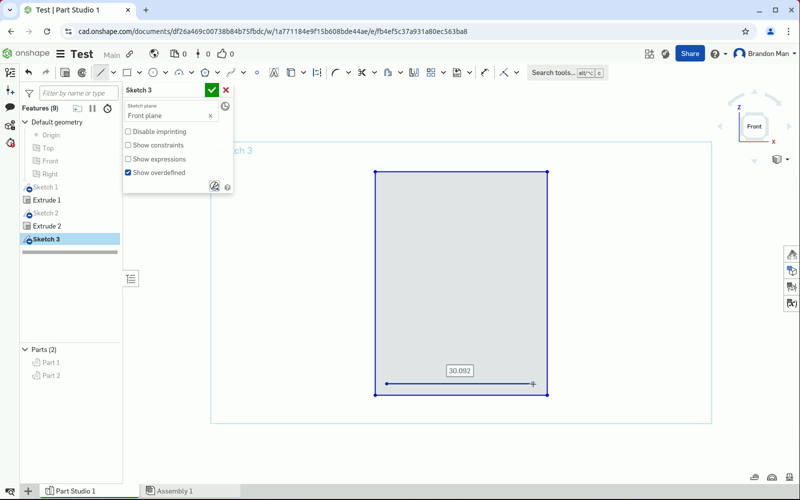
mouse_move(533, 183)
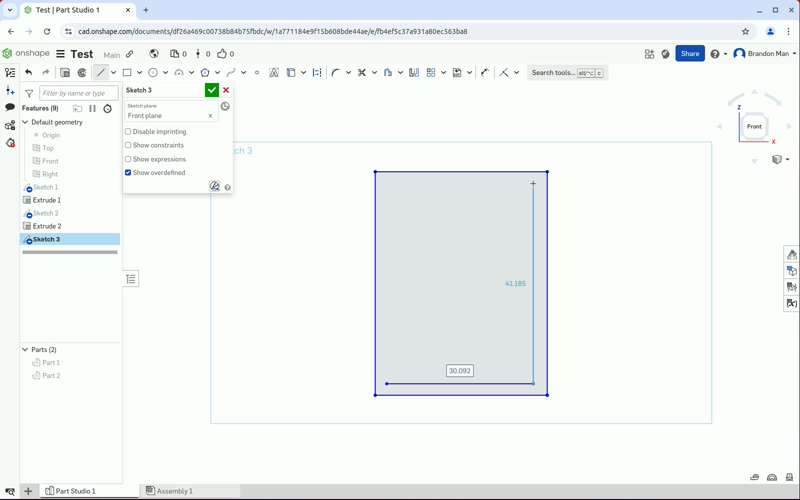
click(533, 183)
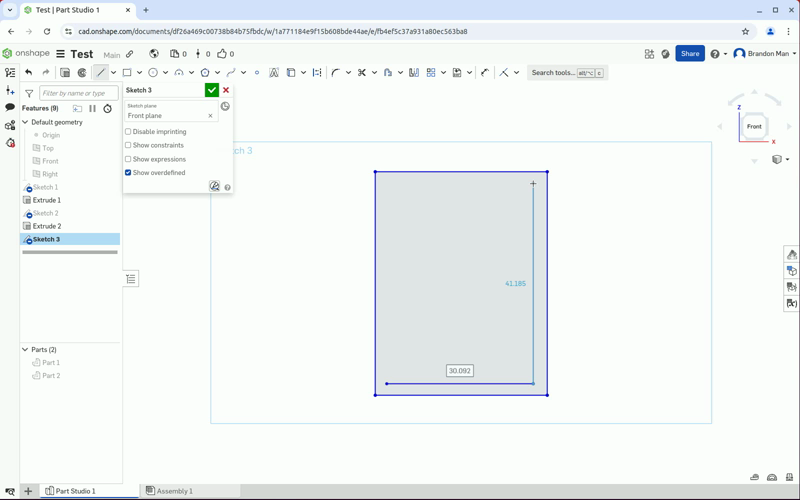
key_up(shift)
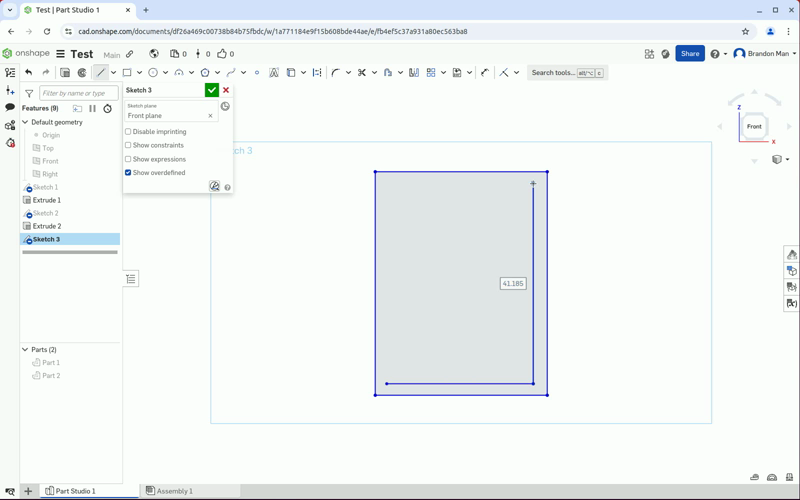
key_down(shift)
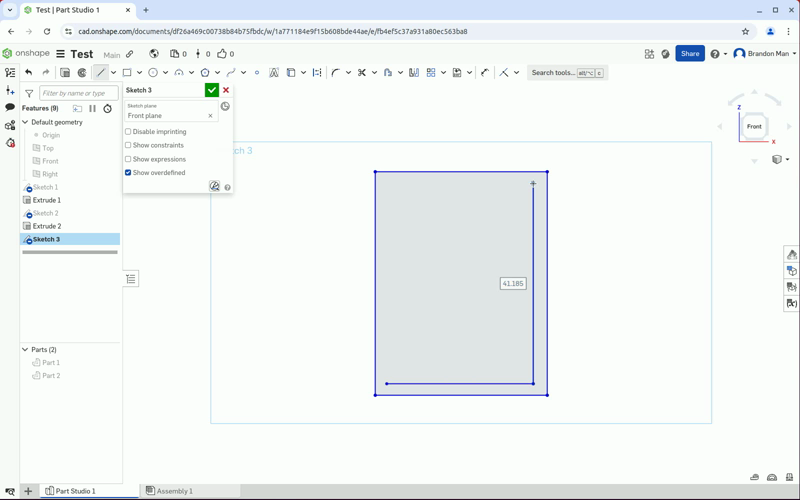
mouse_move(386, 183)
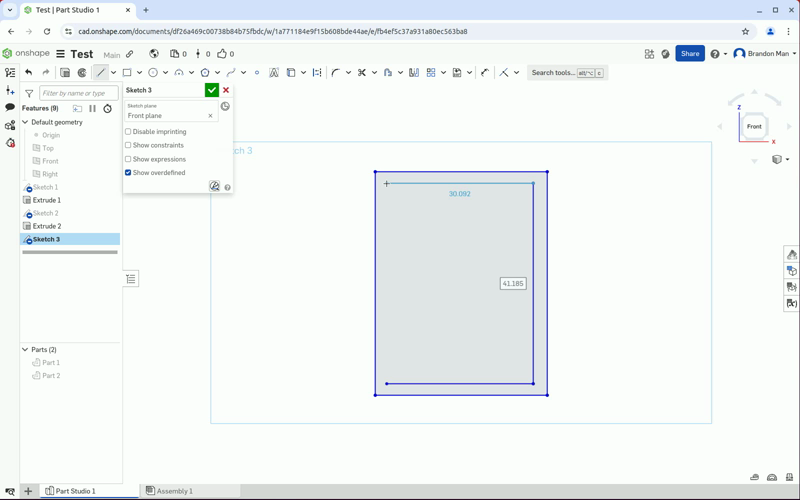
click(386, 183)
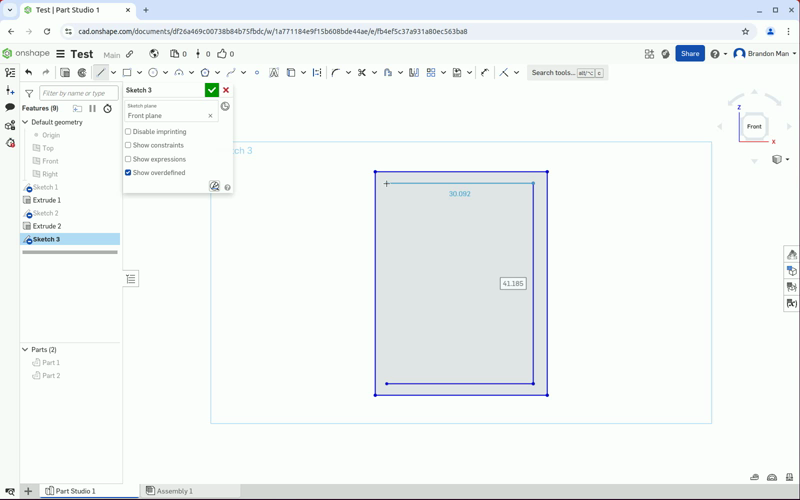
key_up(shift)
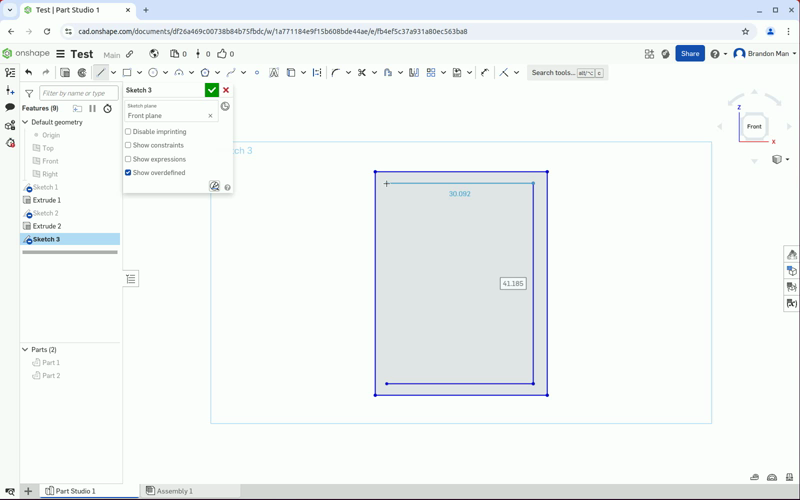
key_down(shift)
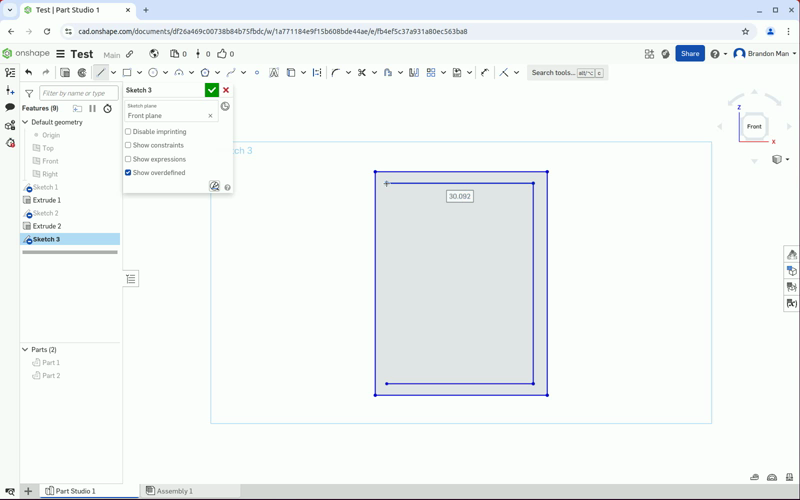
mouse_move(386, 383)
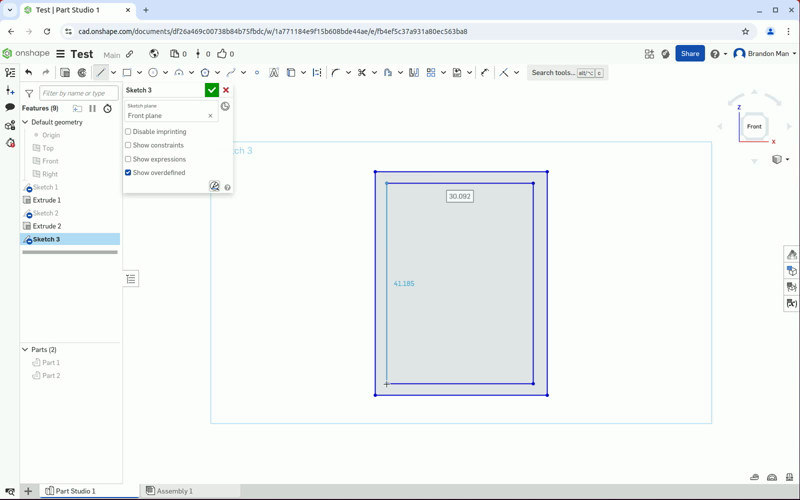
key_up(shift)
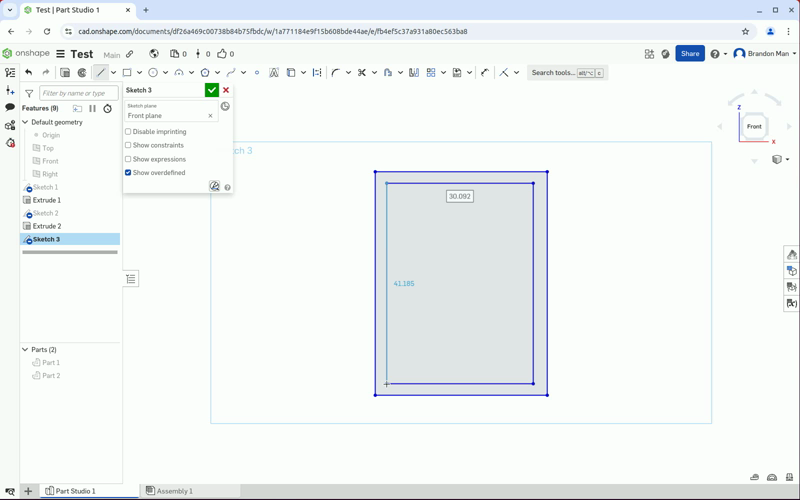
click(386, 383)
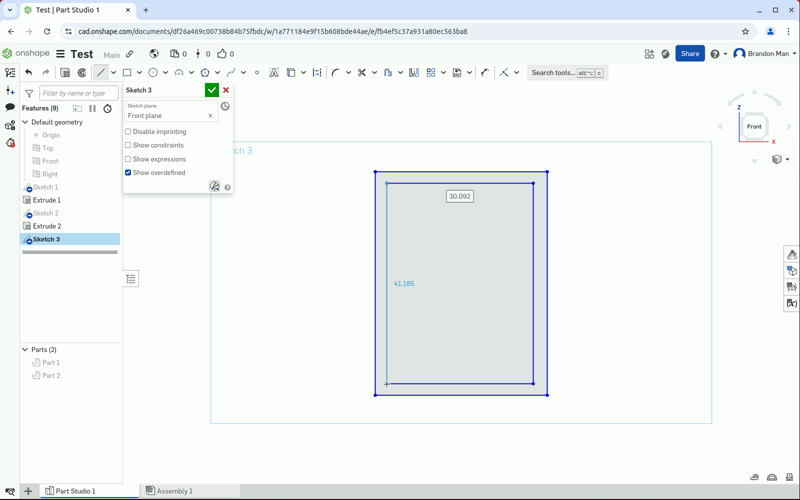
key(esc)
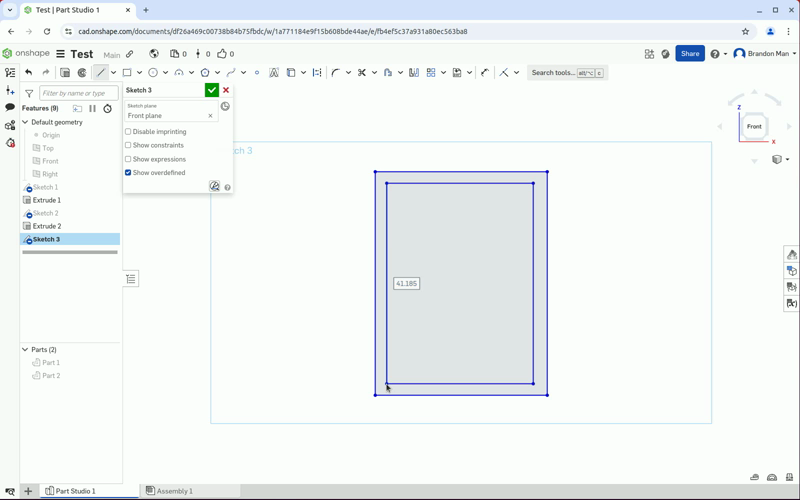
mouse_move(540, 316)
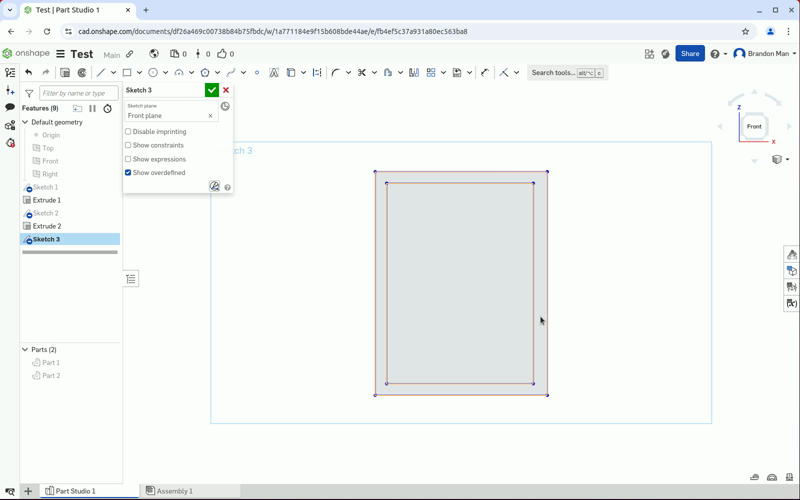
click(540, 316)
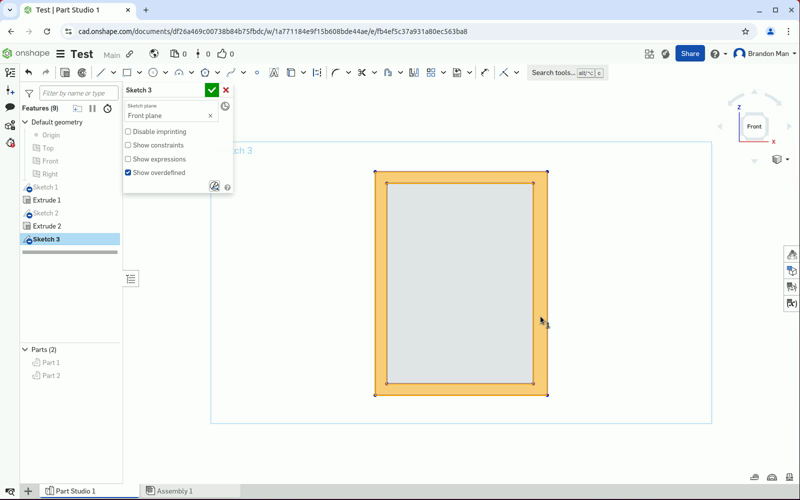
mouse_move(73, 352)
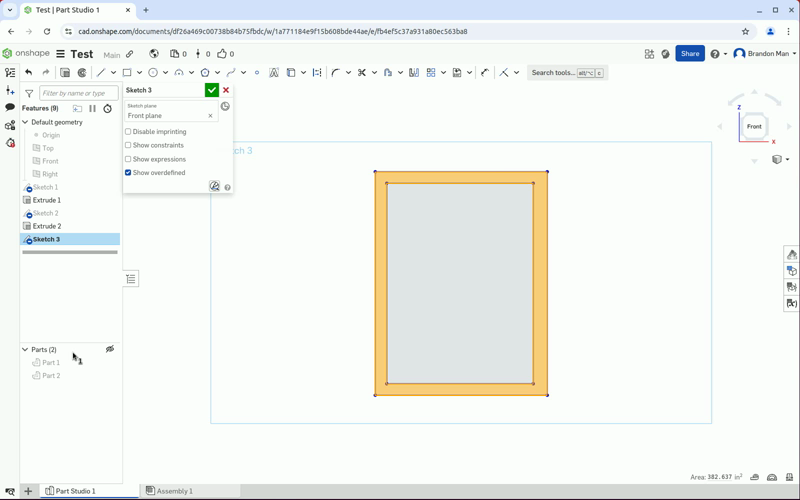
key(shift+y)
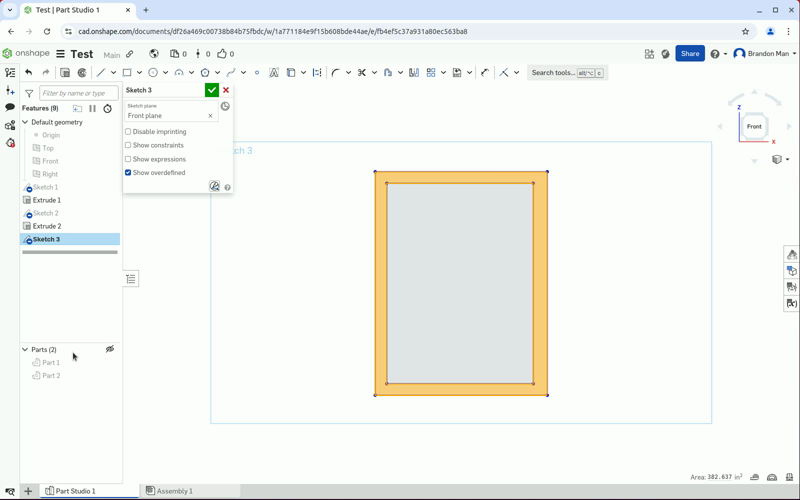
key(shift+e)
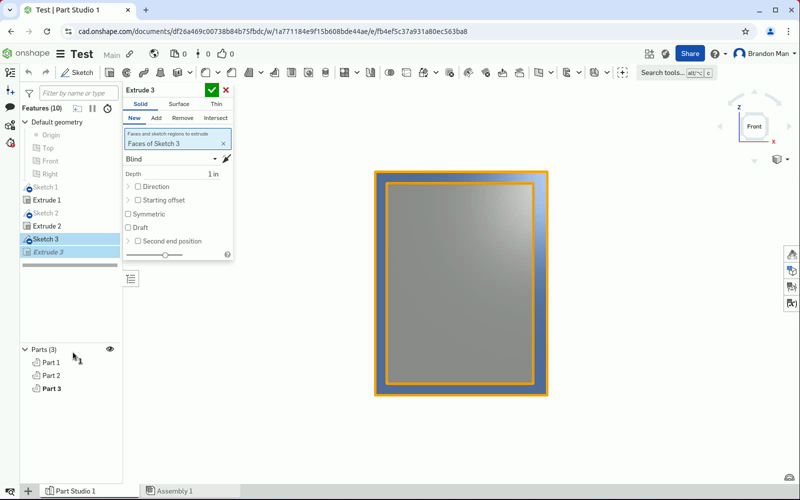
mouse_move(143, 106)
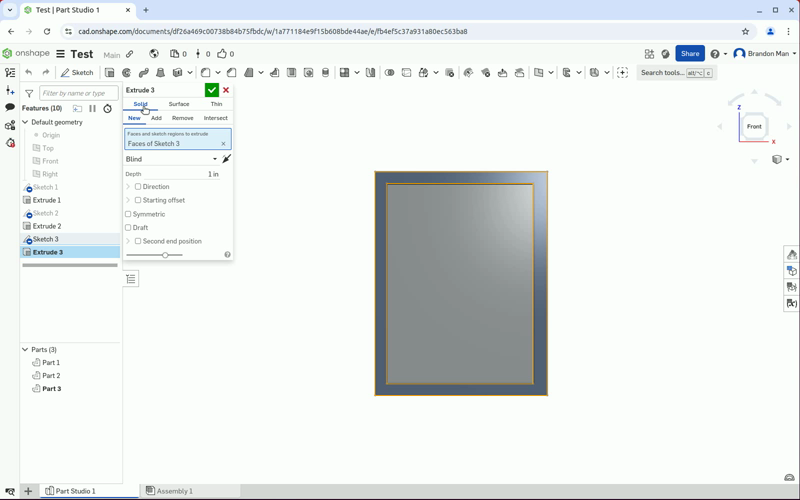
click(143, 106)
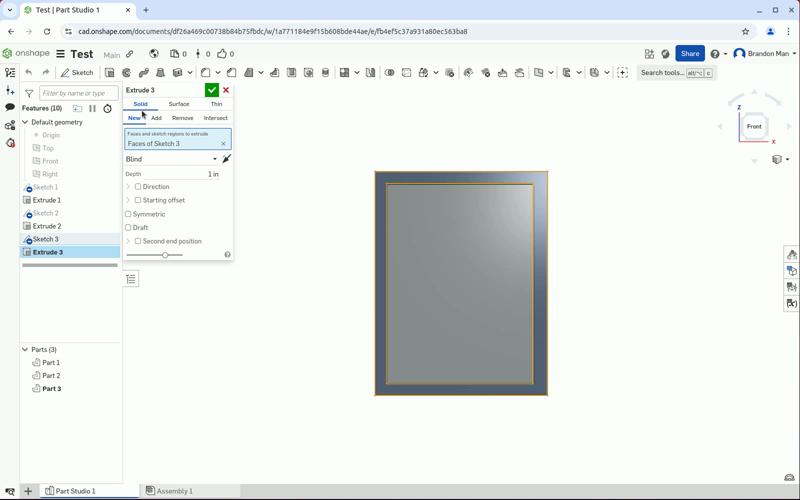
mouse_move(137, 120)
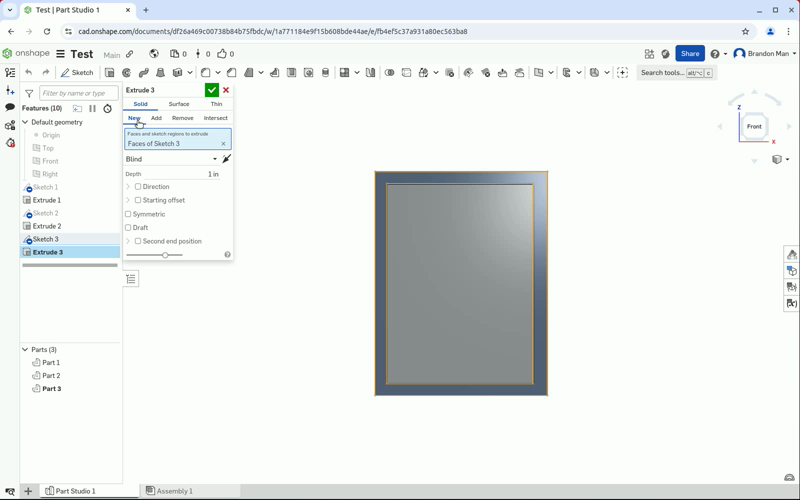
click(137, 120)
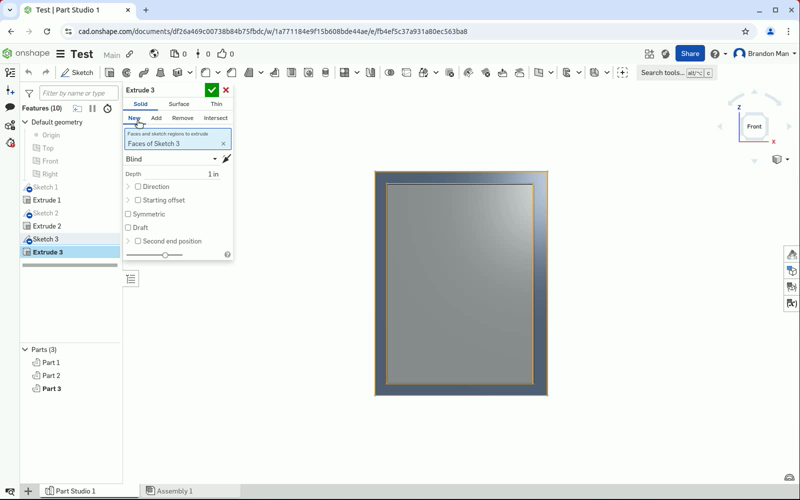
key(tab, 4)
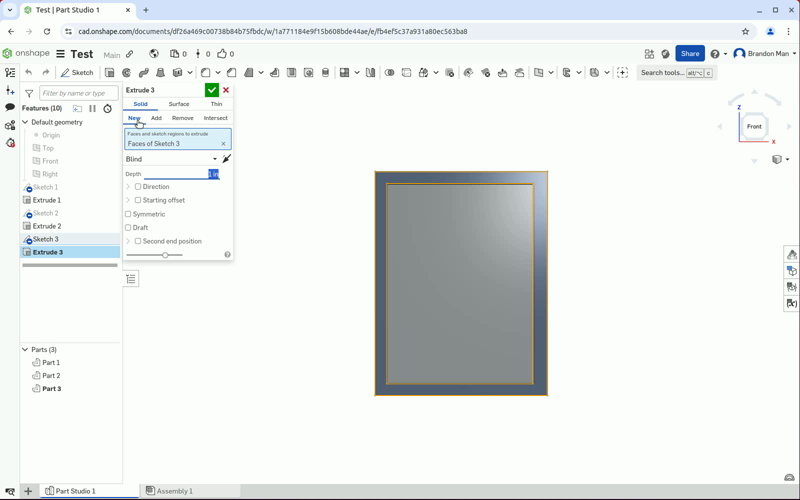
text(8.425)
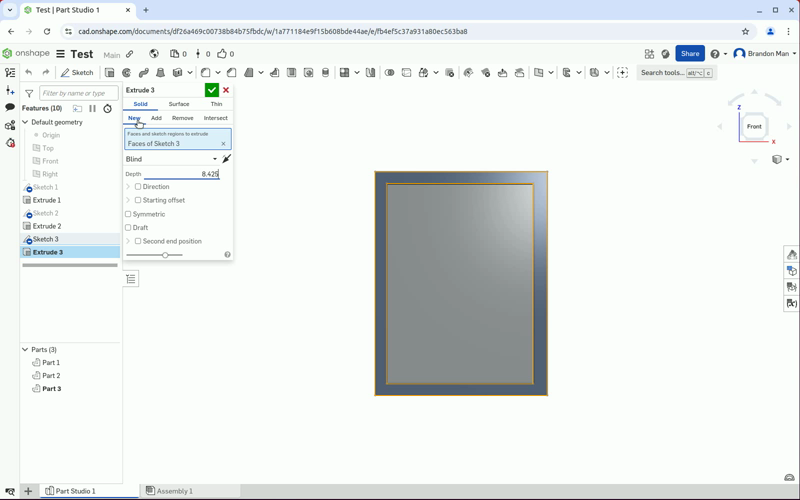
key(enter)
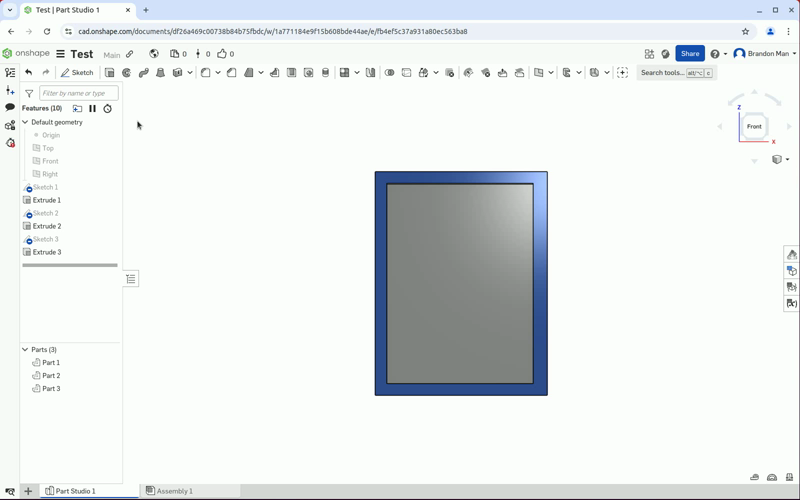
key(shift+h)
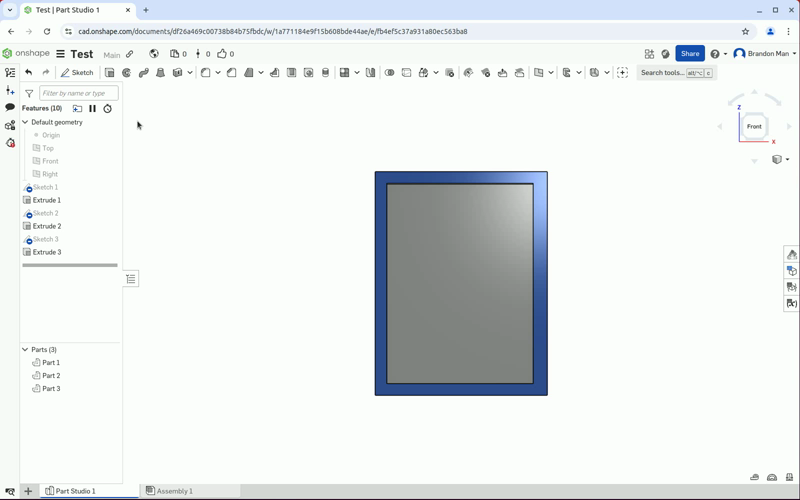
key(shift+h)
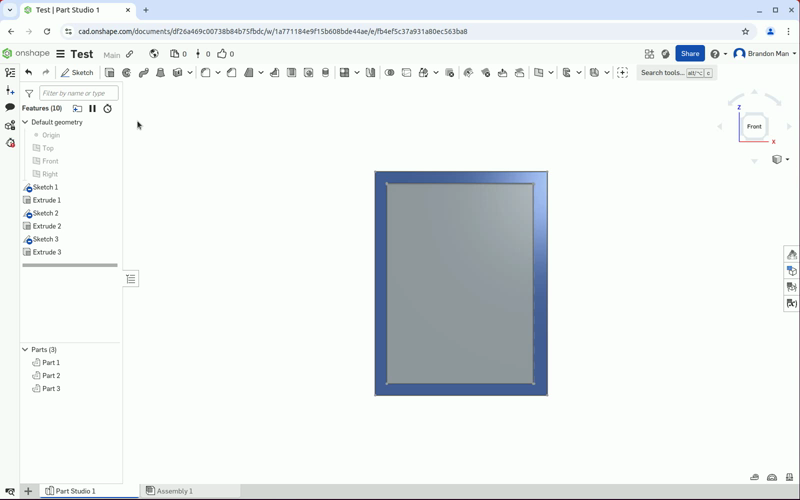
key(shift+7)
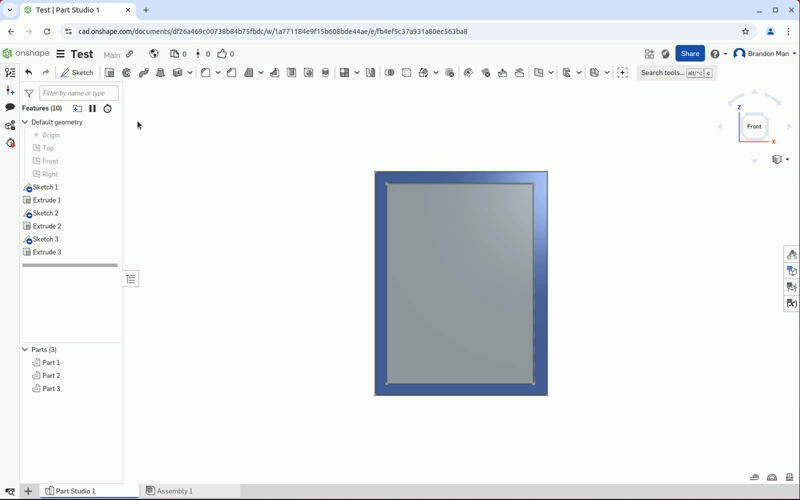
key(left, 2)
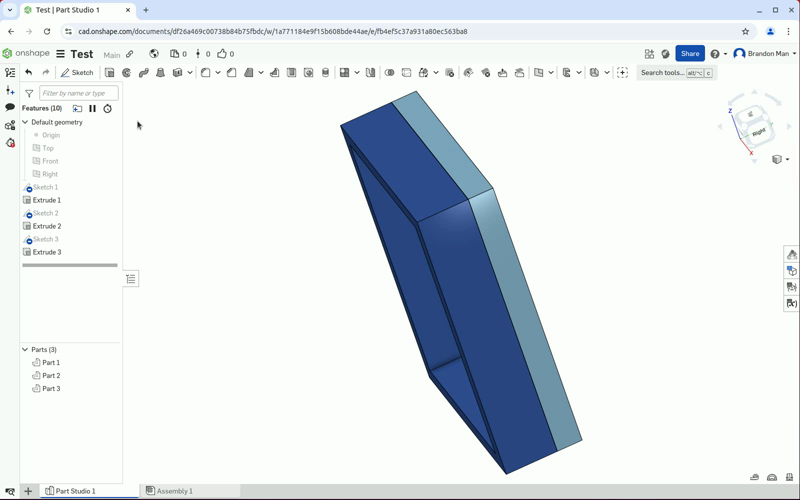
key(down, 2)
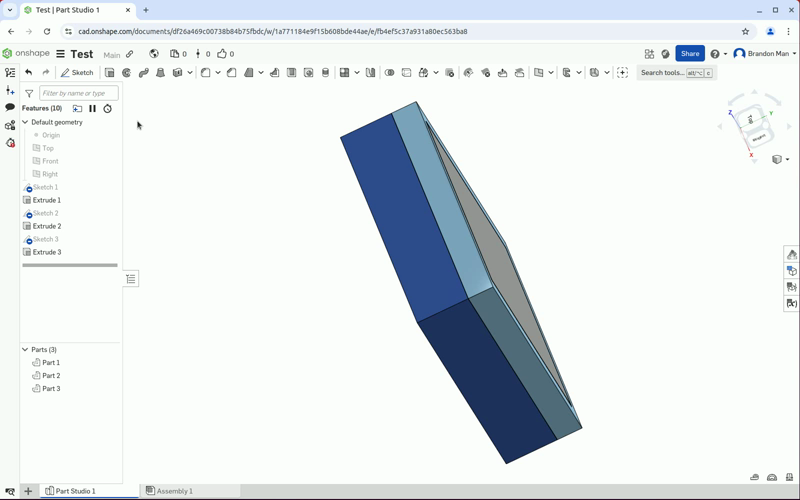
key(up, 2)
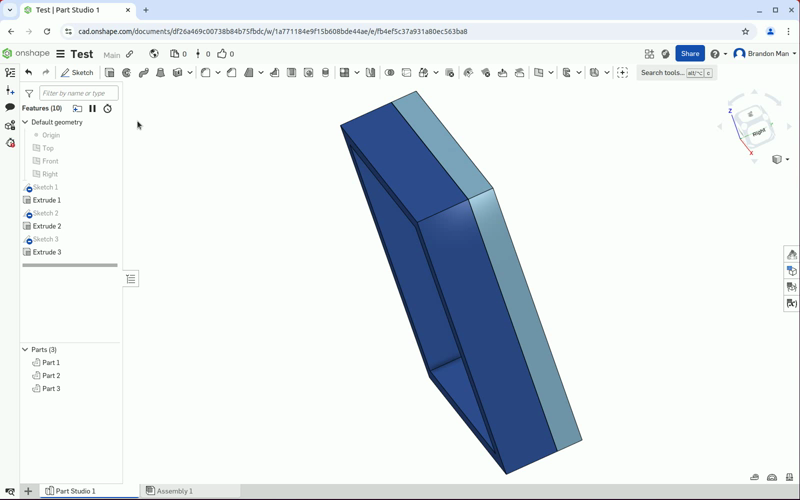
key(right, 2)
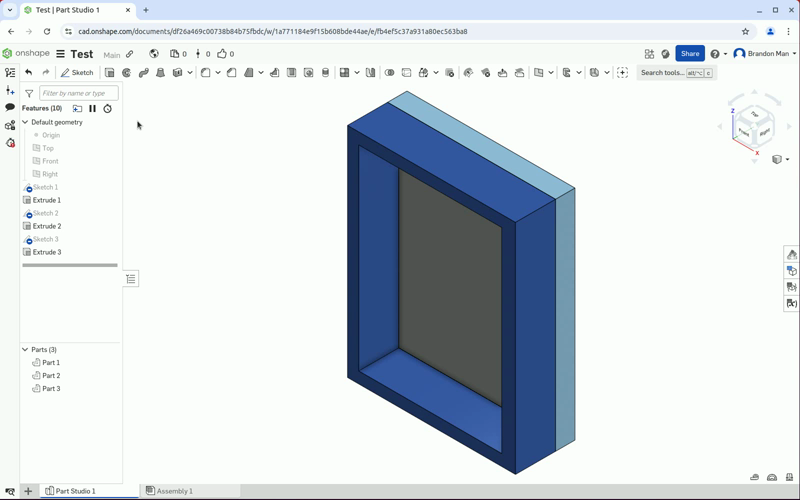
mouse_move(73, 189)
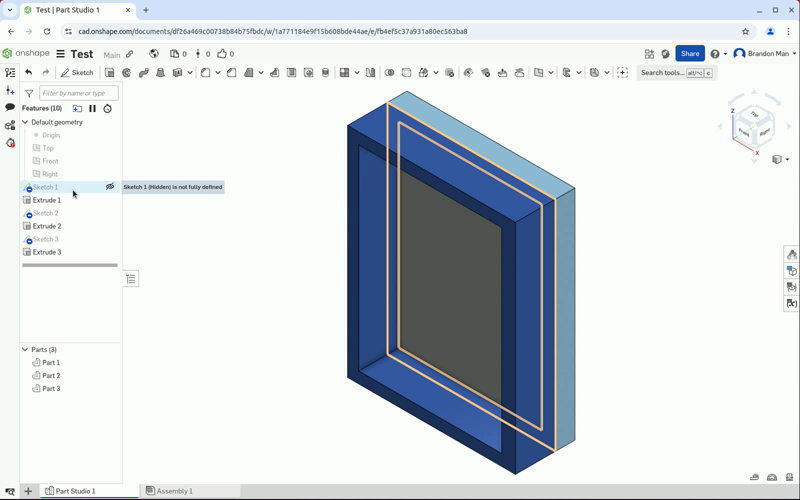
click(73, 189)